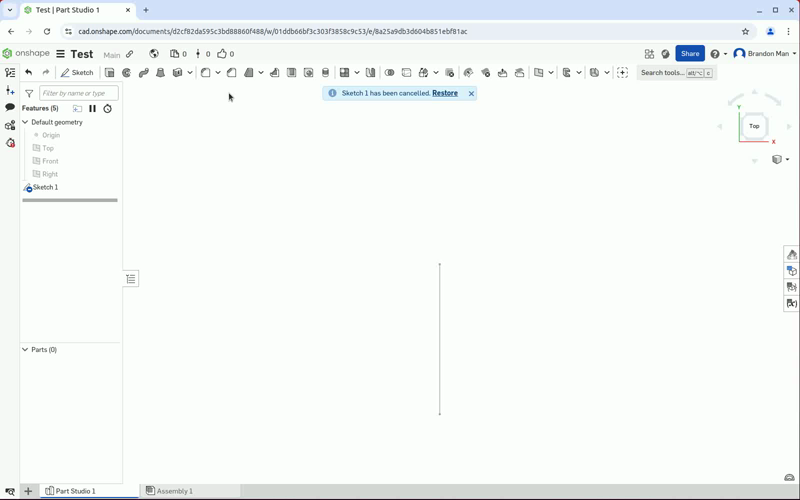
key(shift+h)
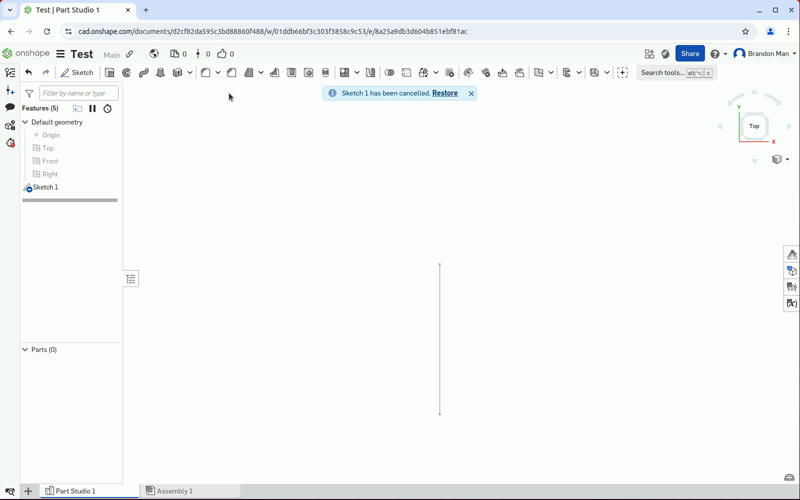
key(shift+s)
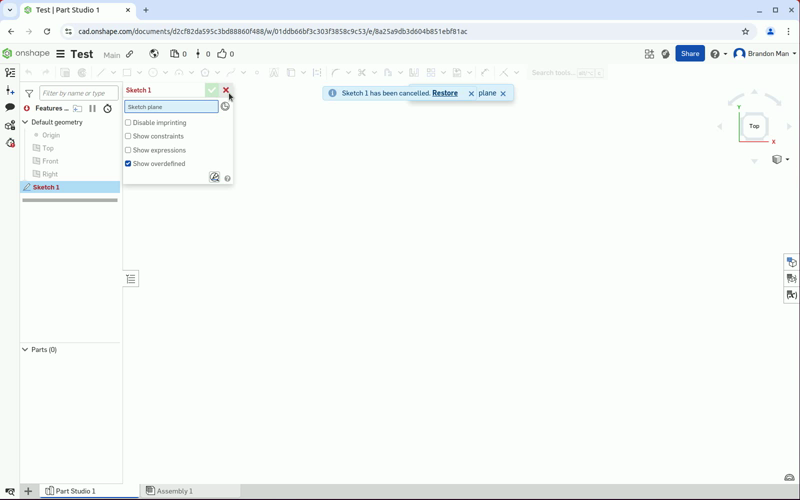
mouse_move(73, 150)
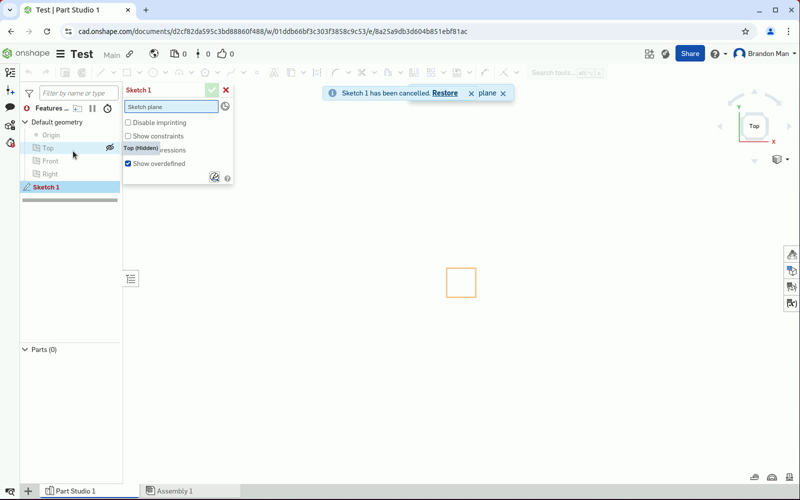
click(73, 150)
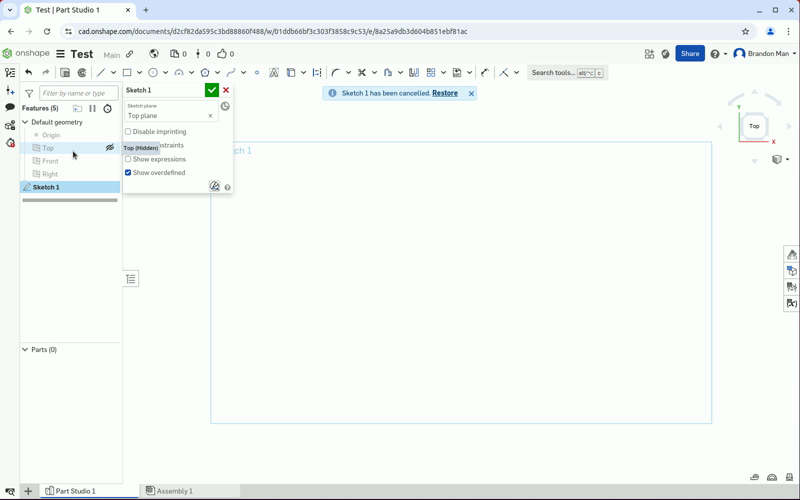
mouse_move(73, 352)
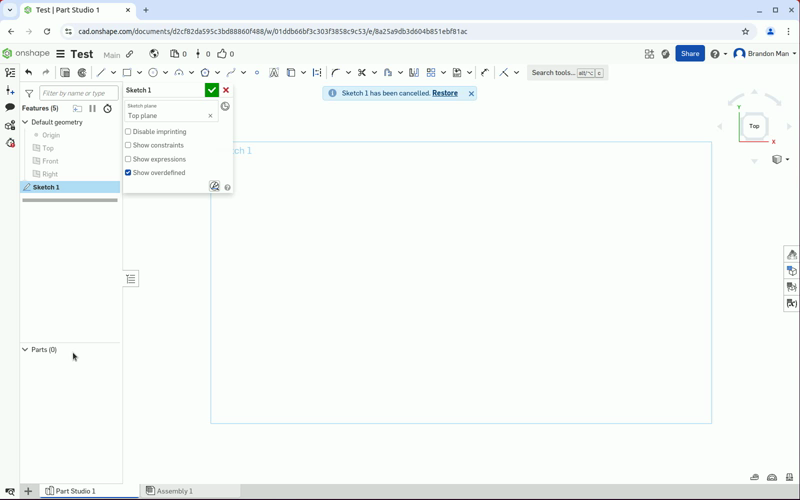
key(y)
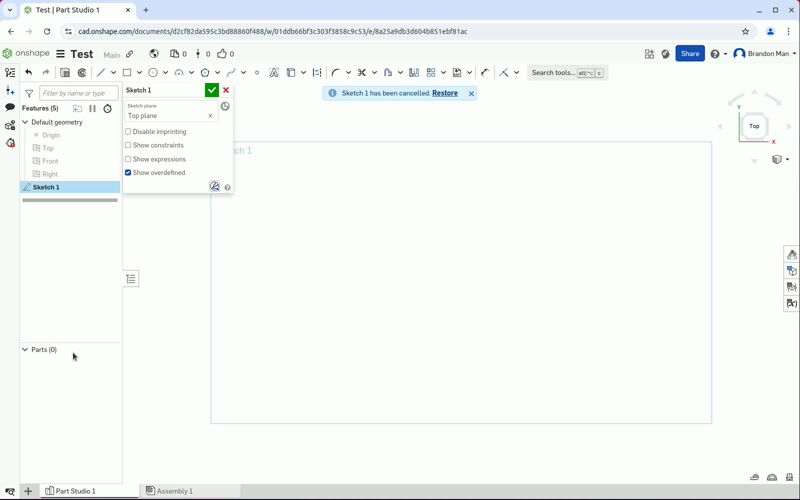
key(l)
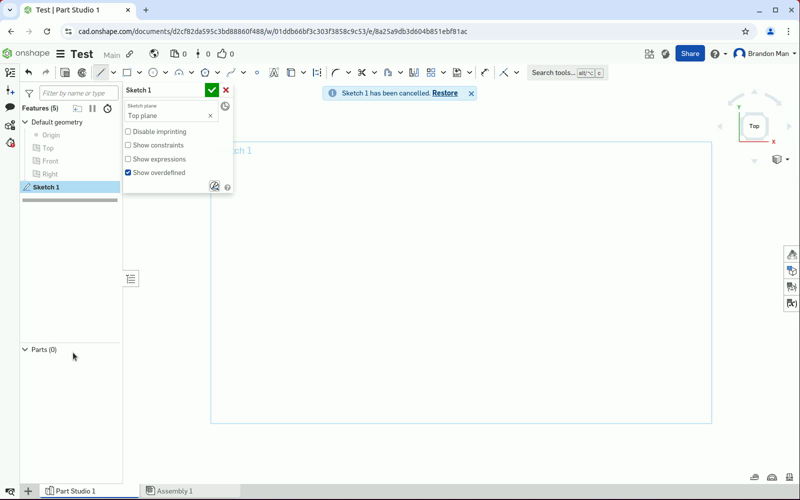
key_down(shift)
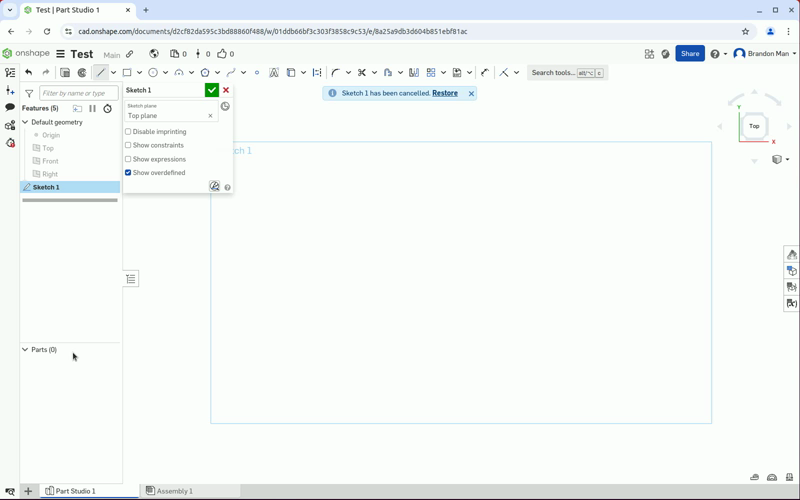
mouse_move(525, 330)
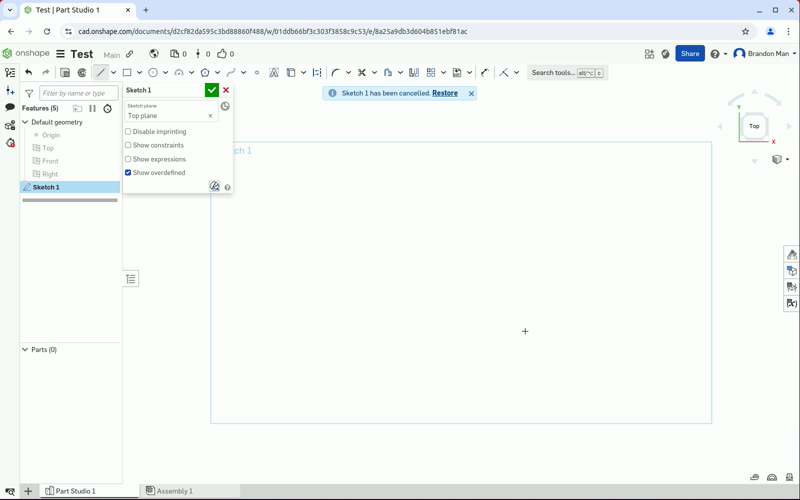
click(525, 330)
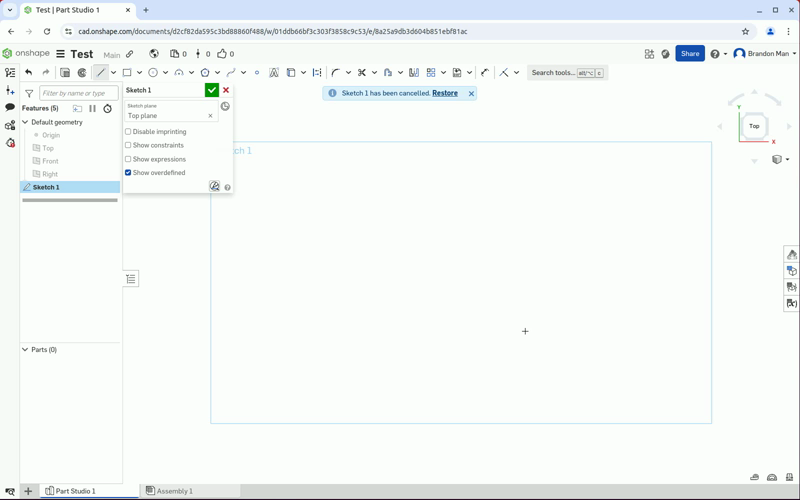
key_up(shift)
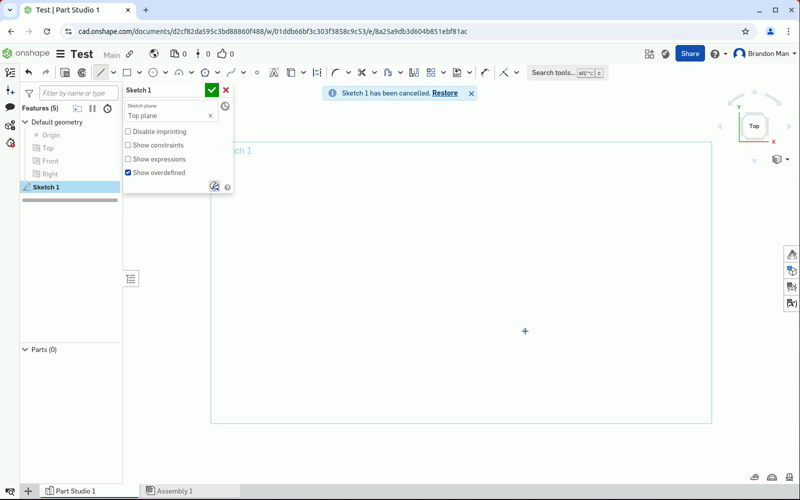
key_down(shift)
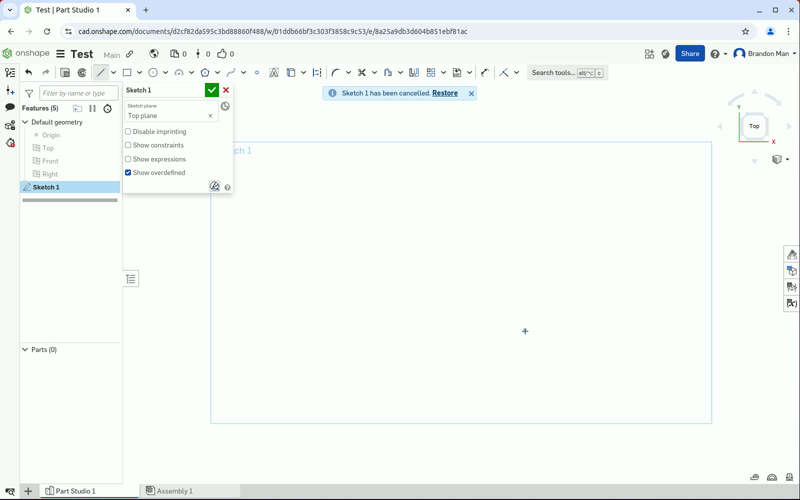
mouse_move(555, 330)
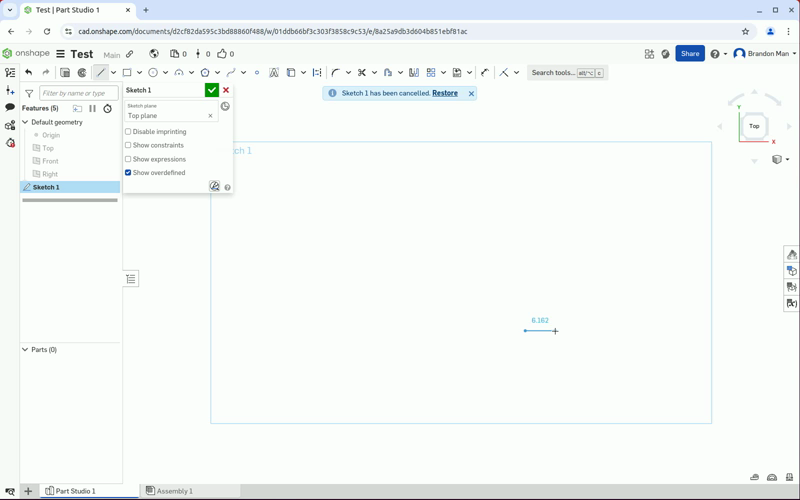
mouse_move(526, 330)
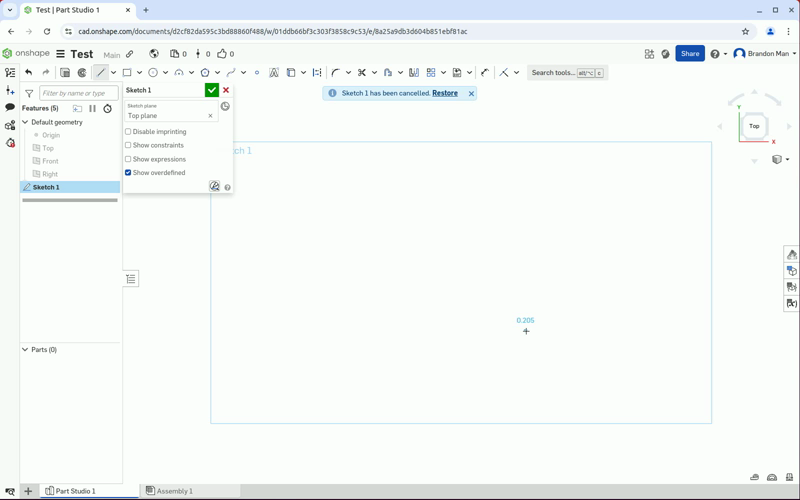
scroll(6)
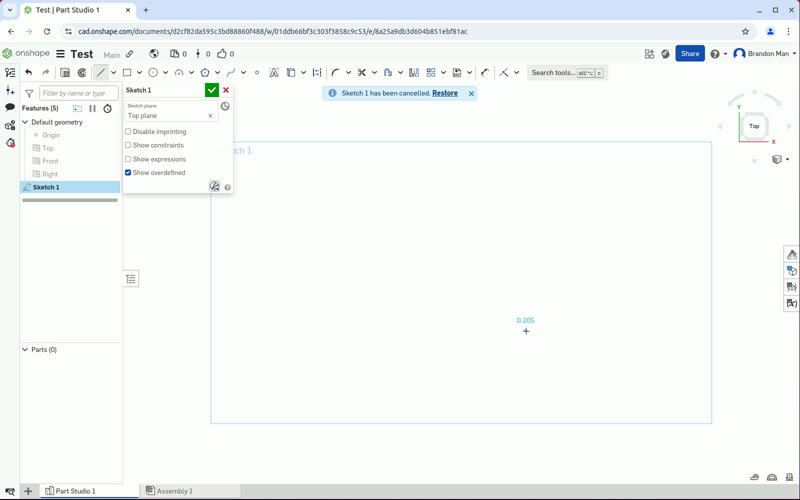
scroll(6)
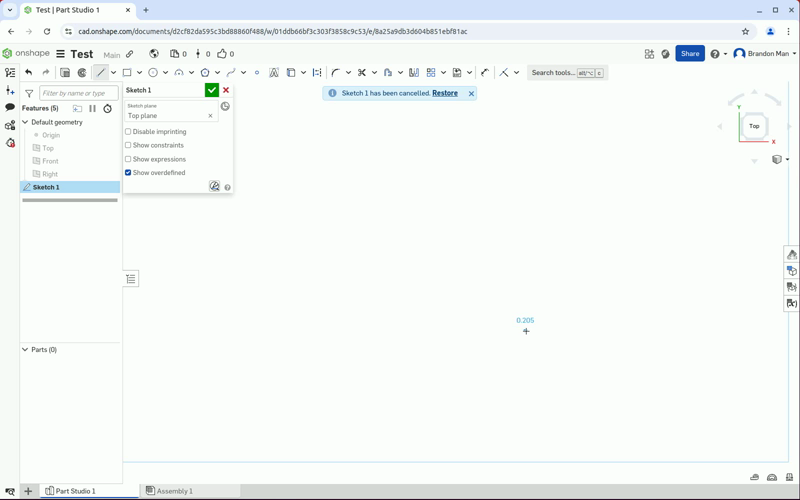
scroll(6)
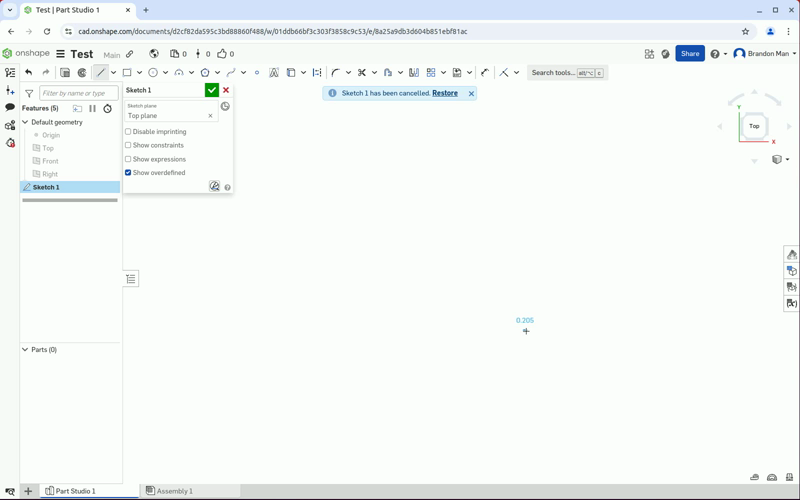
scroll(6)
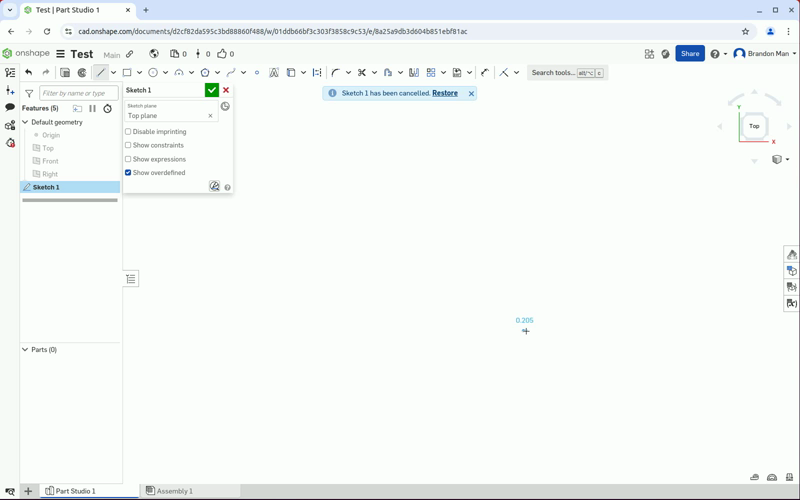
scroll(6)
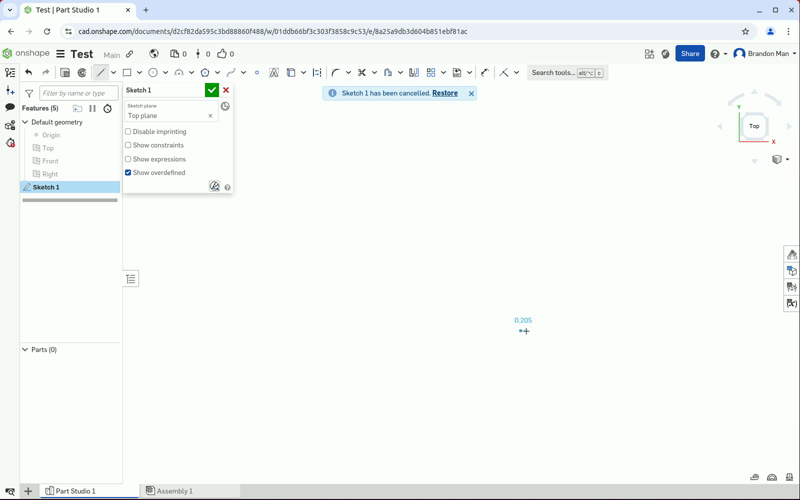
scroll(6)
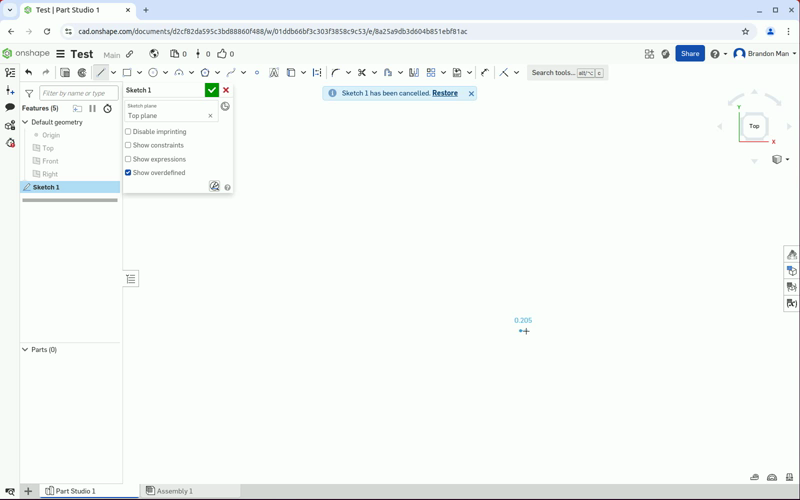
scroll(6)
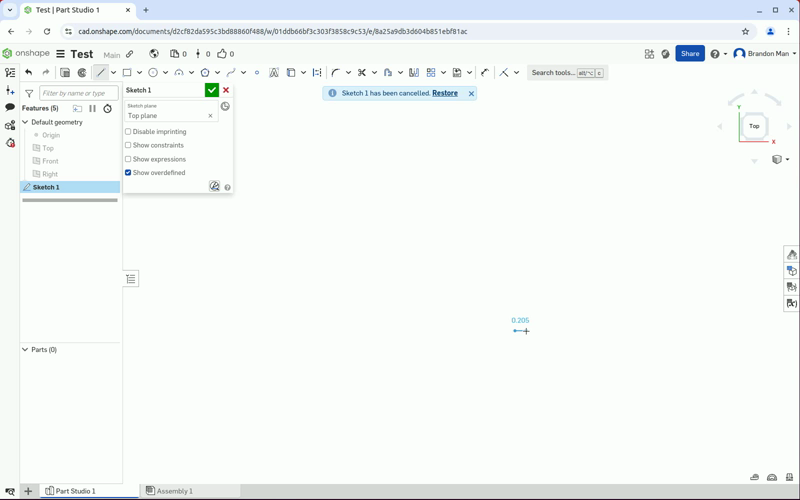
click(526, 330)
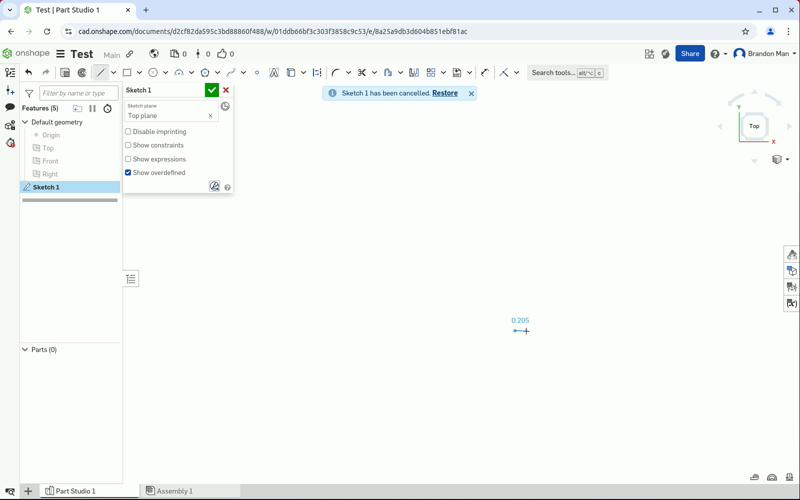
scroll(-6)
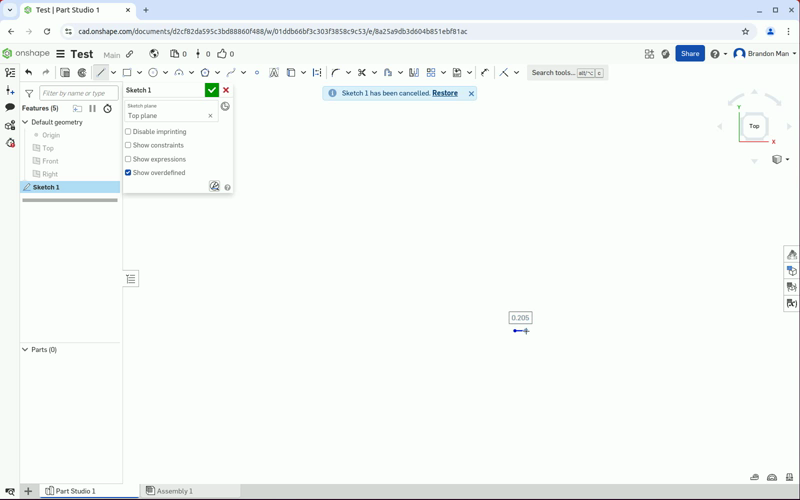
scroll(-6)
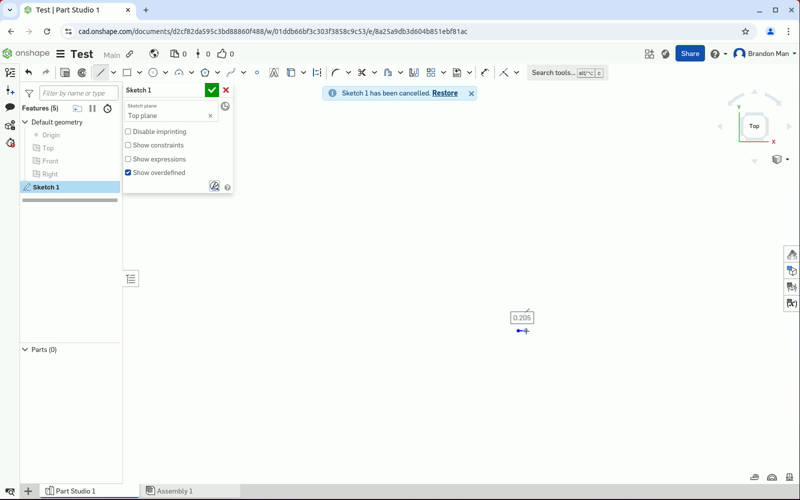
scroll(-6)
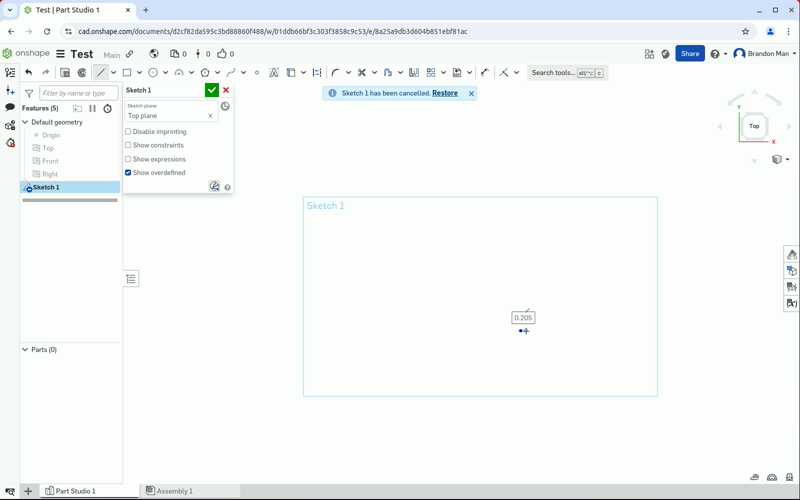
scroll(-6)
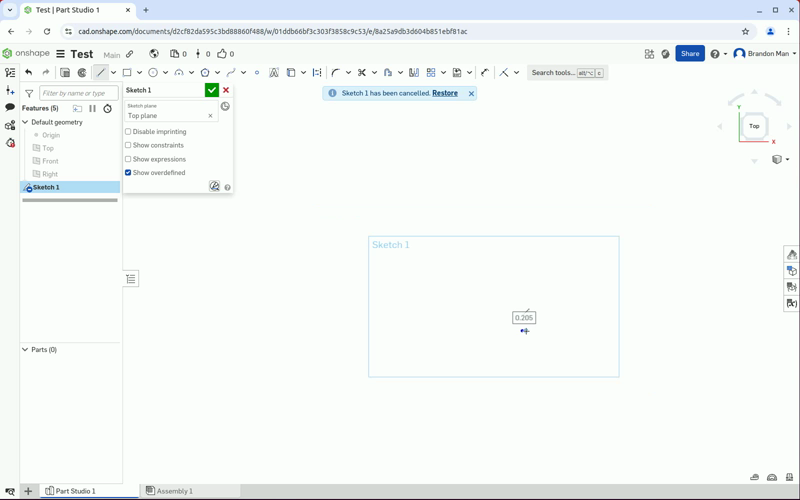
scroll(-6)
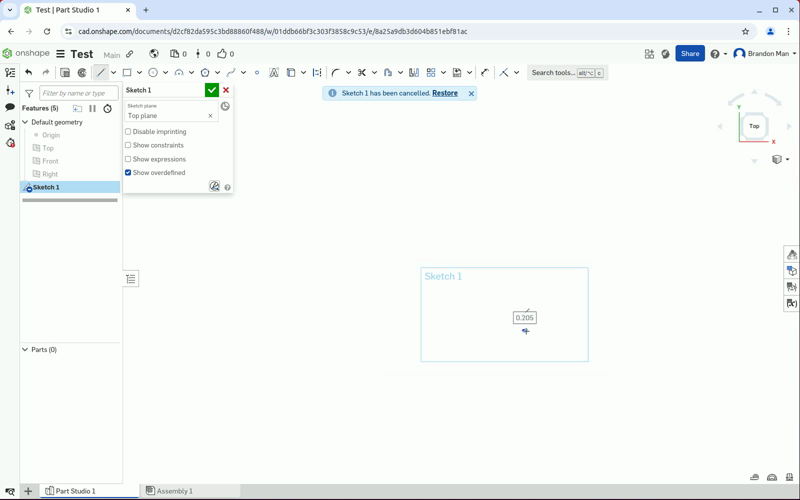
scroll(-6)
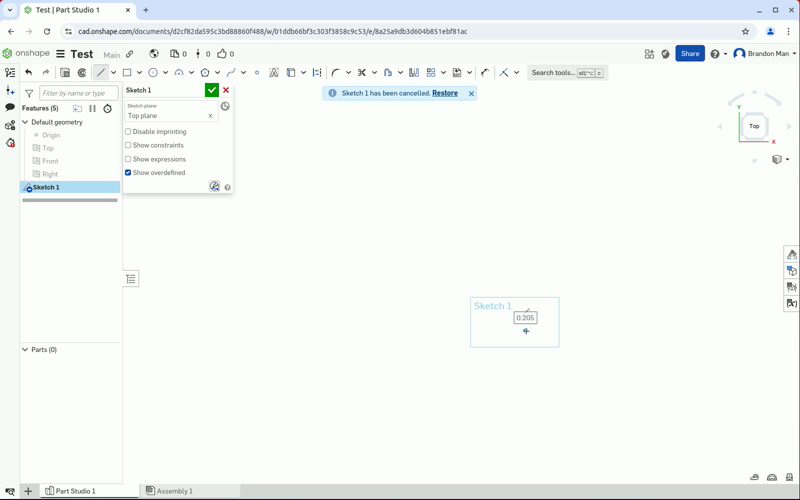
scroll(-6)
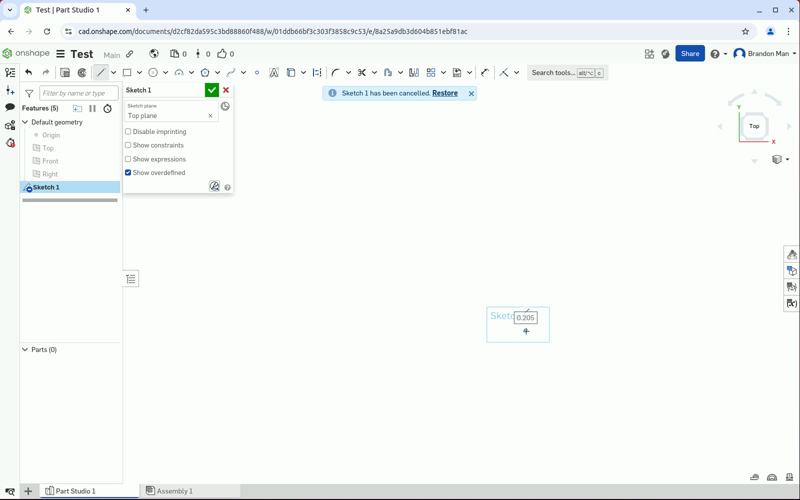
key_up(shift)
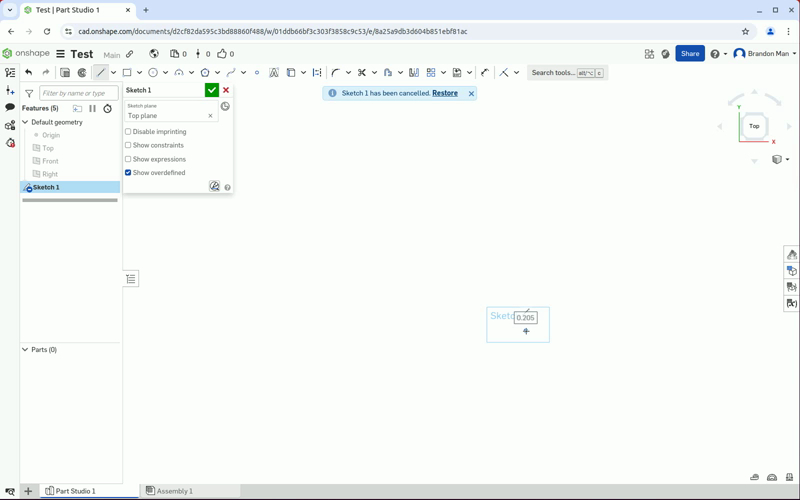
key_down(shift)
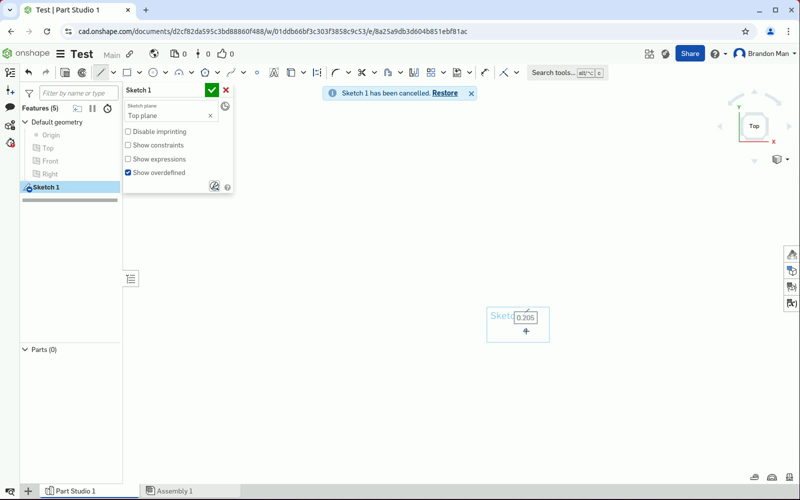
mouse_move(526, 235)
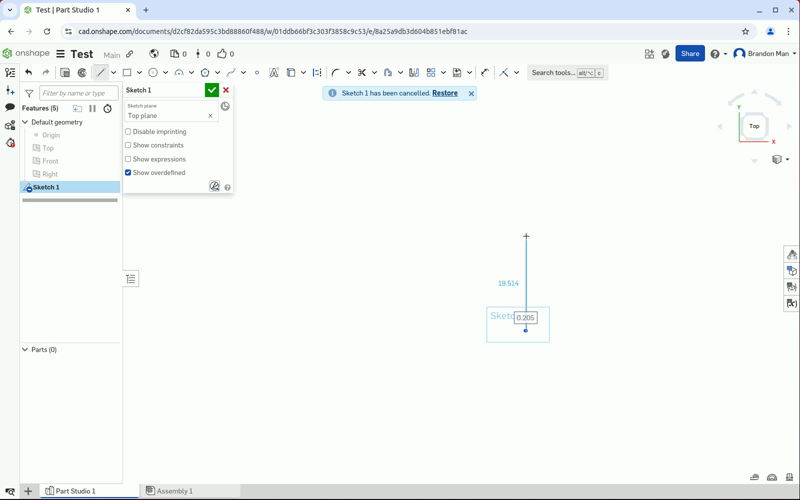
click(526, 235)
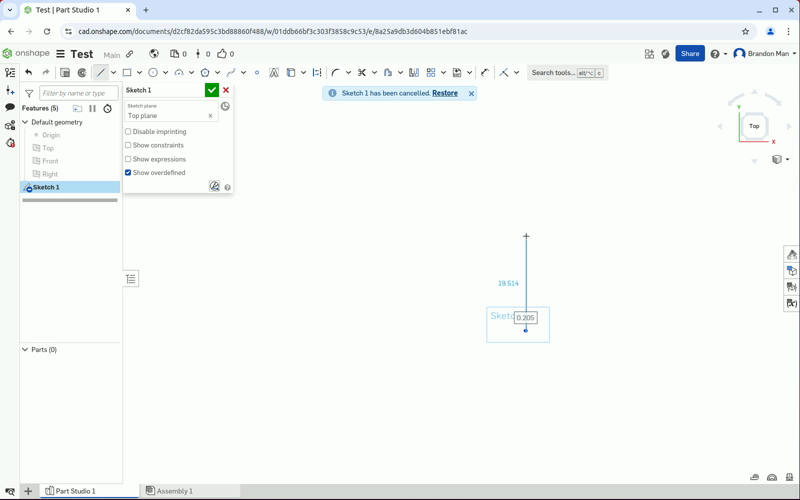
key_up(shift)
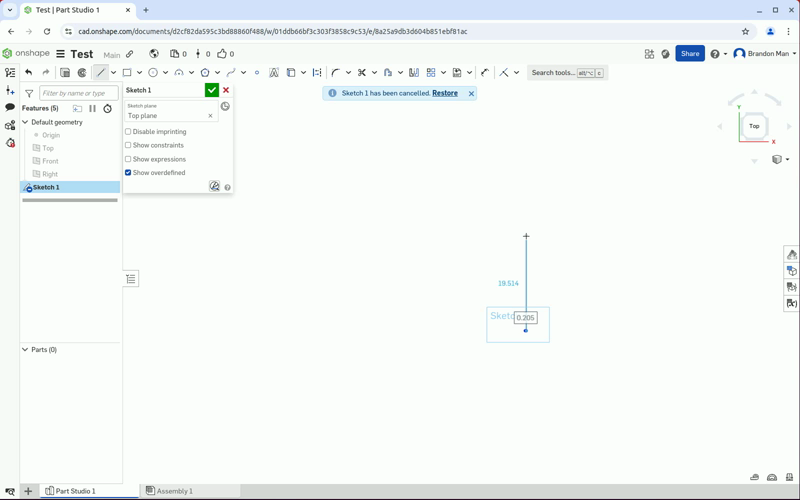
key_down(shift)
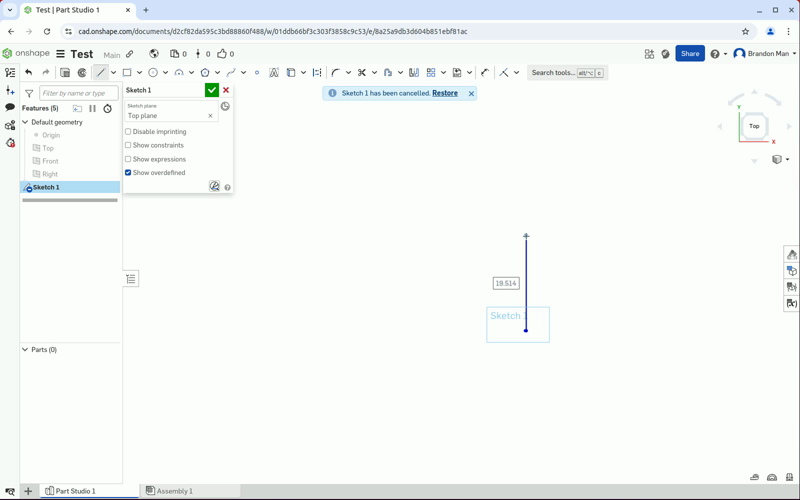
mouse_move(556, 235)
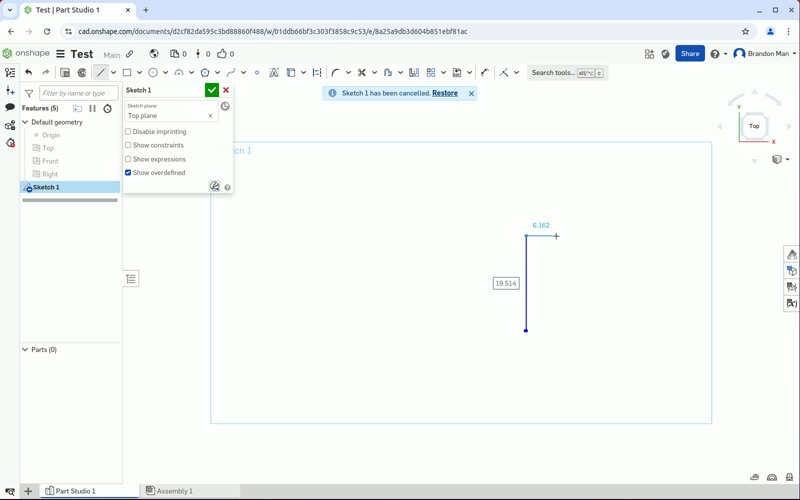
mouse_move(525, 235)
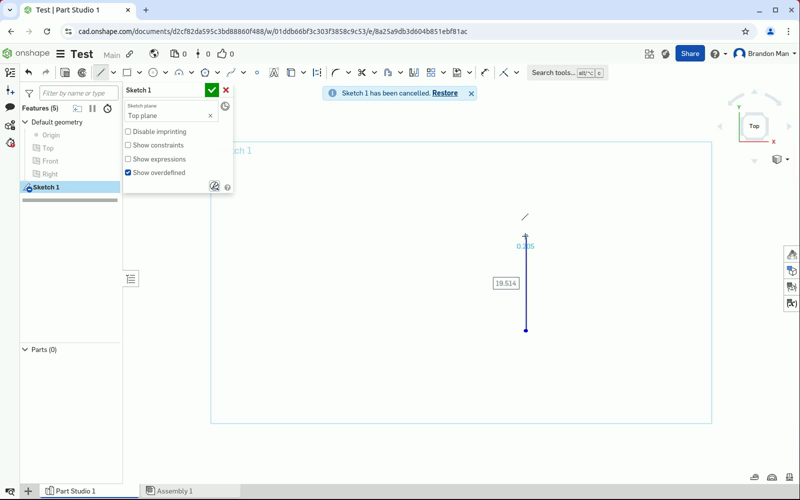
scroll(6)
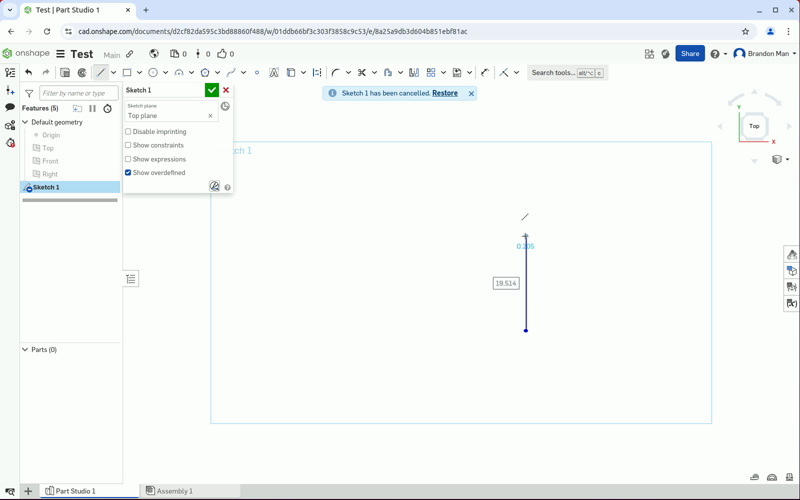
scroll(6)
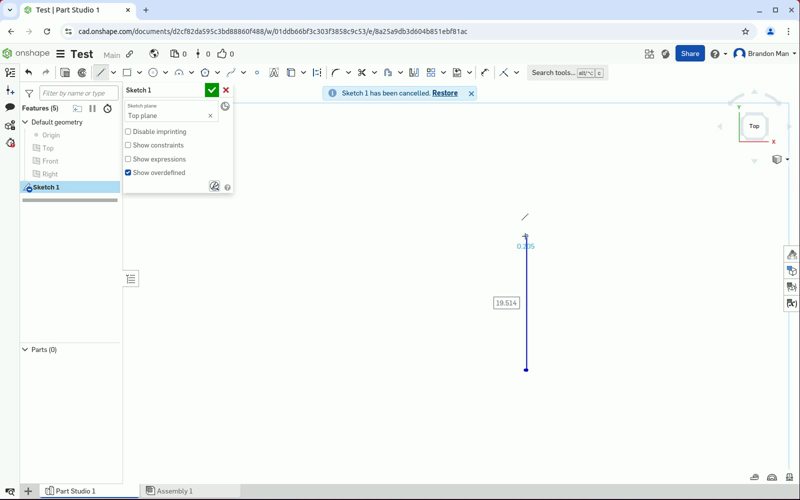
scroll(6)
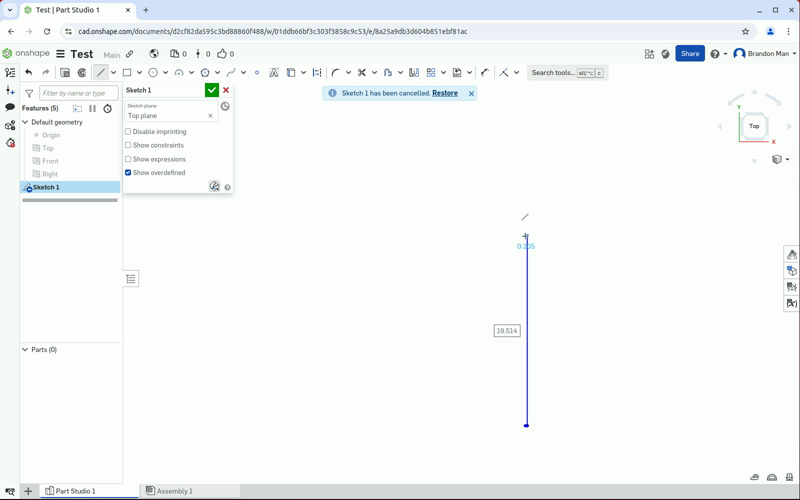
scroll(6)
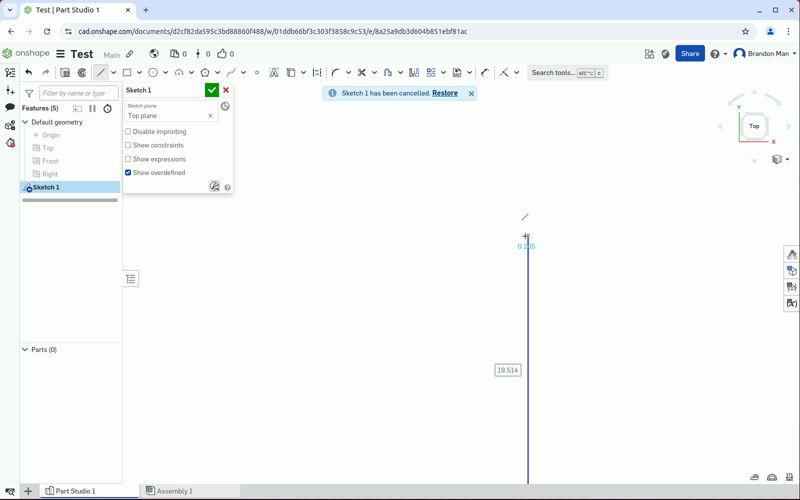
scroll(6)
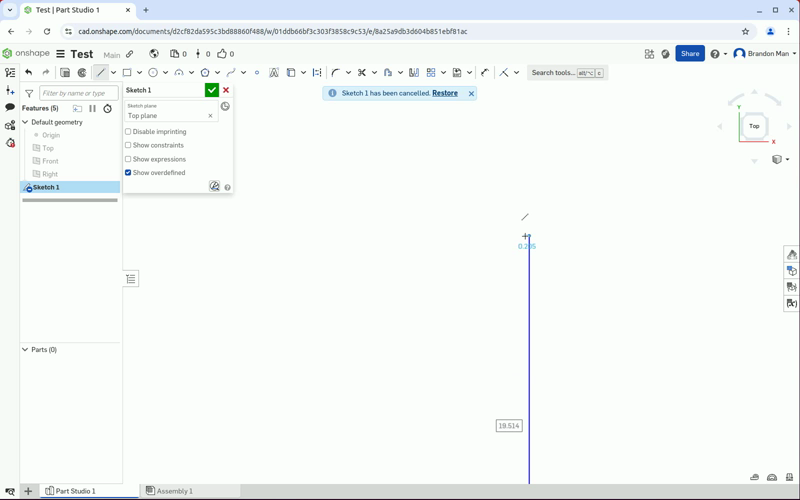
scroll(6)
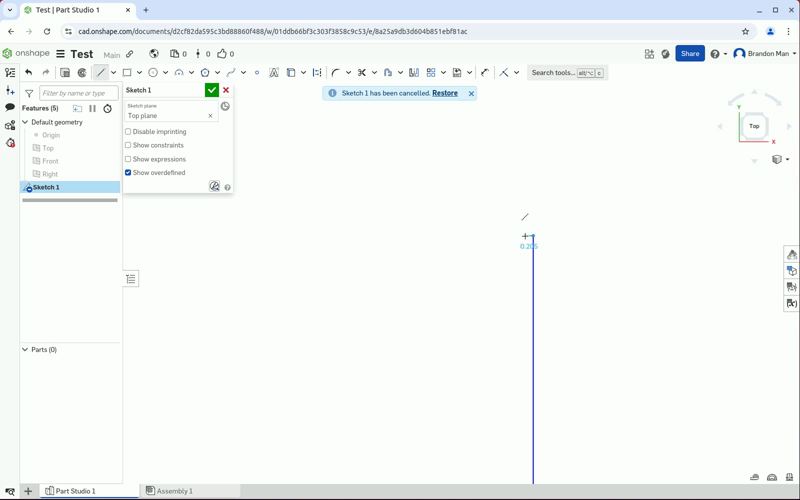
scroll(6)
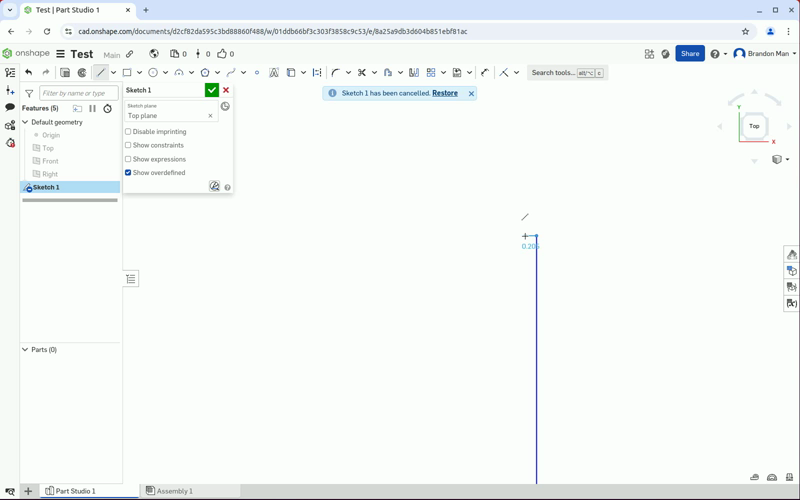
click(525, 235)
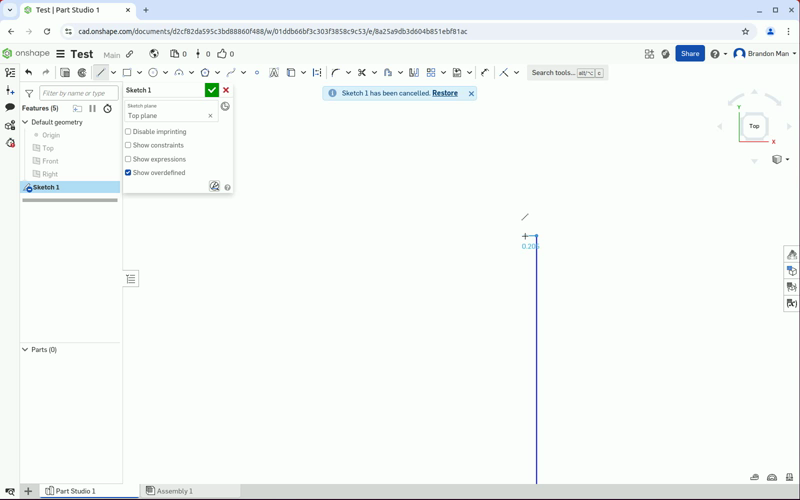
scroll(-6)
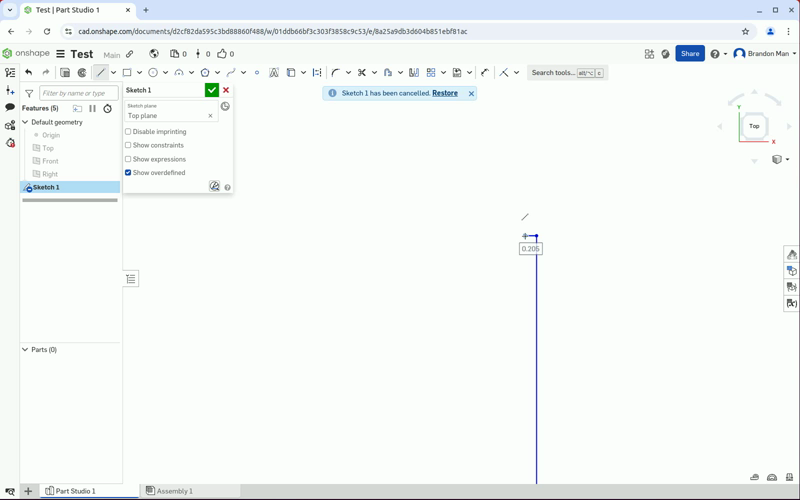
scroll(-6)
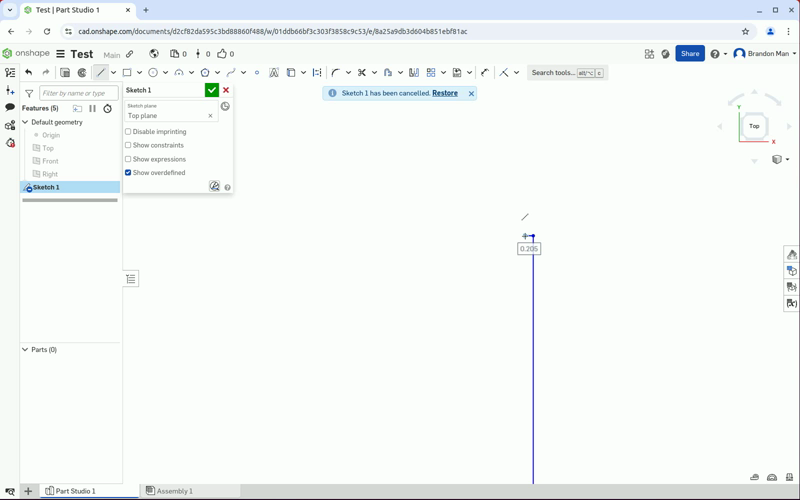
scroll(-6)
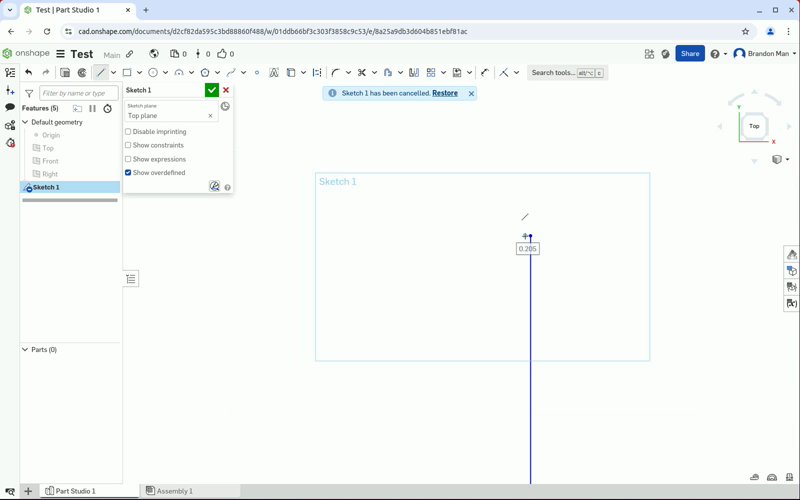
scroll(-6)
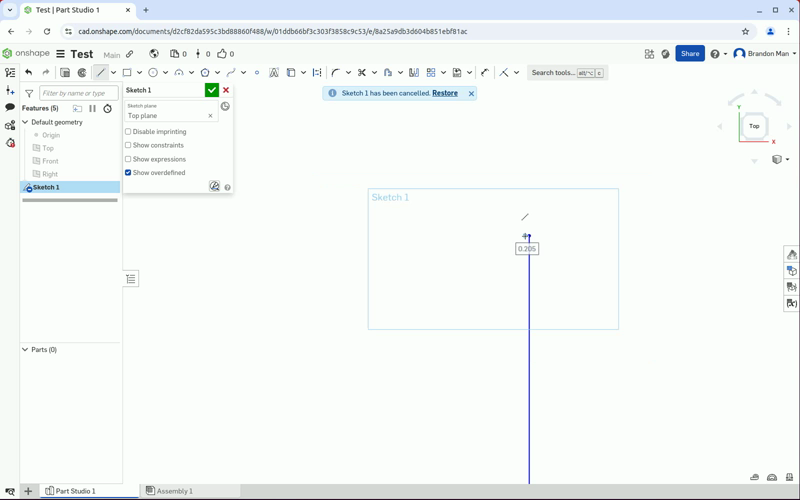
scroll(-6)
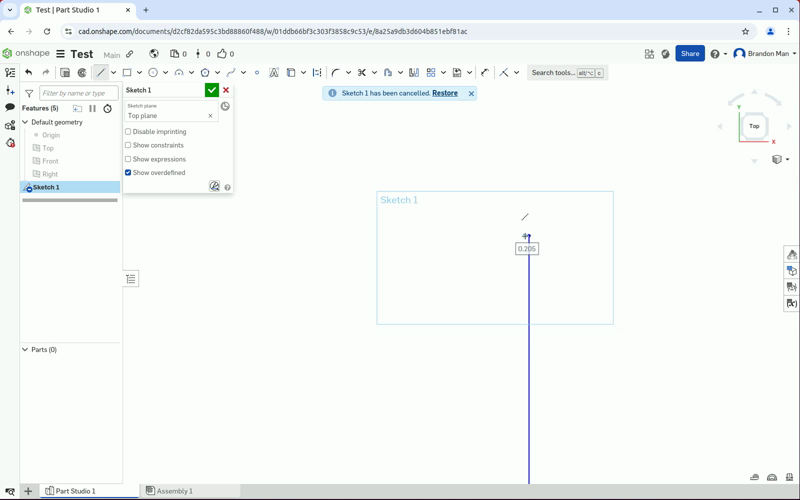
scroll(-6)
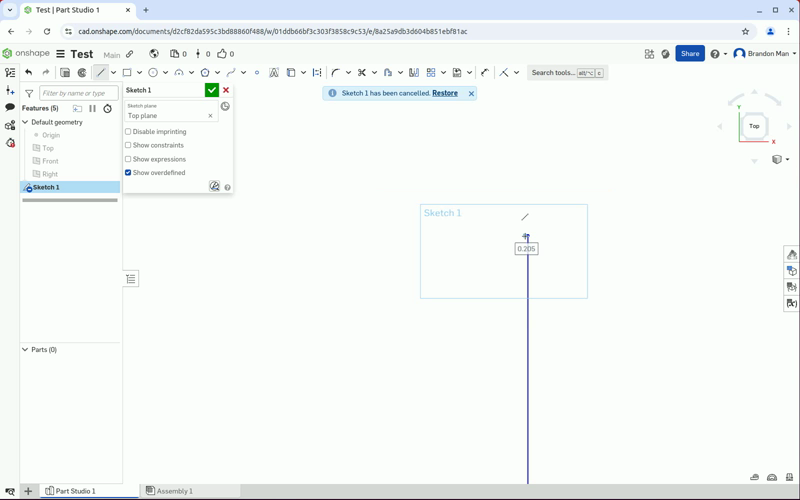
scroll(-6)
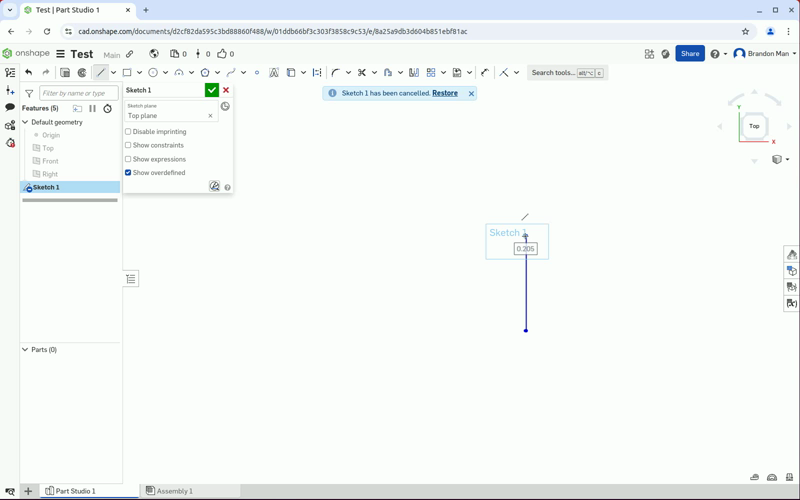
key_up(shift)
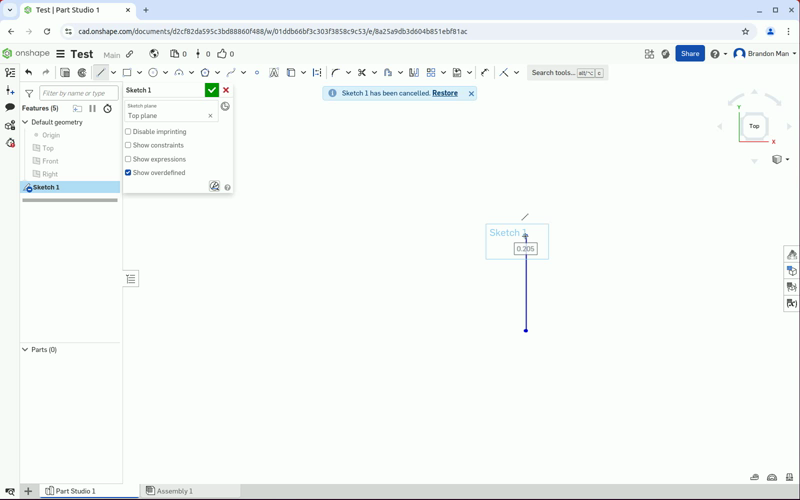
key(esc)
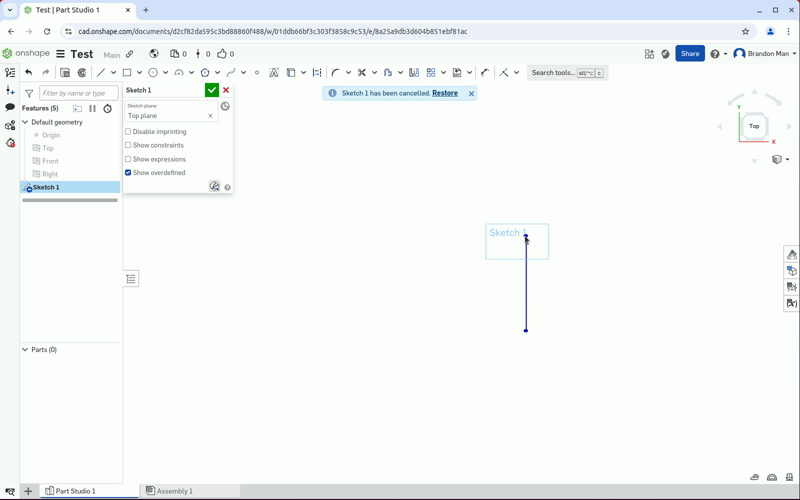
key(a)
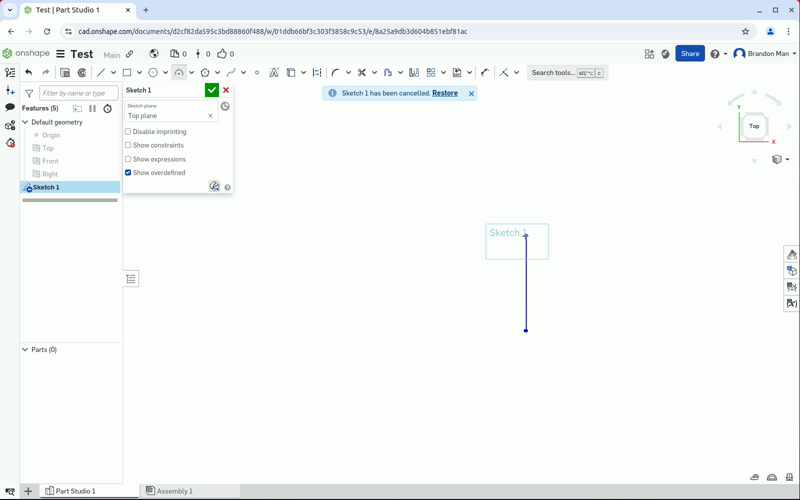
mouse_move(525, 235)
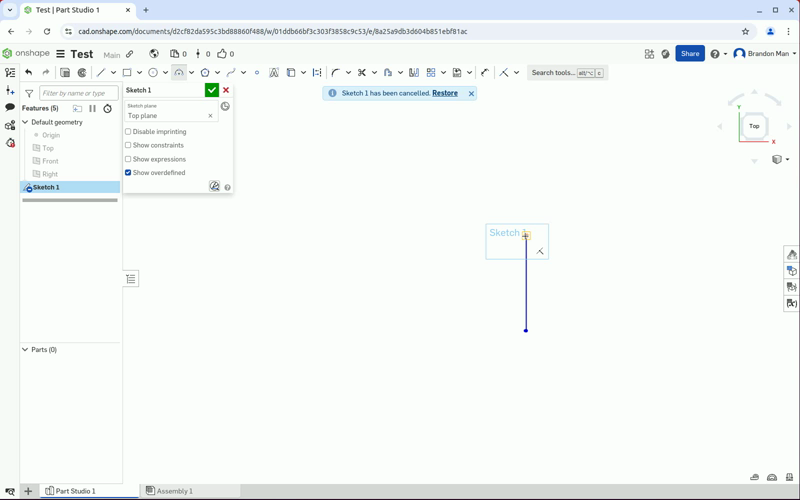
scroll(6)
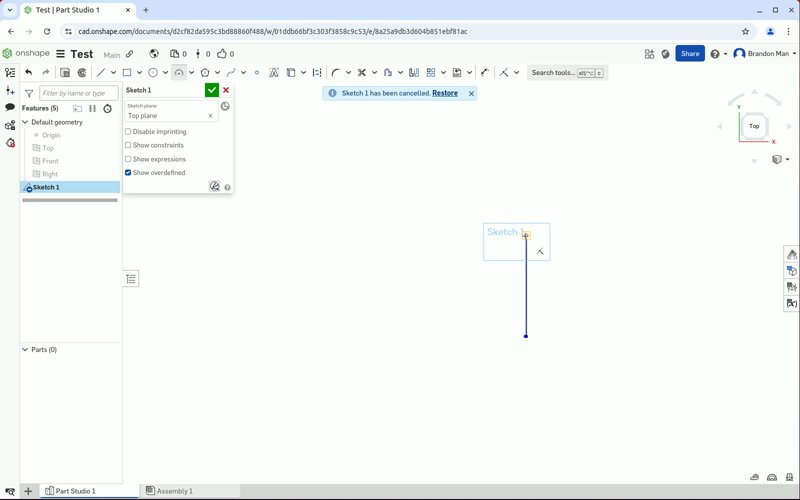
scroll(6)
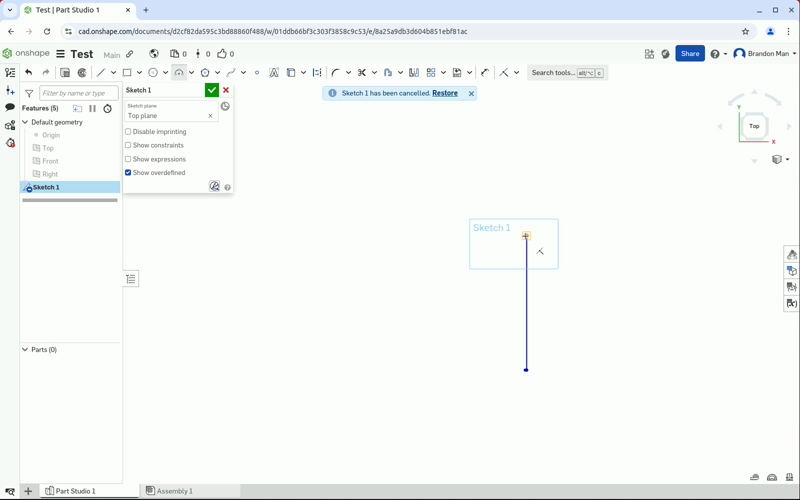
scroll(6)
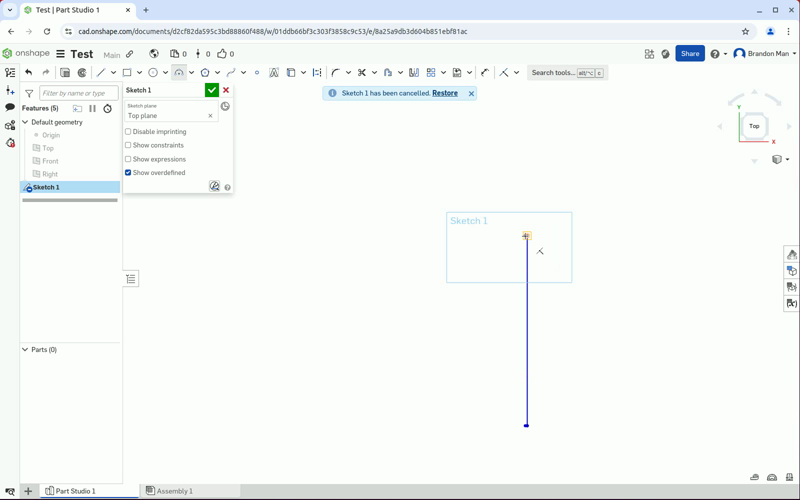
scroll(6)
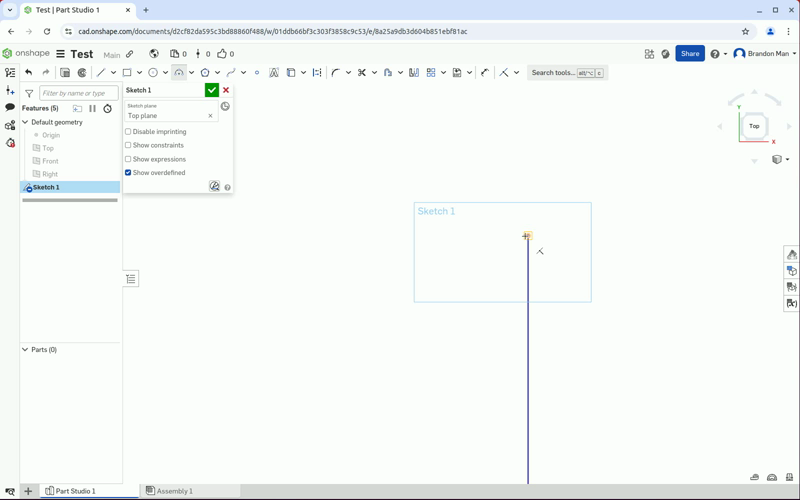
scroll(6)
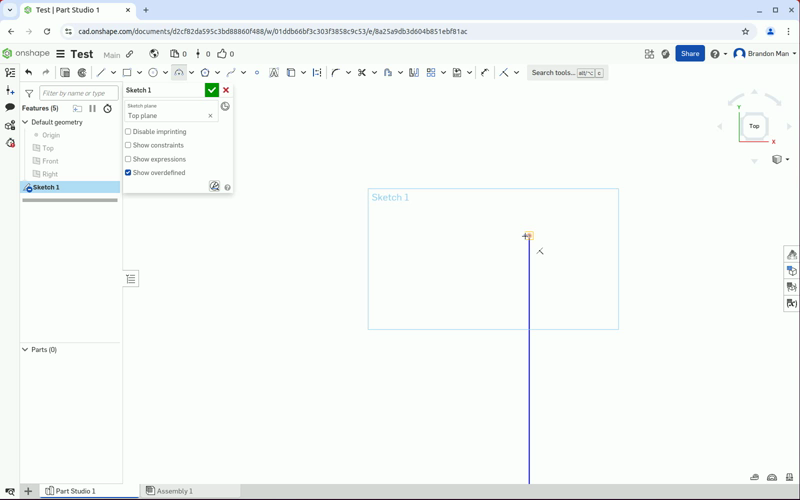
scroll(6)
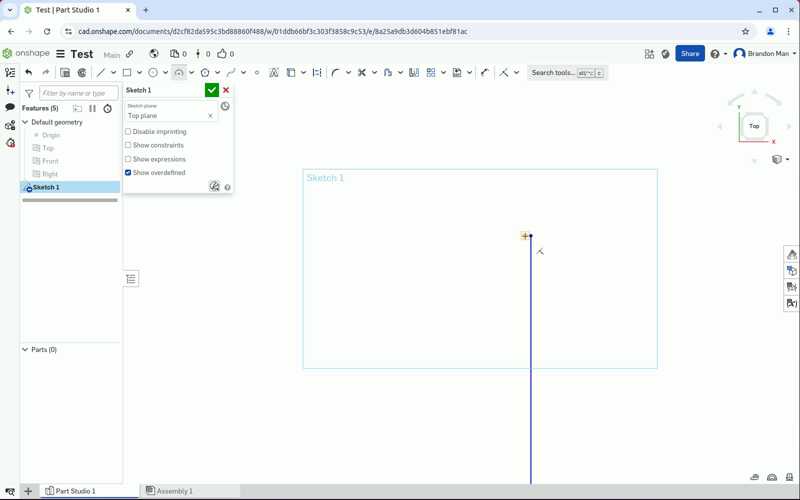
scroll(6)
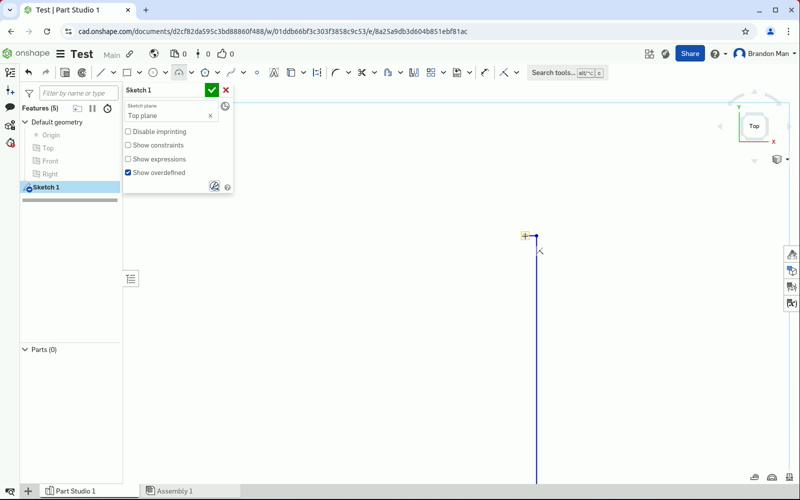
click(525, 235)
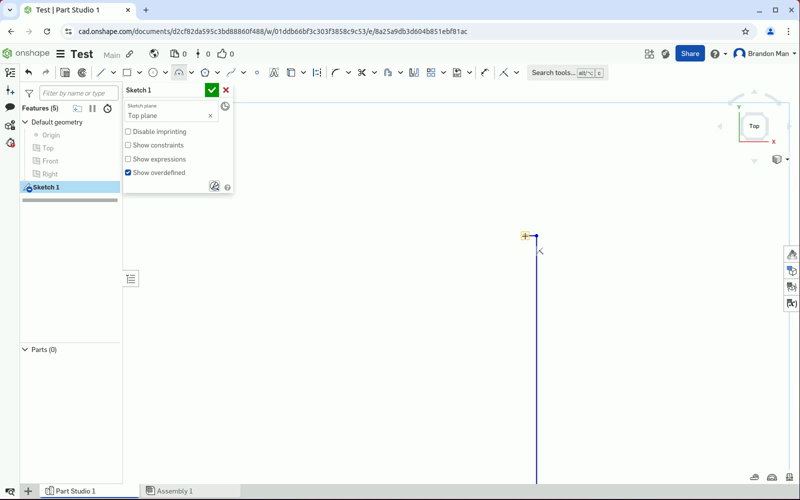
scroll(-6)
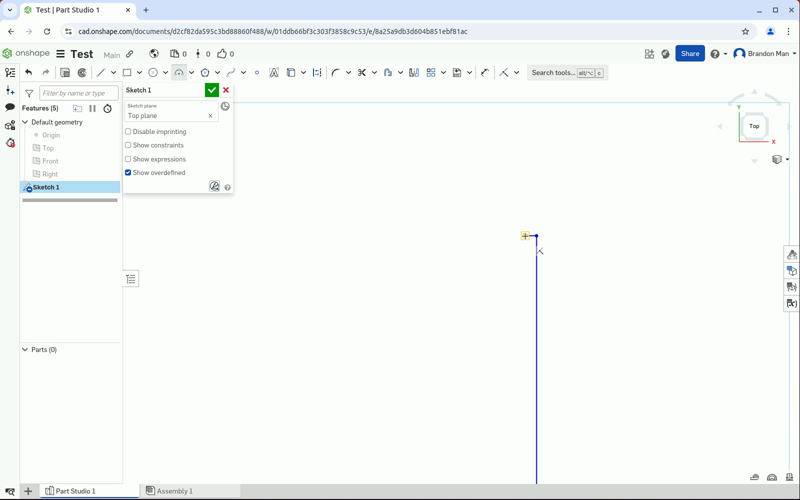
scroll(-6)
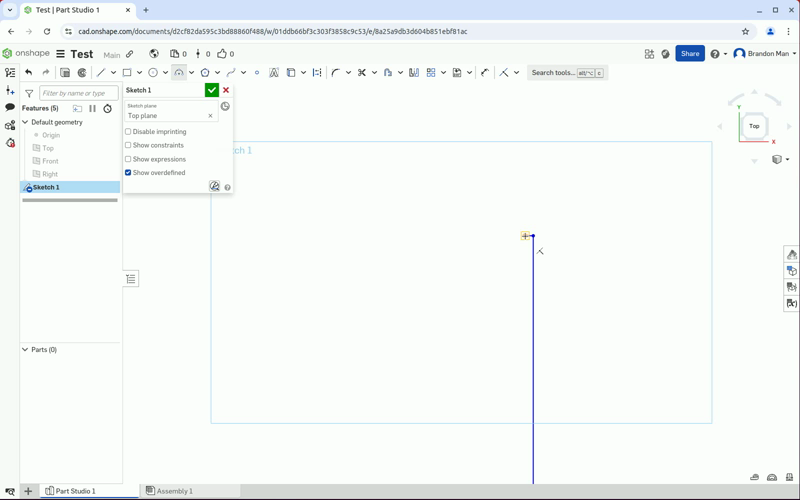
scroll(-6)
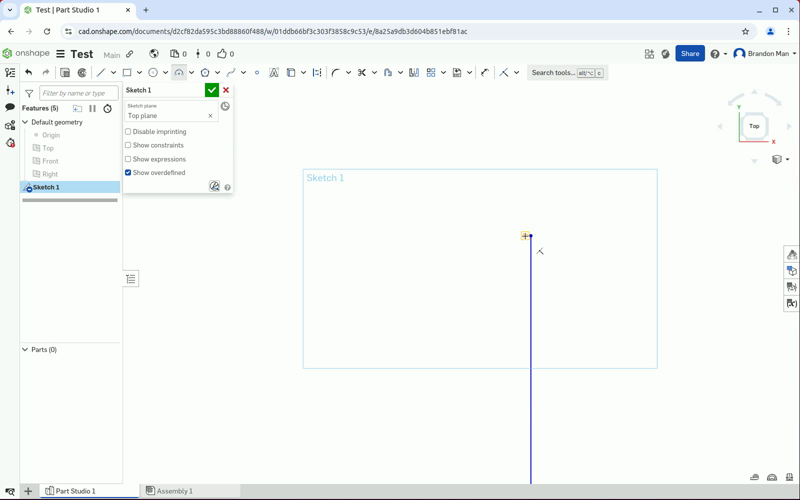
scroll(-6)
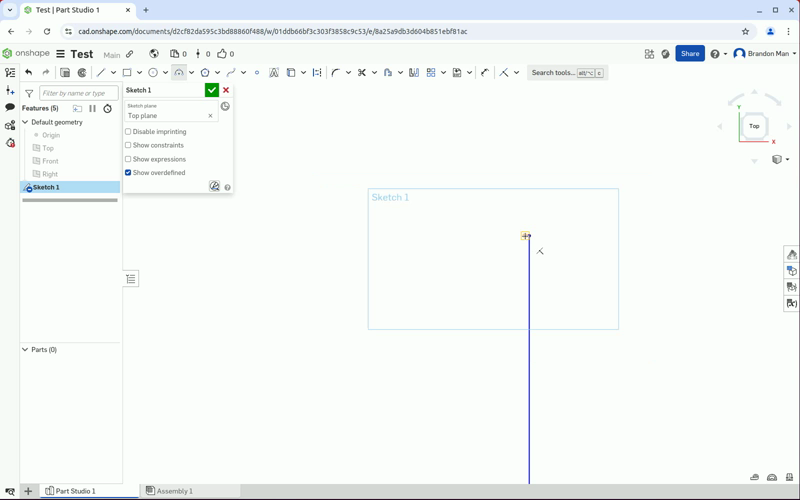
scroll(-6)
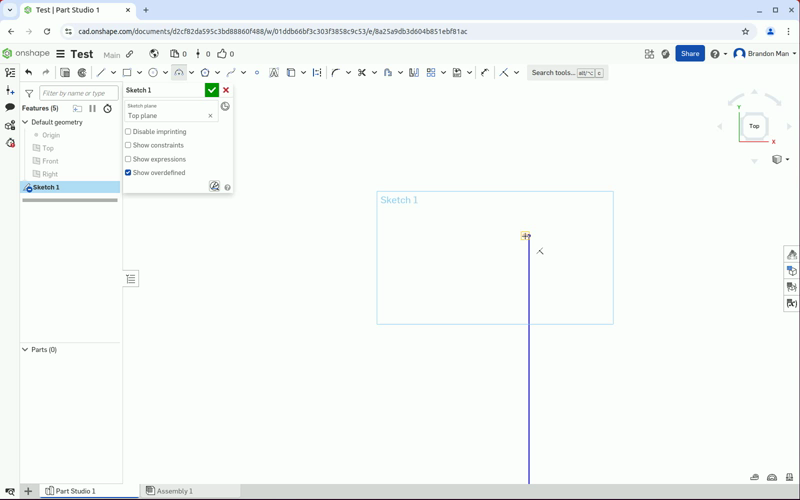
scroll(-6)
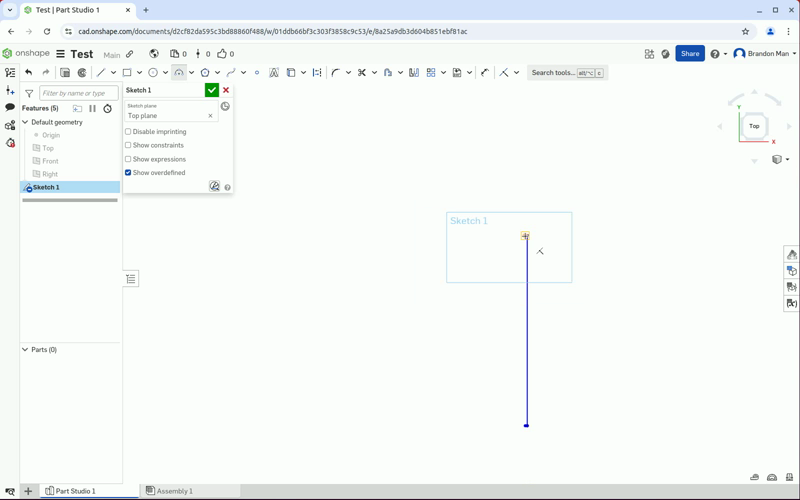
scroll(-6)
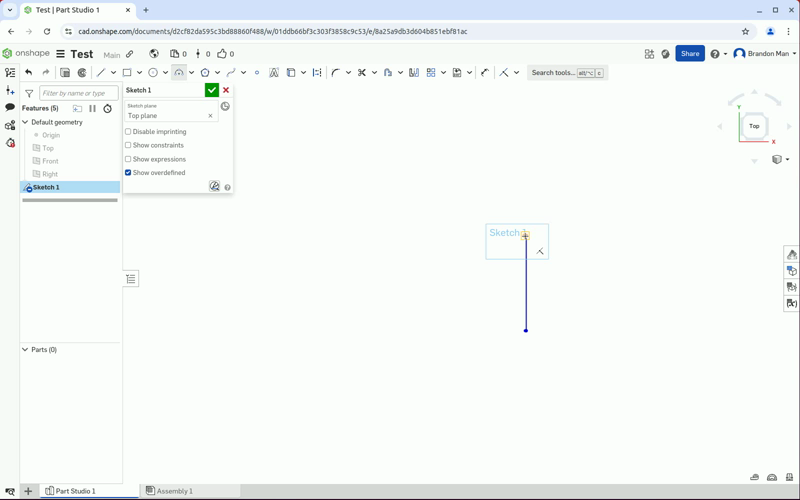
mouse_move(525, 330)
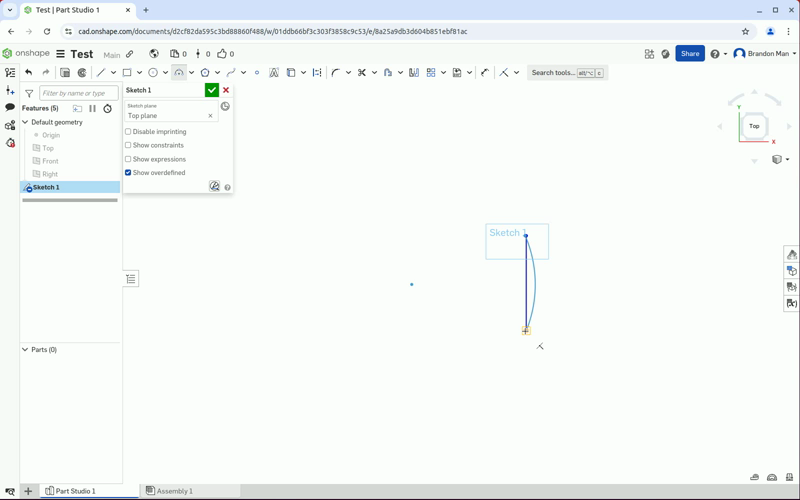
scroll(6)
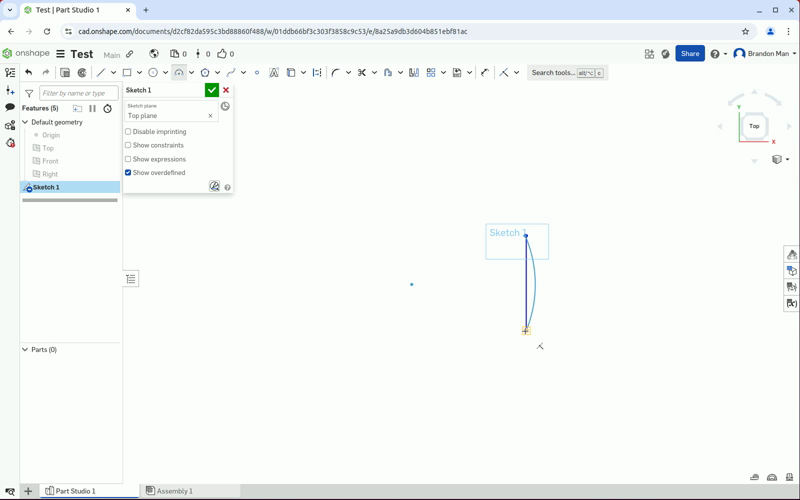
scroll(6)
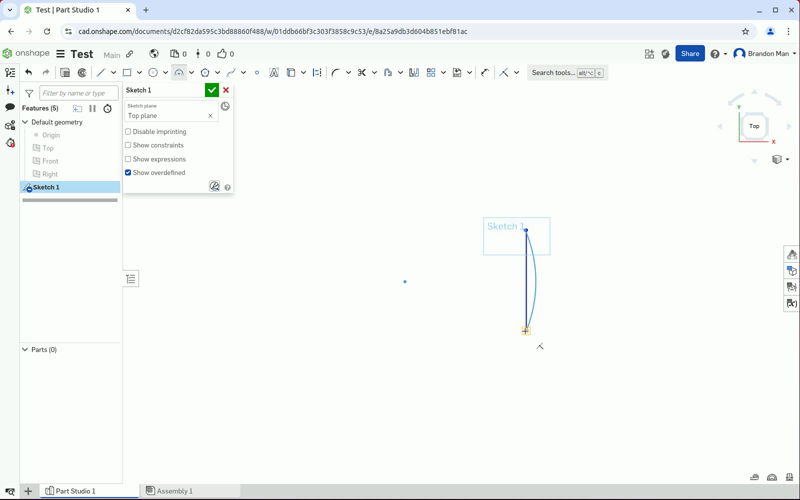
scroll(6)
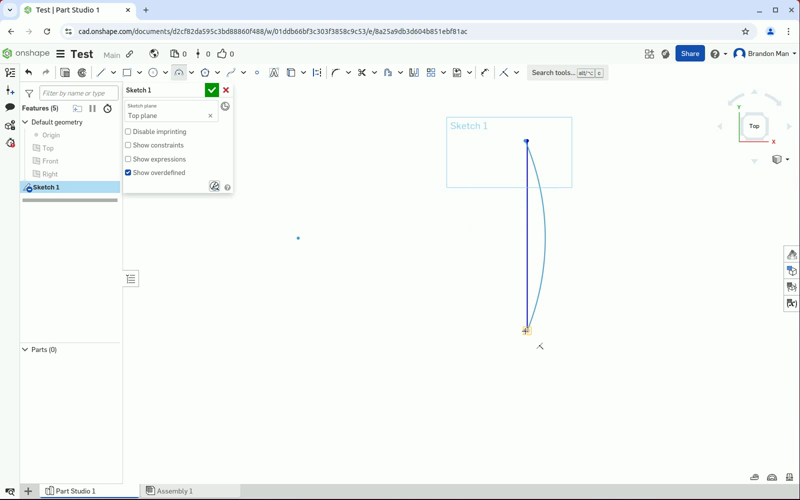
scroll(6)
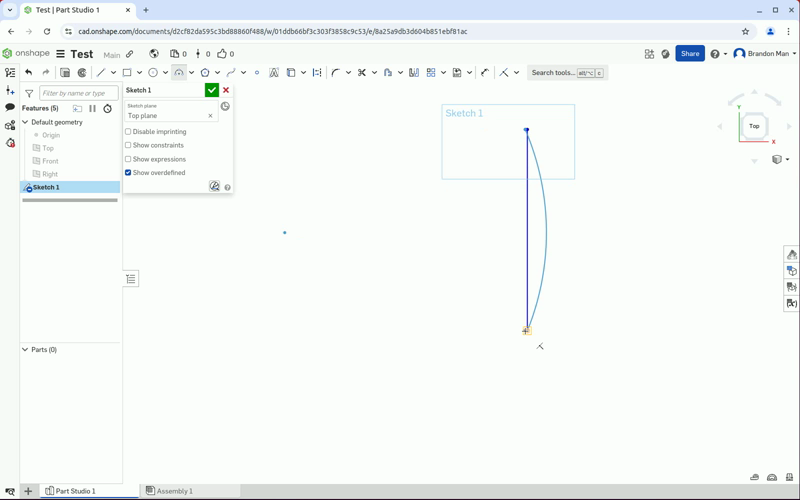
scroll(6)
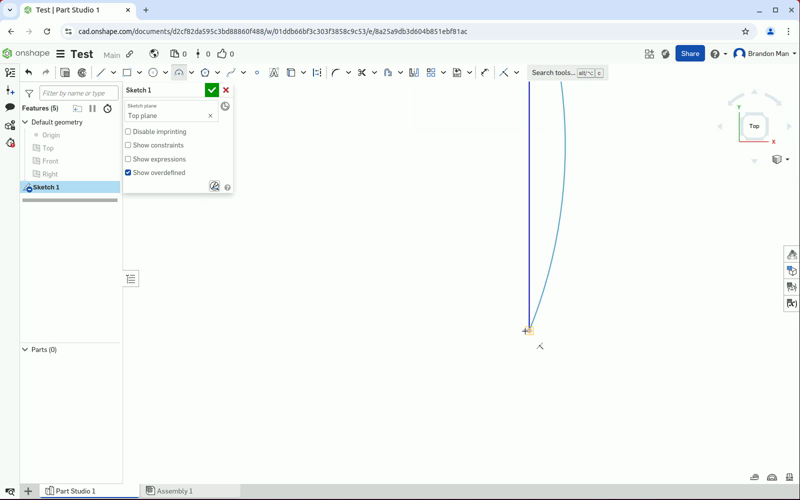
scroll(6)
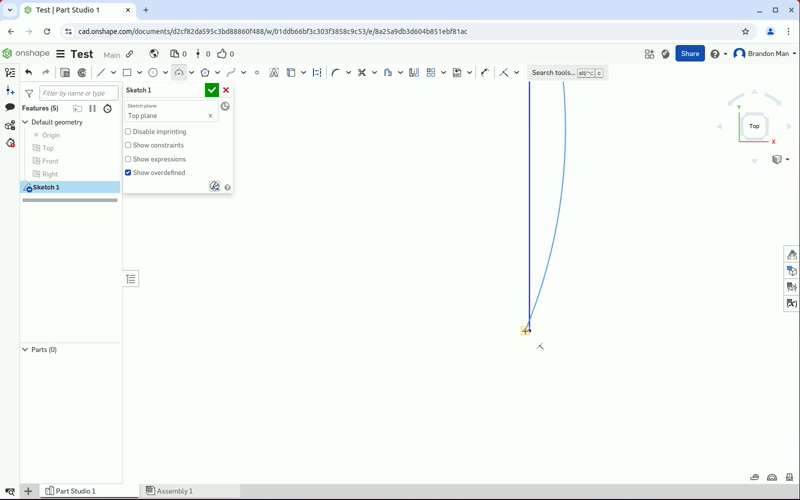
scroll(6)
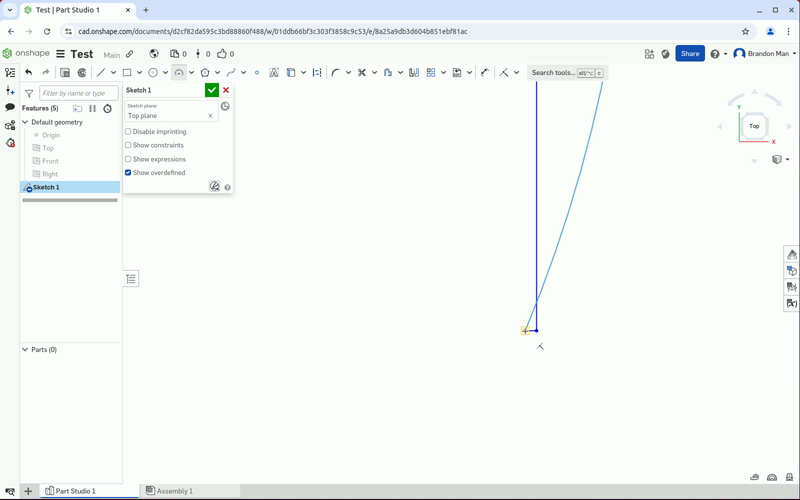
click(525, 330)
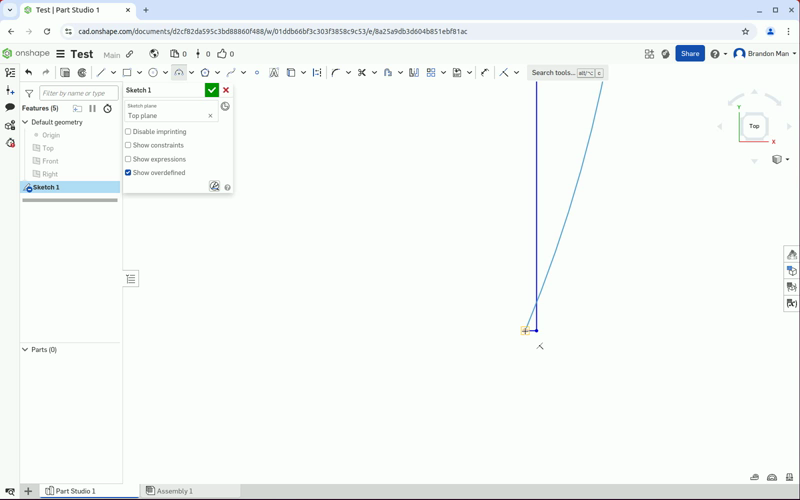
scroll(-6)
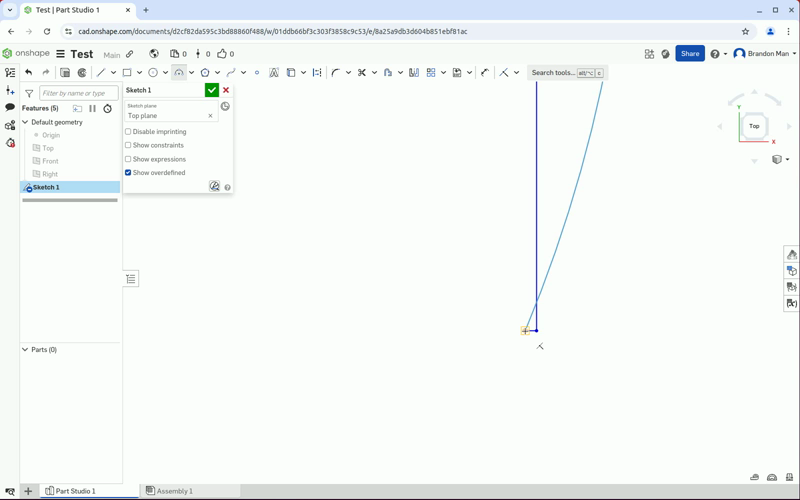
scroll(-6)
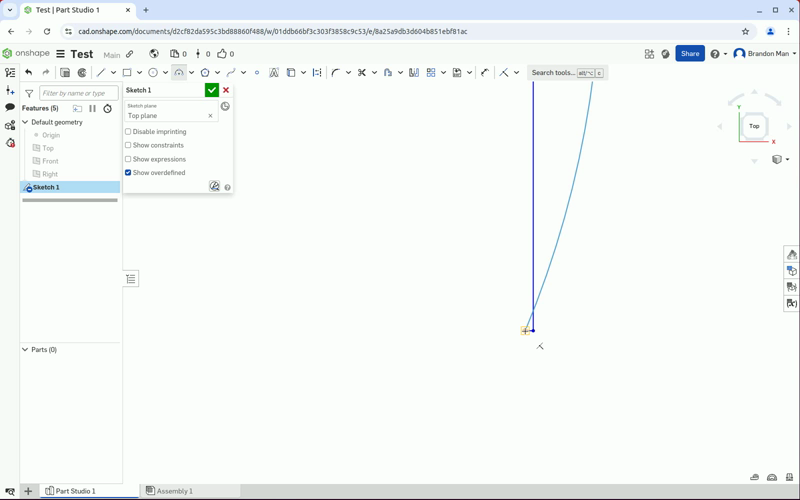
scroll(-6)
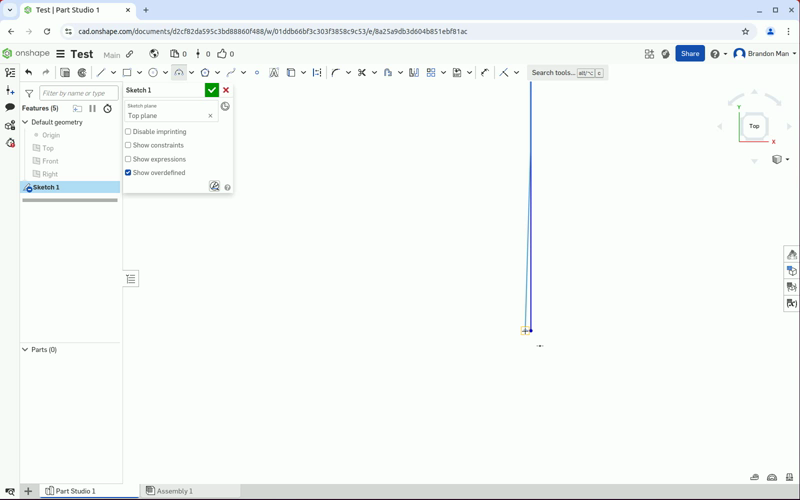
scroll(-6)
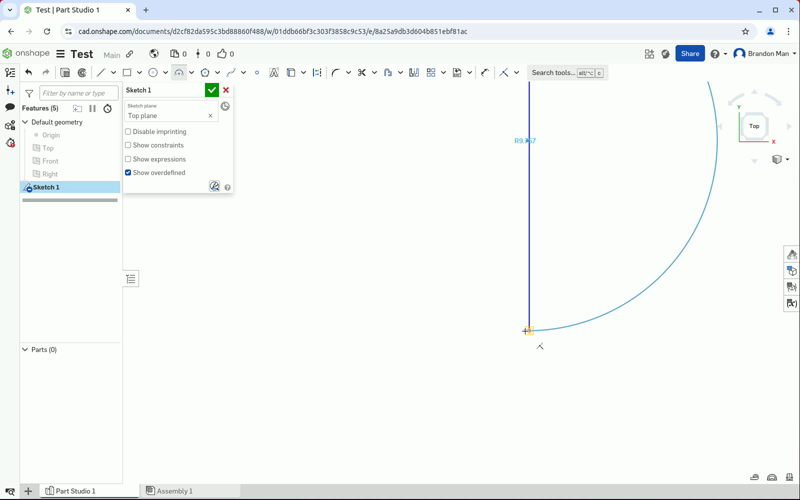
scroll(-6)
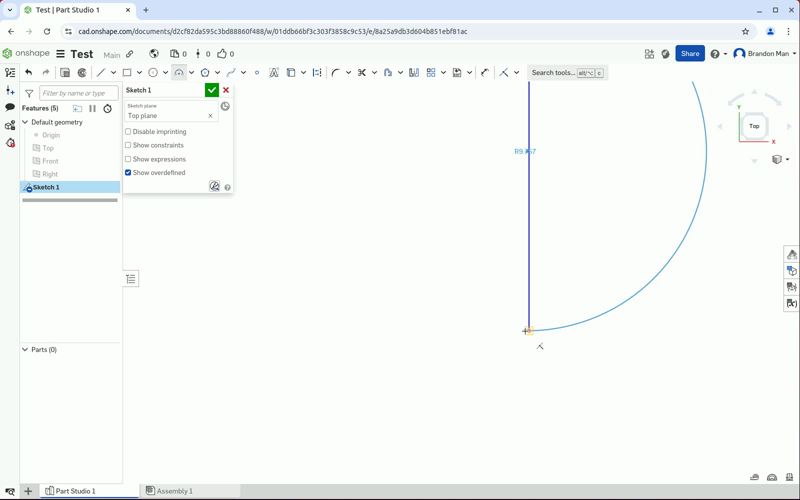
scroll(-6)
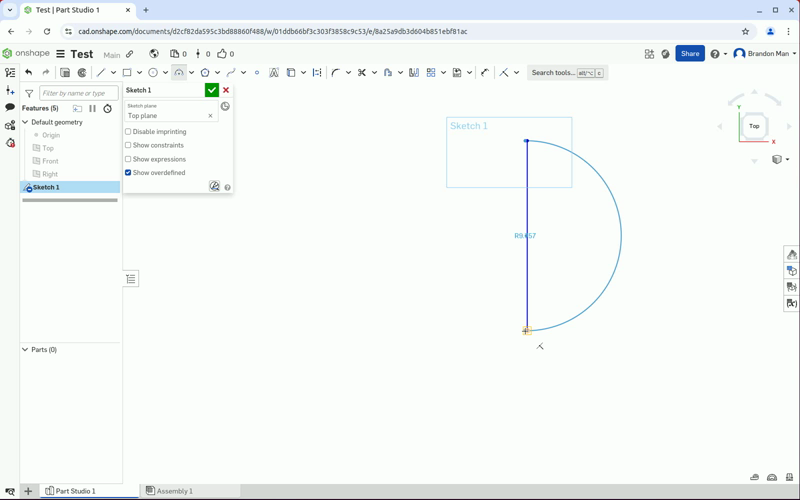
scroll(-6)
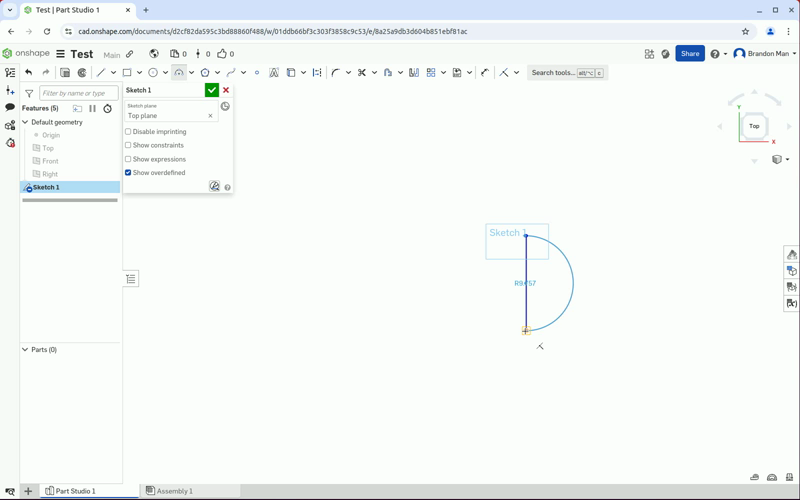
key_down(shift)
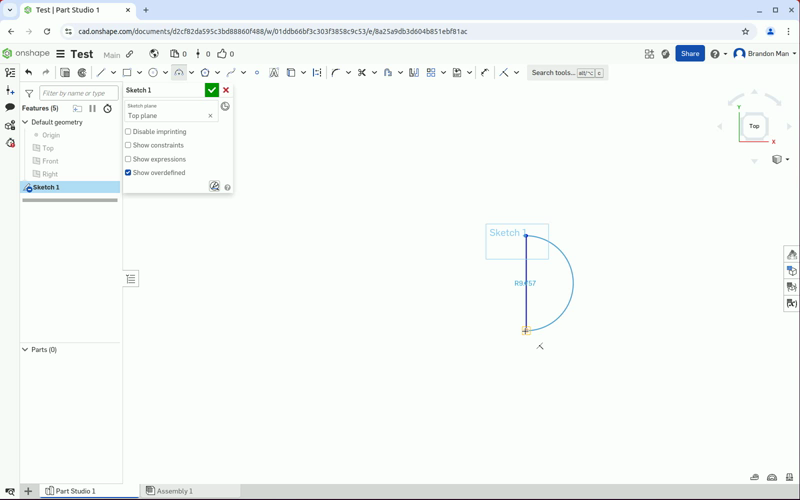
mouse_move(478, 283)
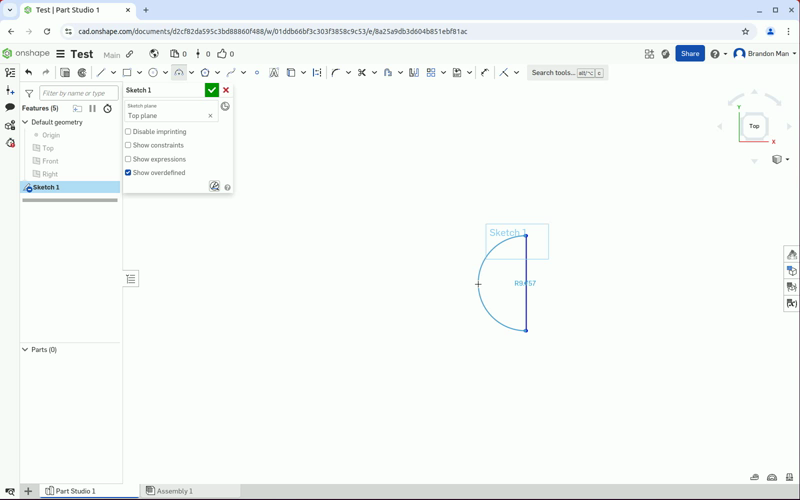
click(478, 283)
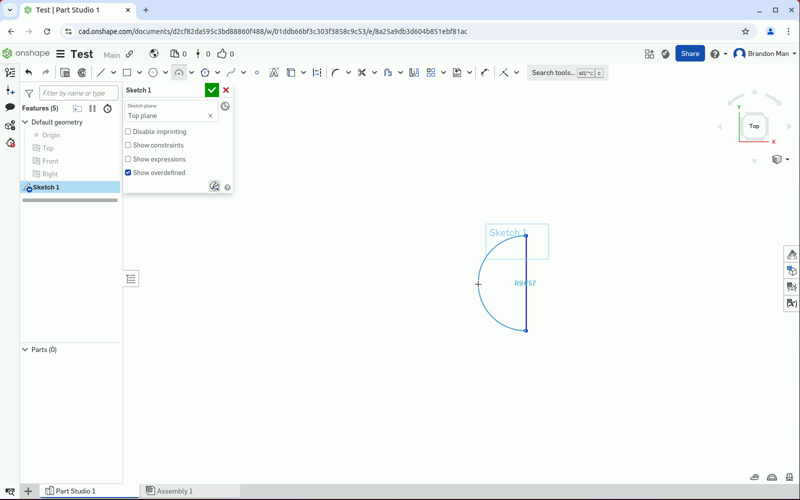
key_up(shift)
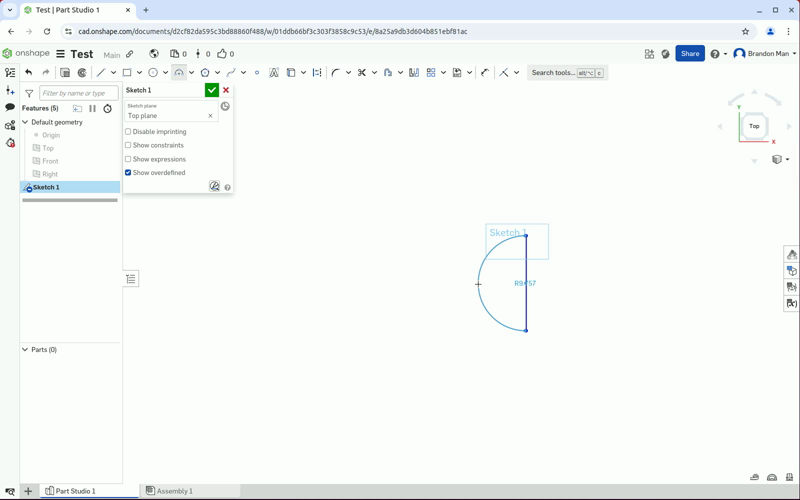
key(esc)
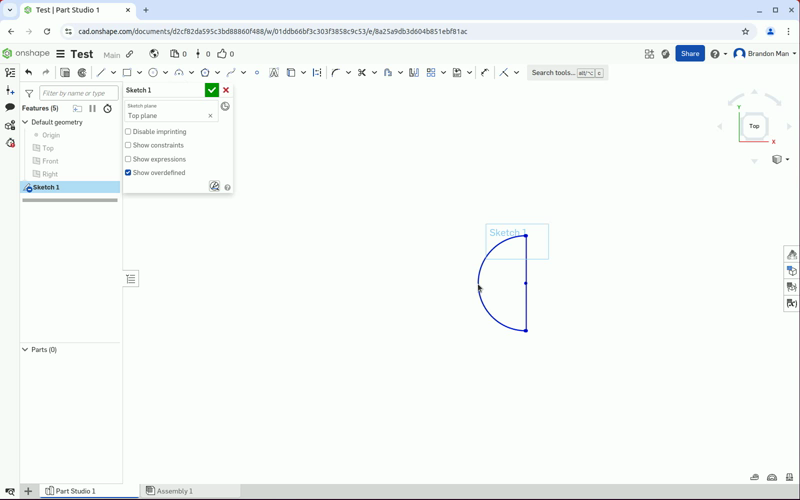
mouse_move(520, 255)
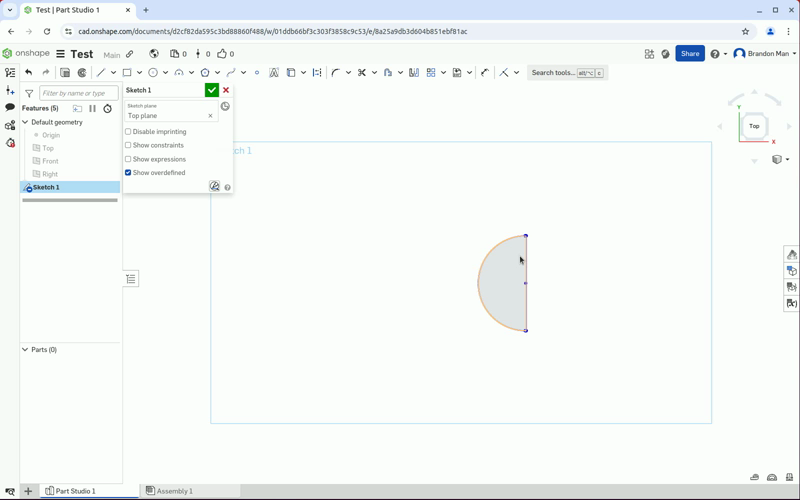
click(520, 255)
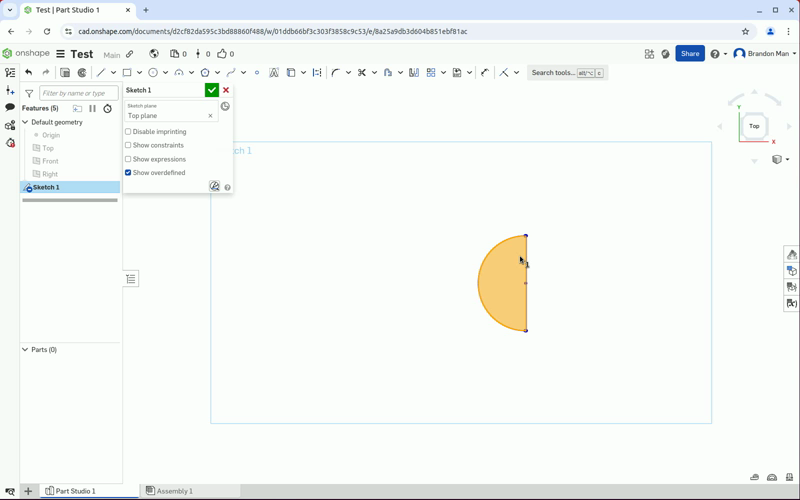
mouse_move(73, 352)
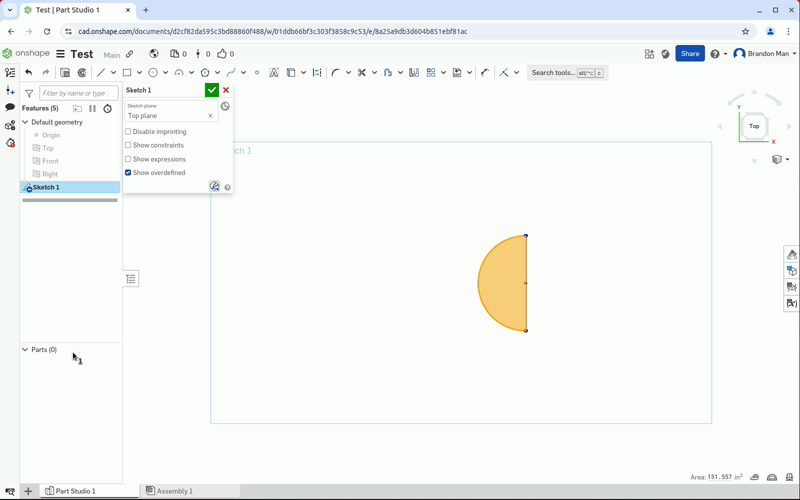
key(shift+y)
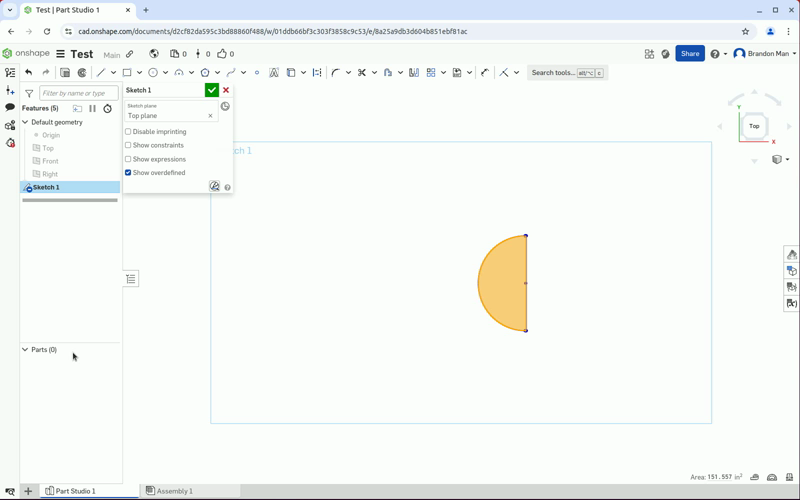
key(shift+e)
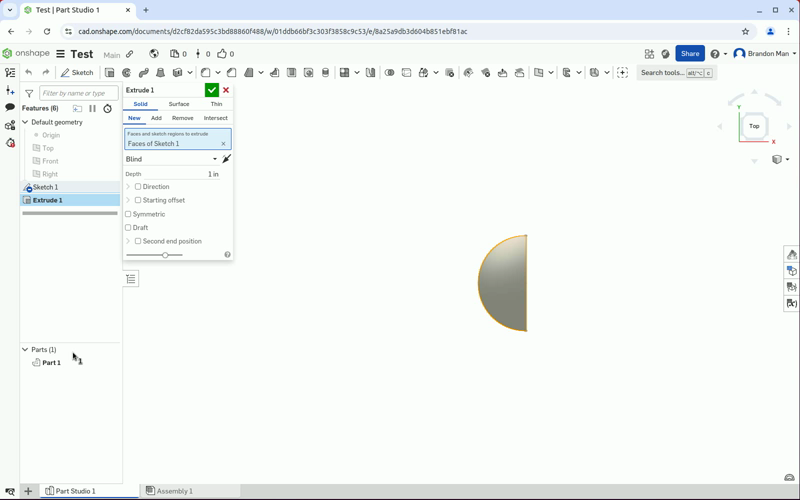
mouse_move(143, 106)
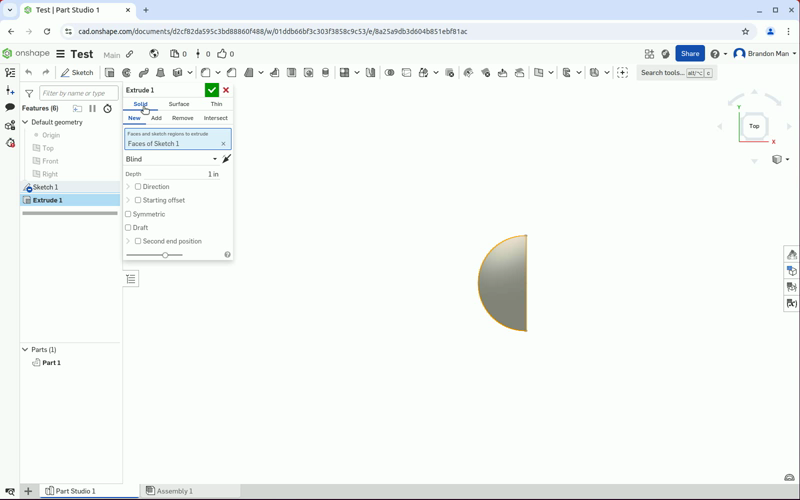
click(143, 106)
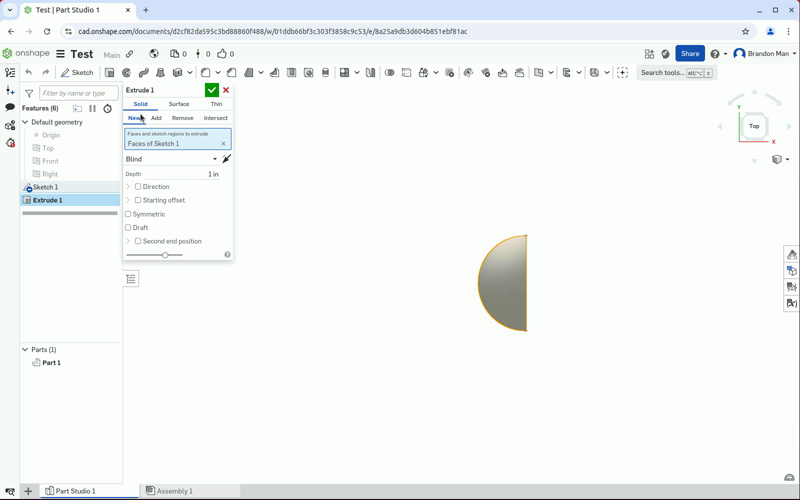
mouse_move(137, 120)
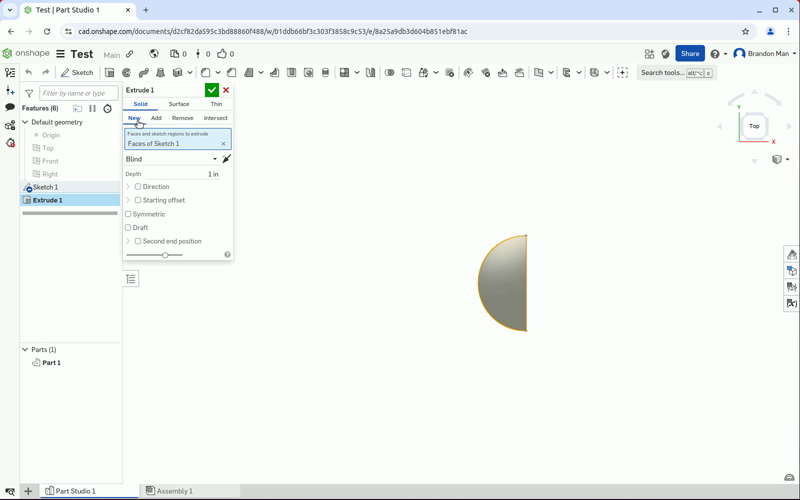
click(137, 120)
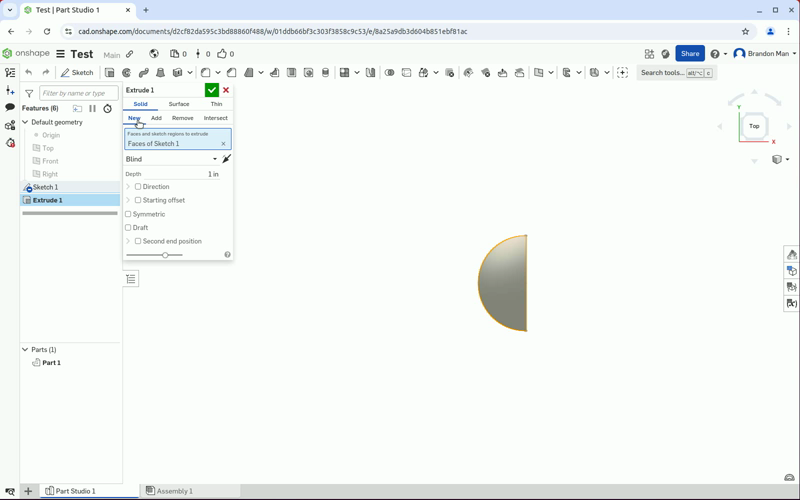
key(tab, 4)
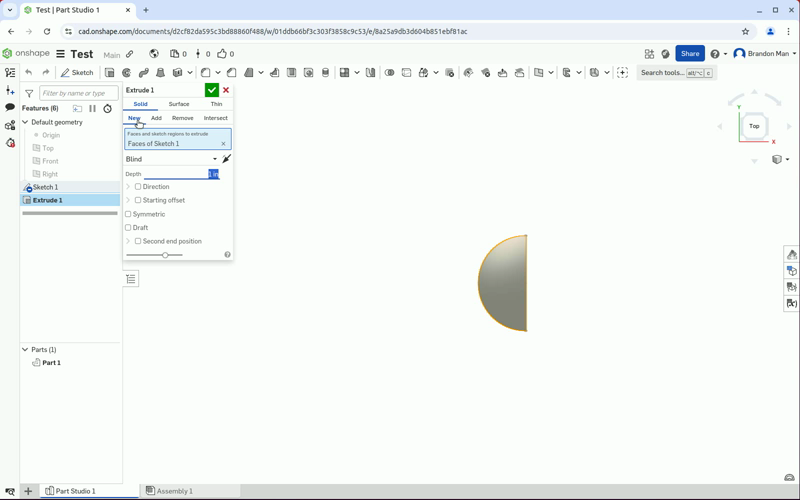
text(6.74)
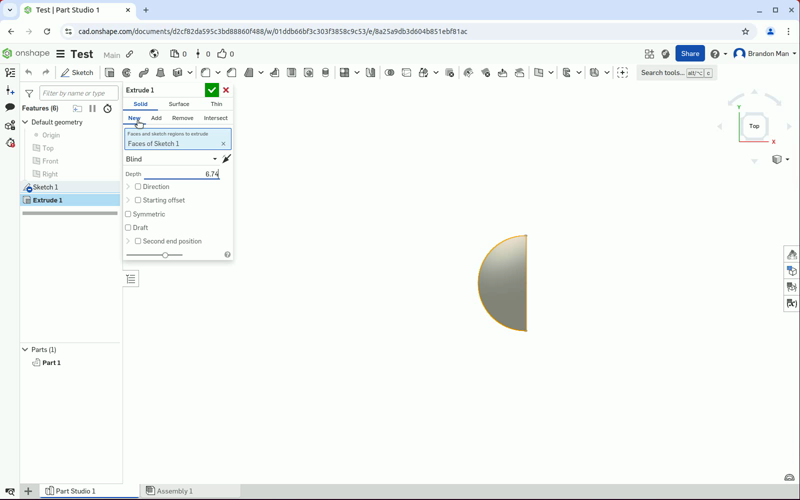
key(enter)
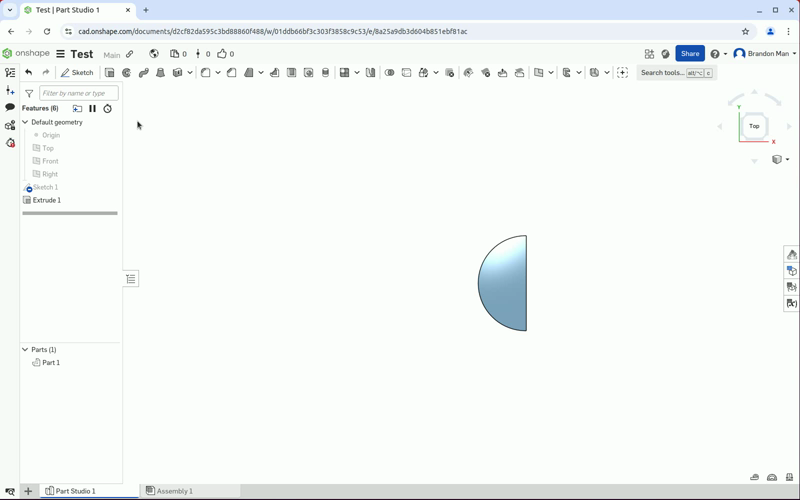
key(shift+h)
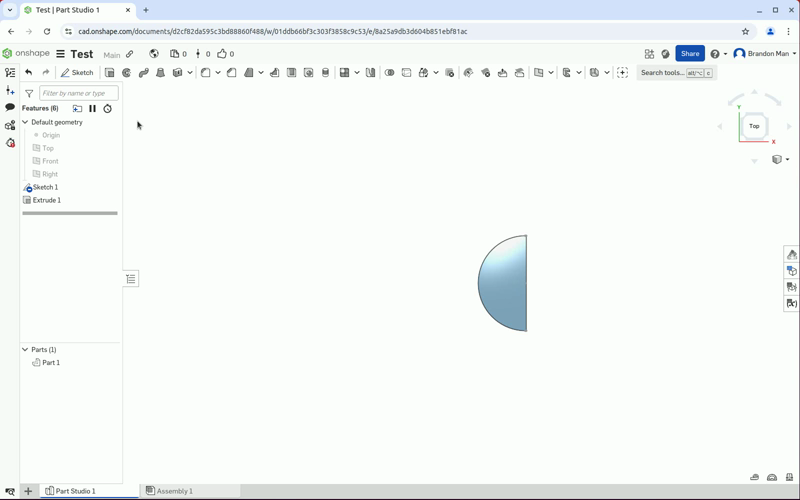
key(shift+h)
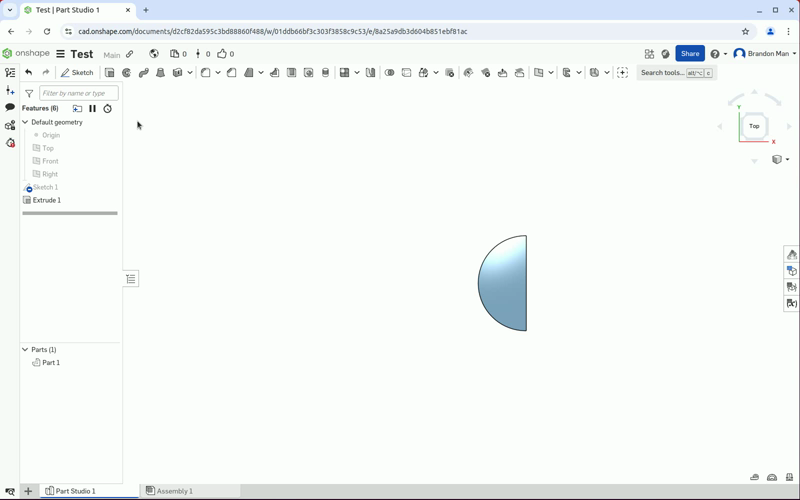
mouse_move(73, 189)
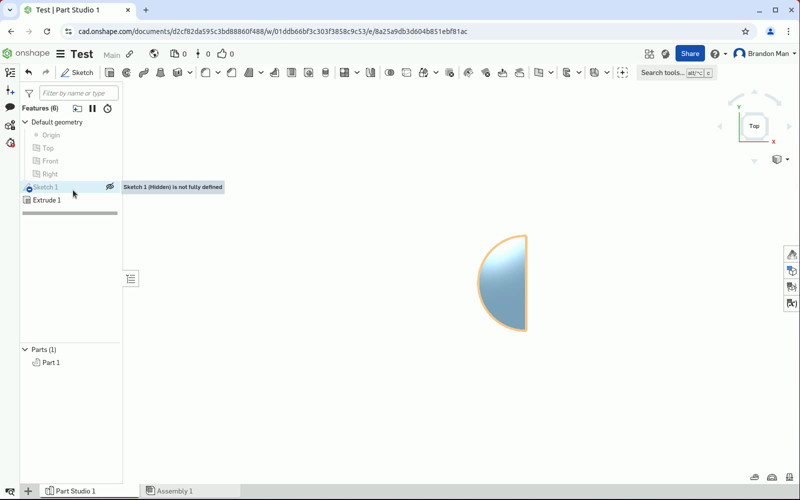
click(73, 189)
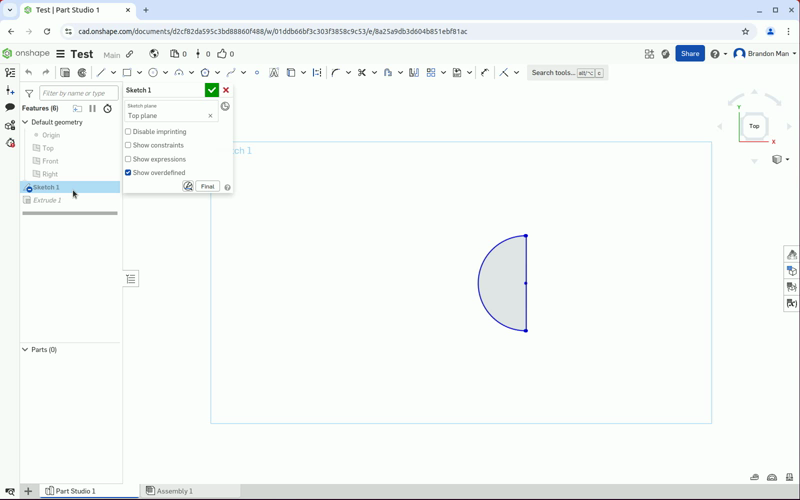
mouse_move(229, 92)
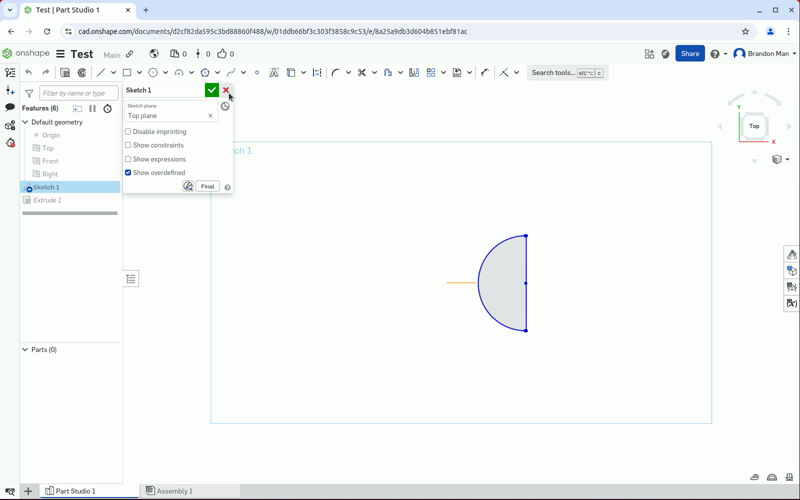
click(229, 92)
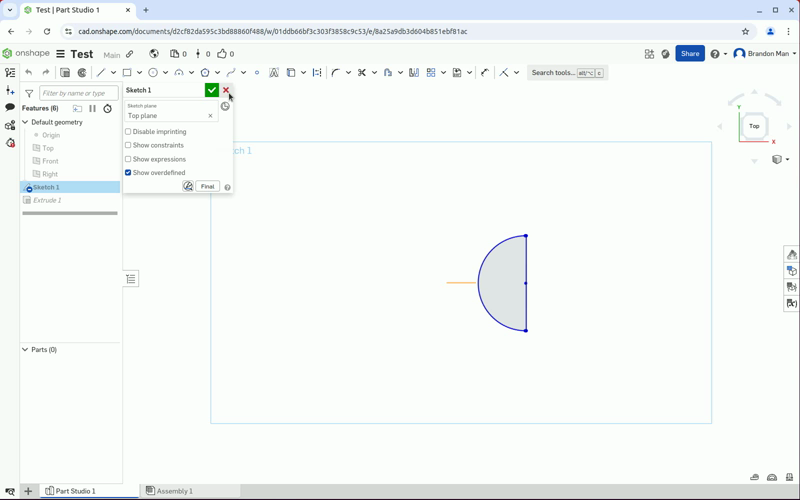
key(shift+s)
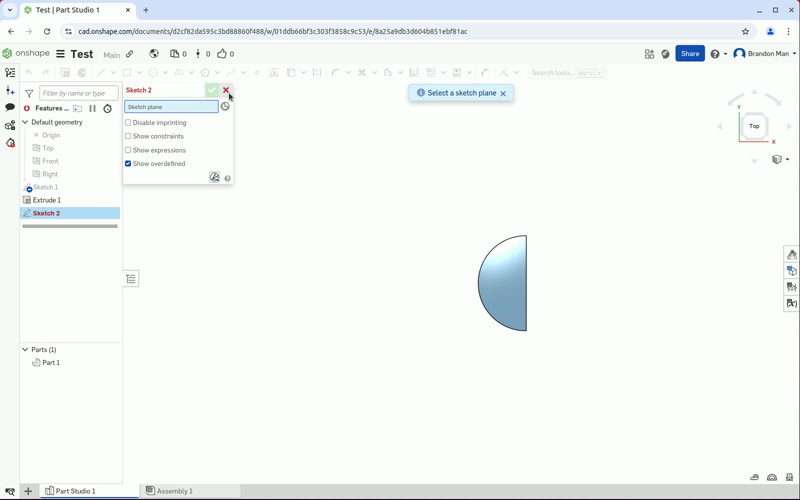
mouse_move(73, 150)
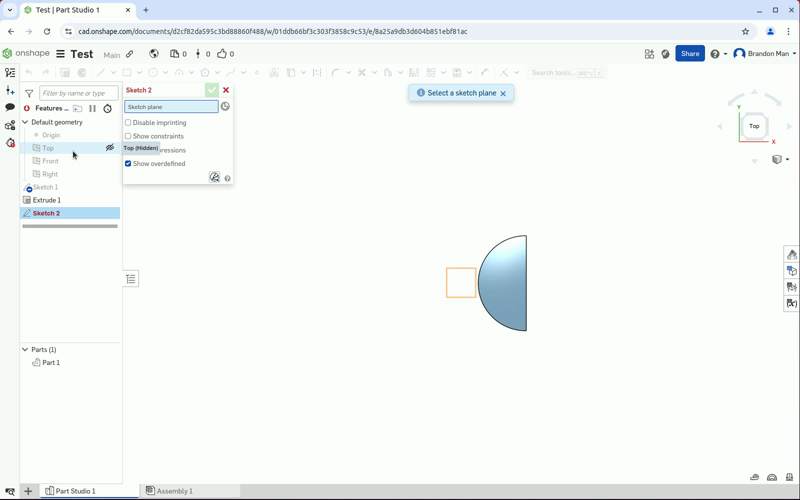
click(73, 150)
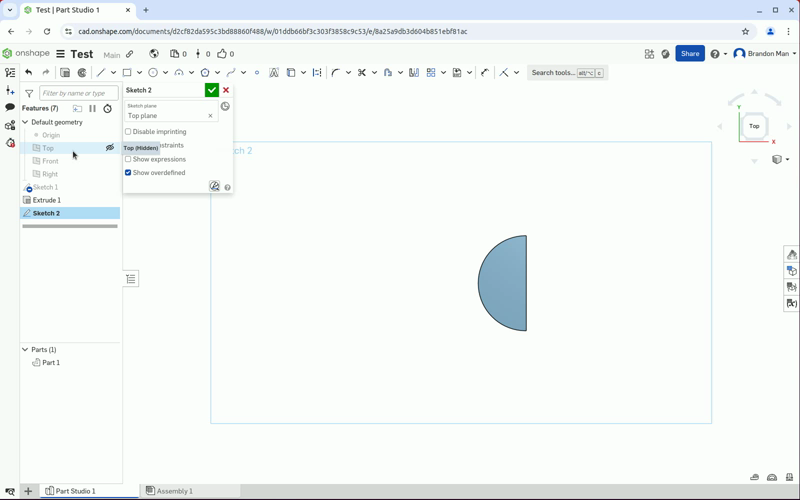
mouse_move(73, 352)
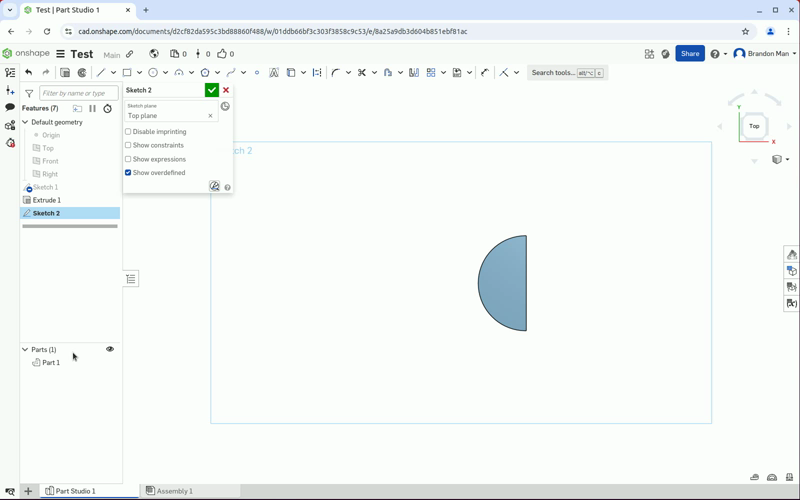
key(y)
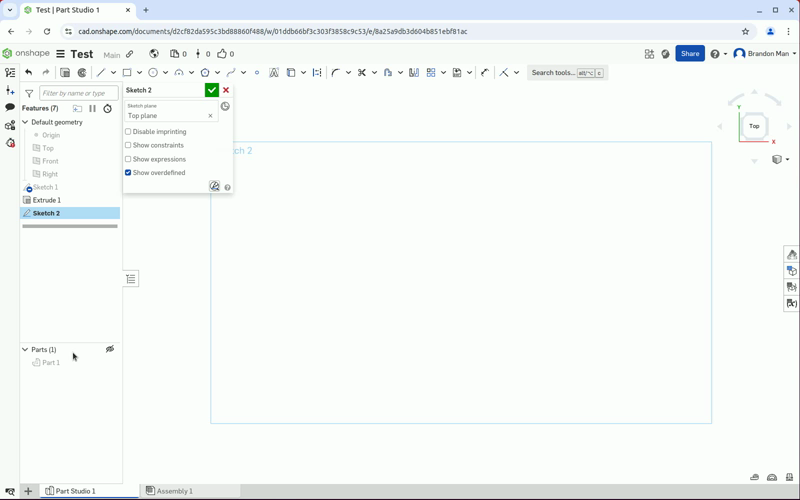
key(a)
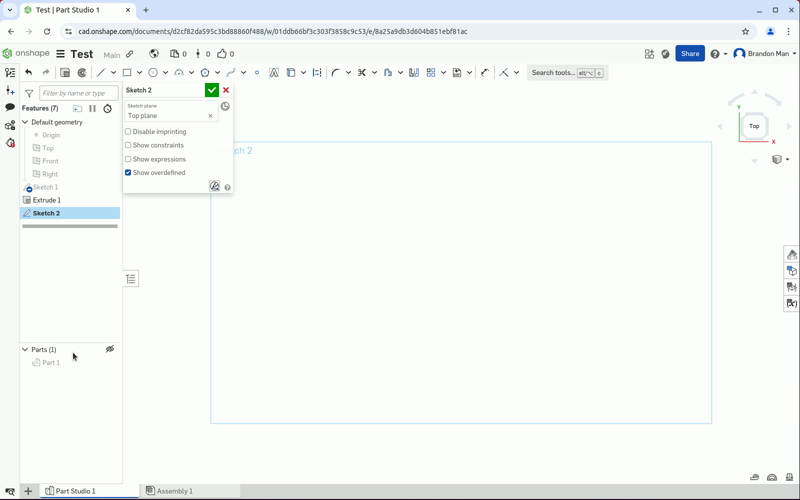
key_down(shift)
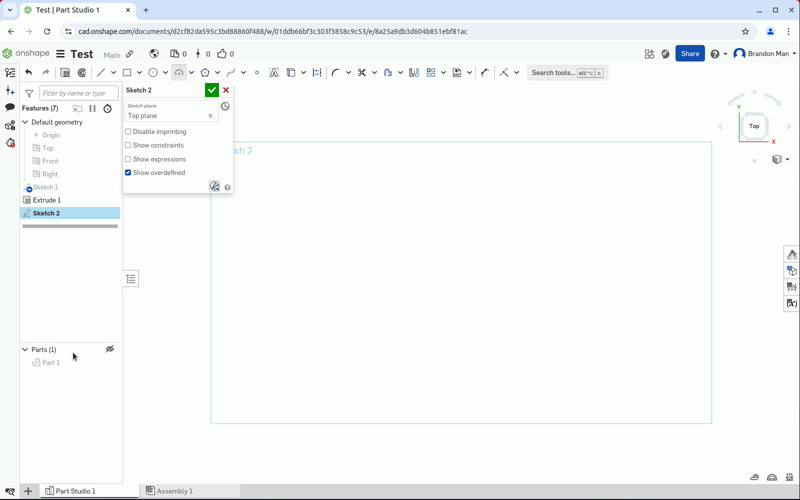
mouse_move(526, 330)
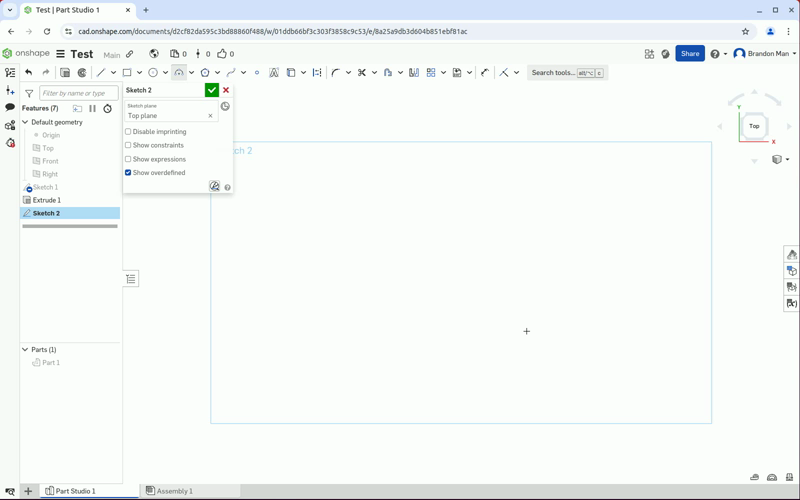
click(526, 330)
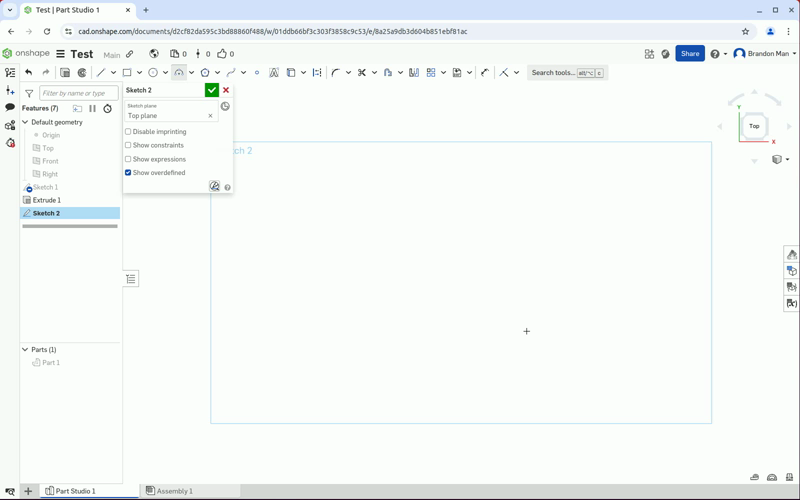
key_up(shift)
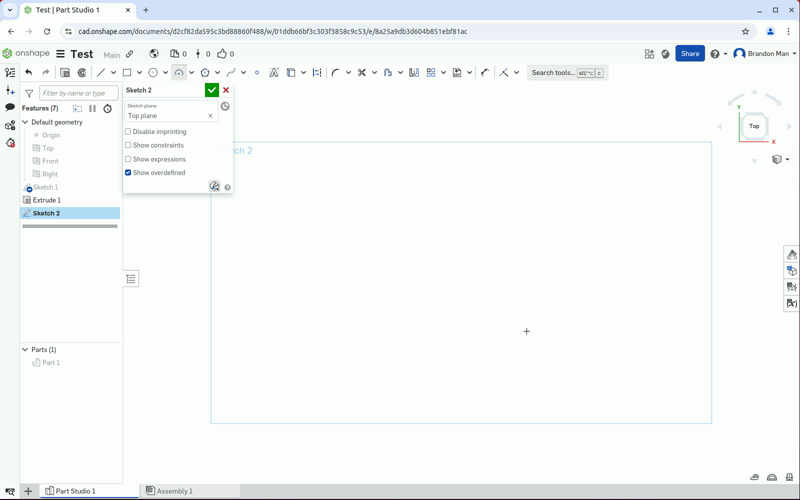
key_down(shift)
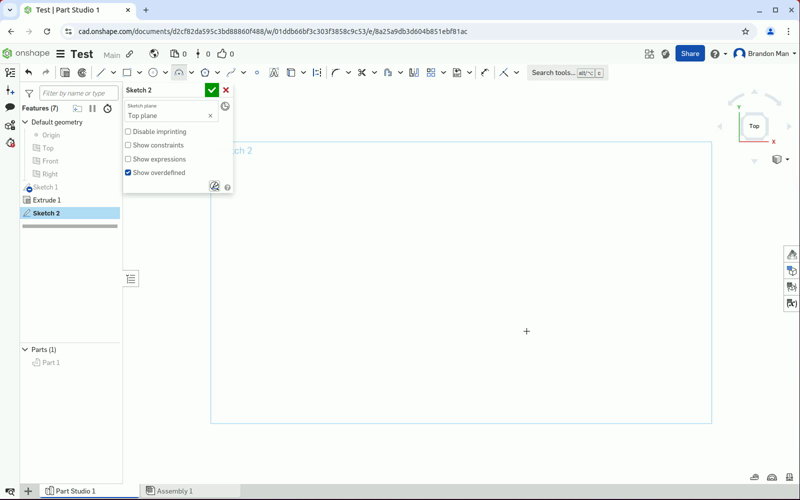
mouse_move(526, 235)
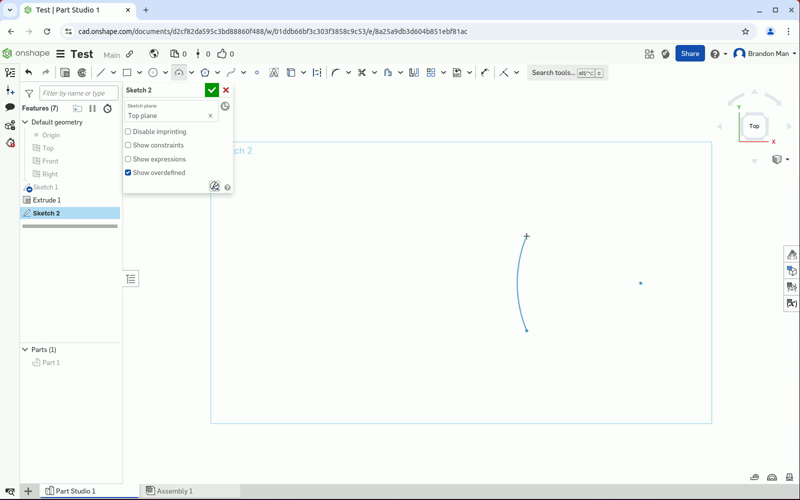
click(526, 235)
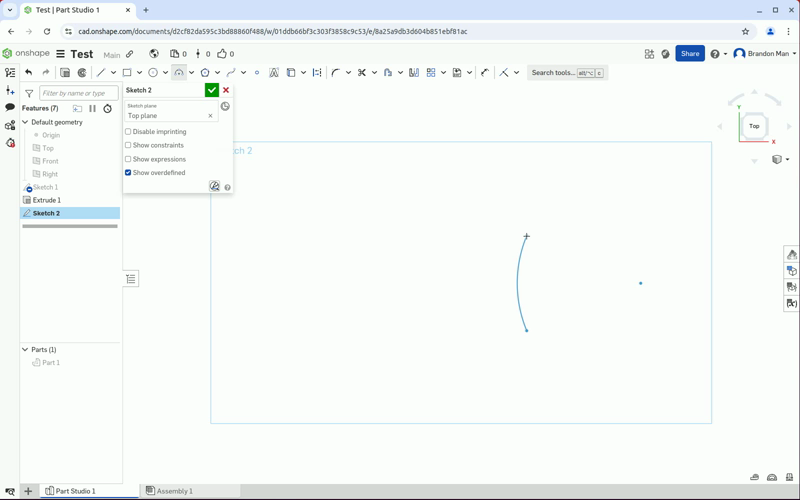
mouse_move(573, 283)
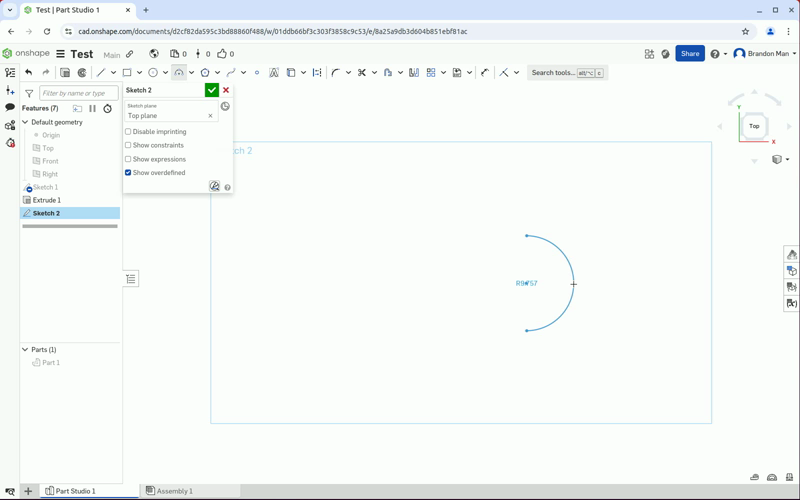
click(573, 283)
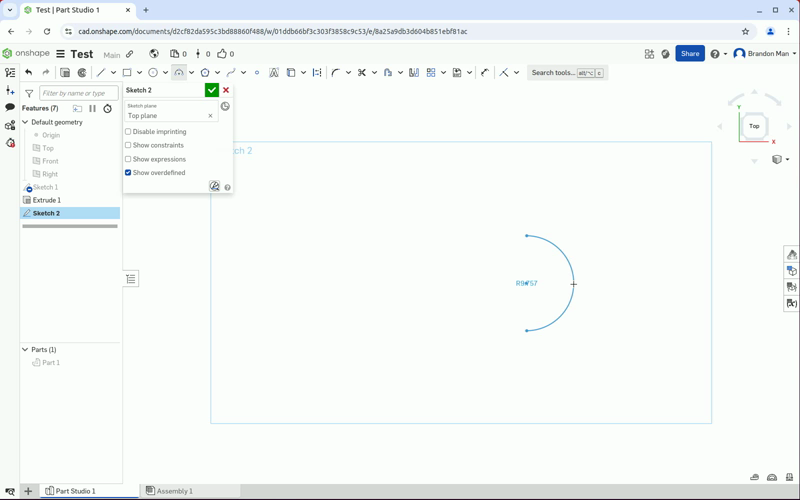
key_up(shift)
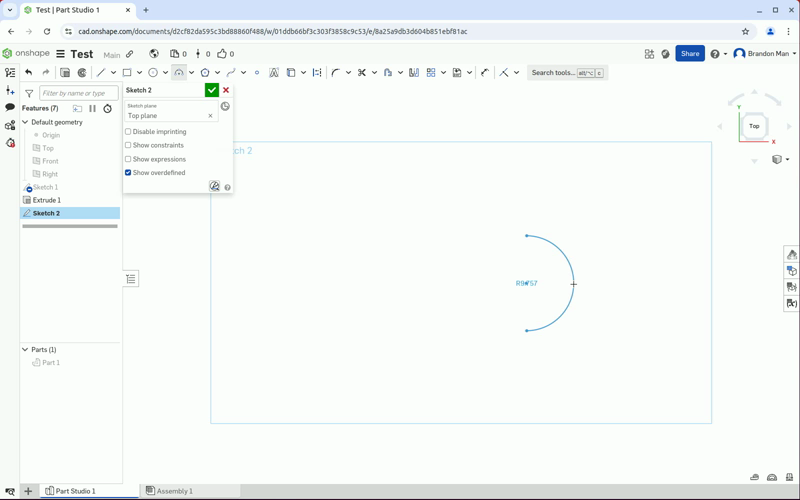
key(esc)
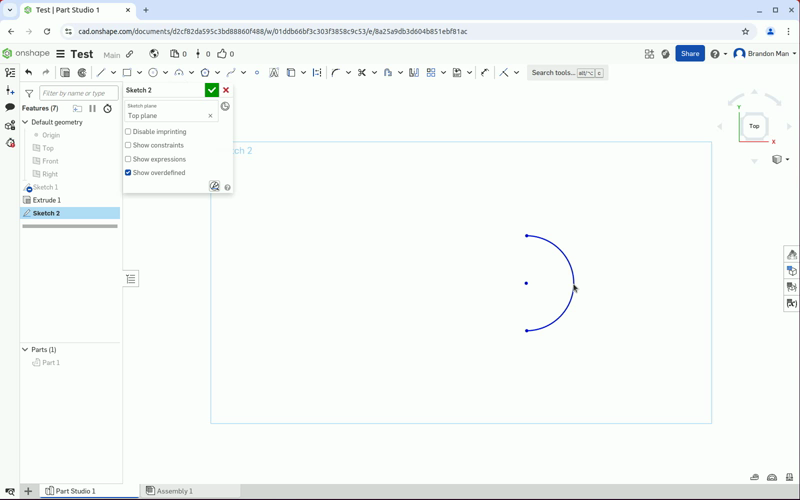
key(l)
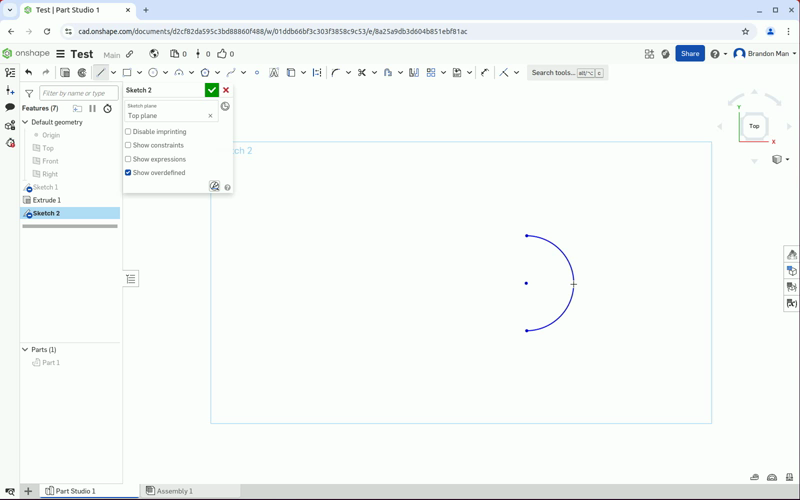
mouse_move(526, 235)
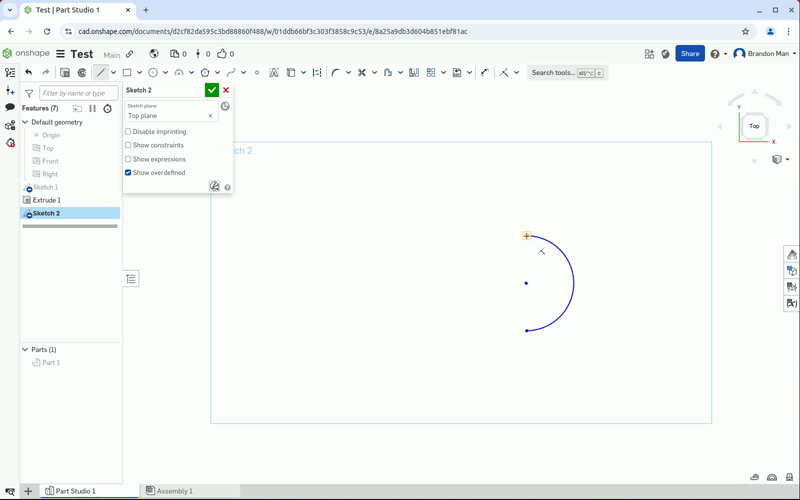
click(526, 235)
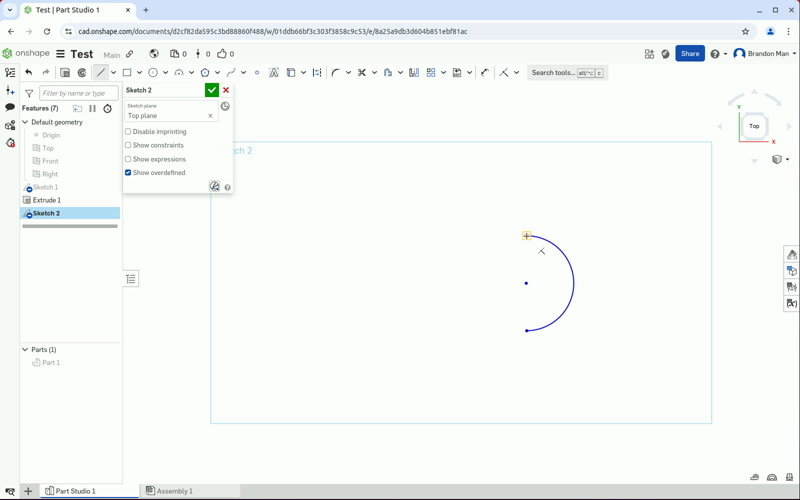
key_down(shift)
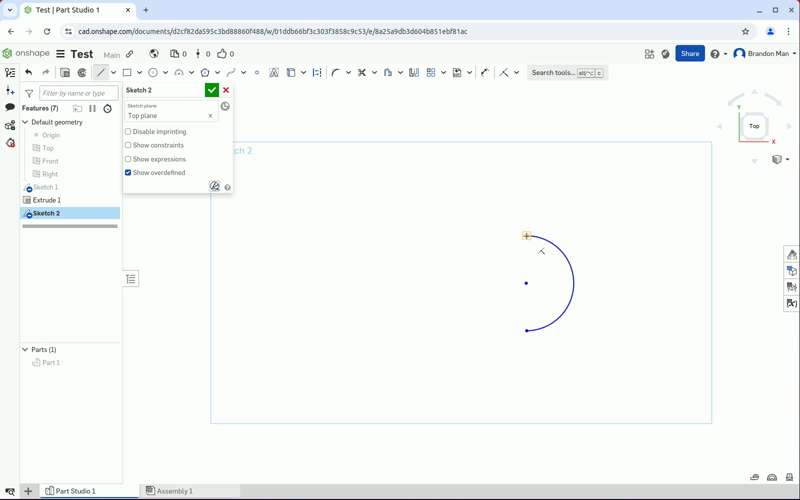
mouse_move(526, 330)
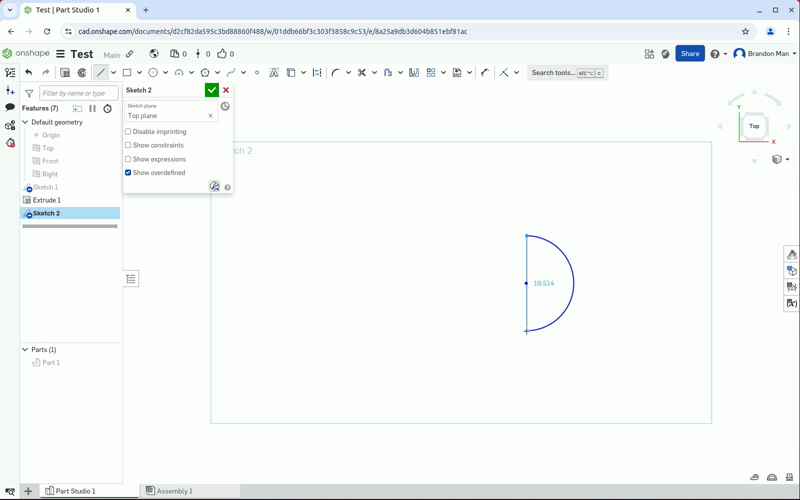
key_up(shift)
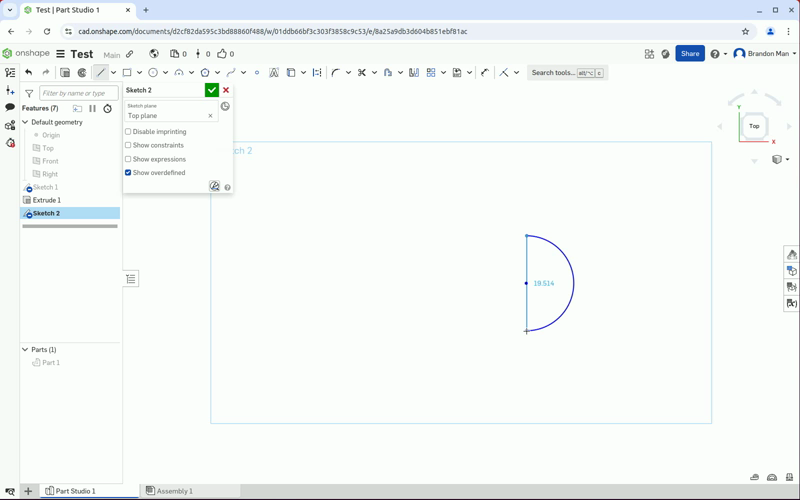
click(526, 330)
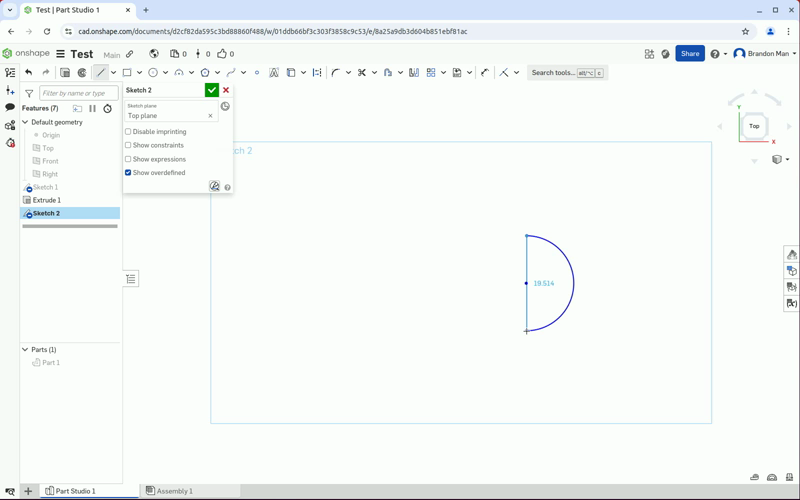
key(esc)
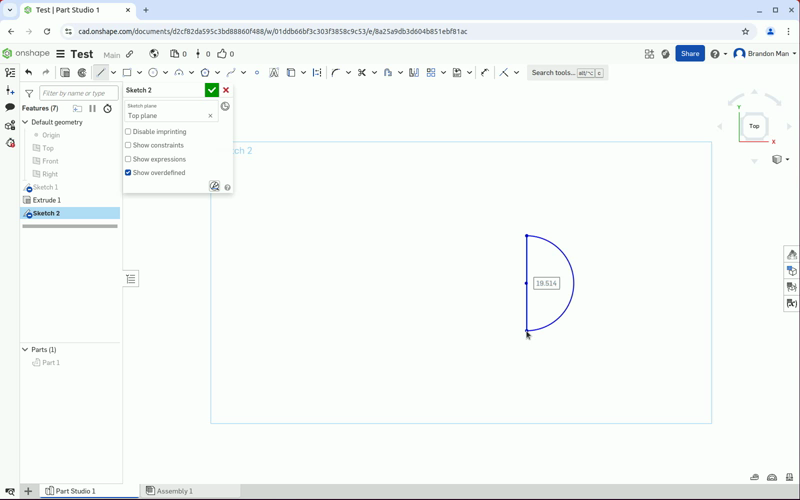
mouse_move(530, 318)
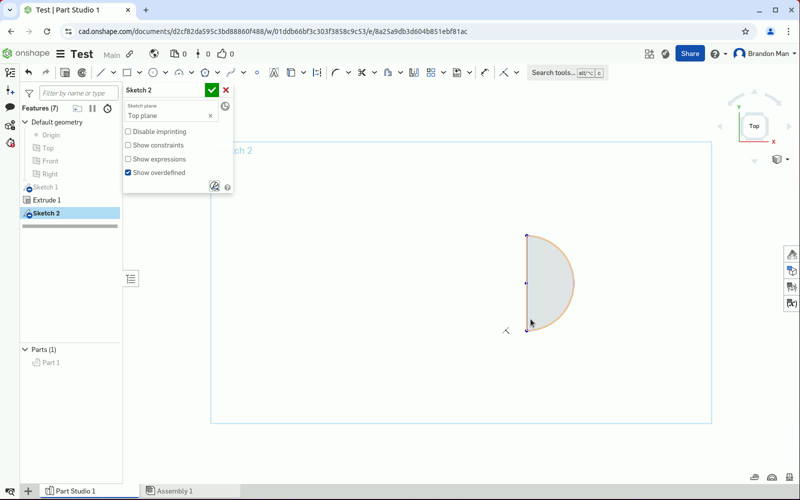
click(530, 318)
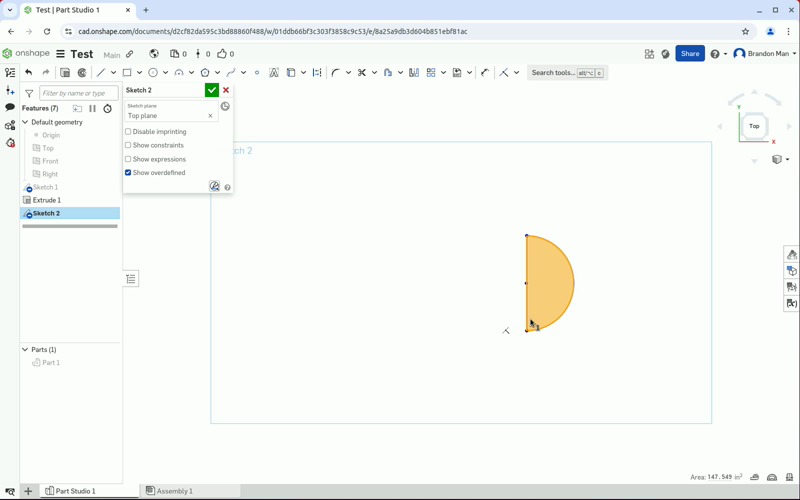
mouse_move(73, 352)
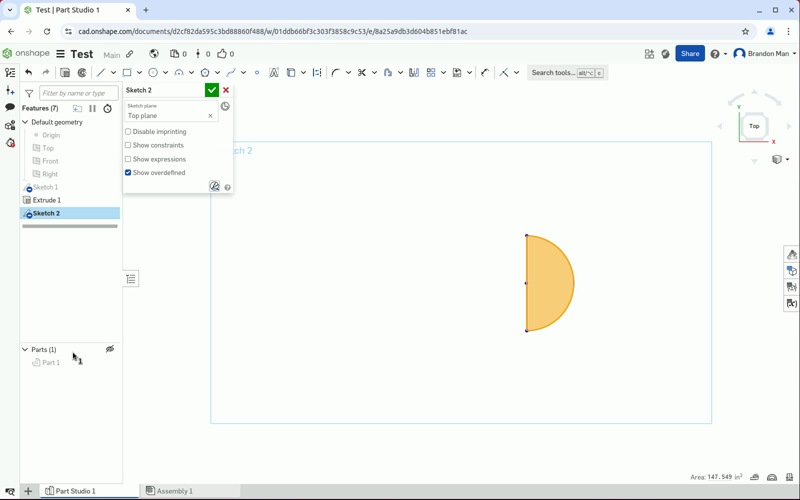
key(shift+y)
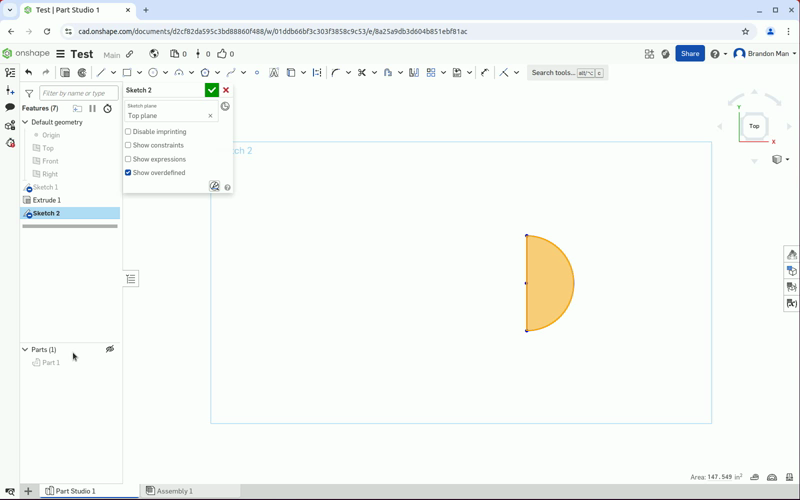
key(shift+e)
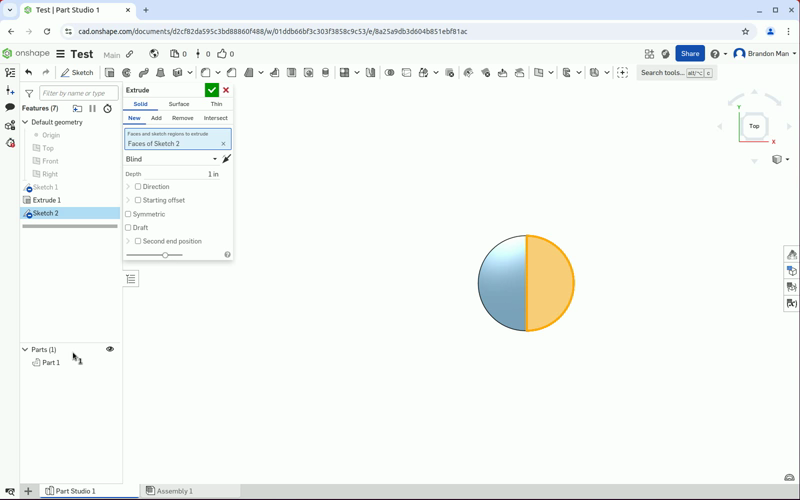
mouse_move(143, 106)
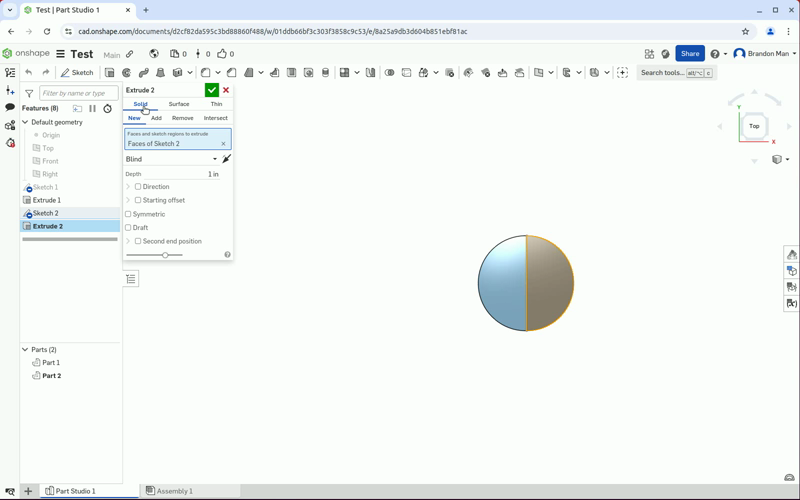
click(143, 106)
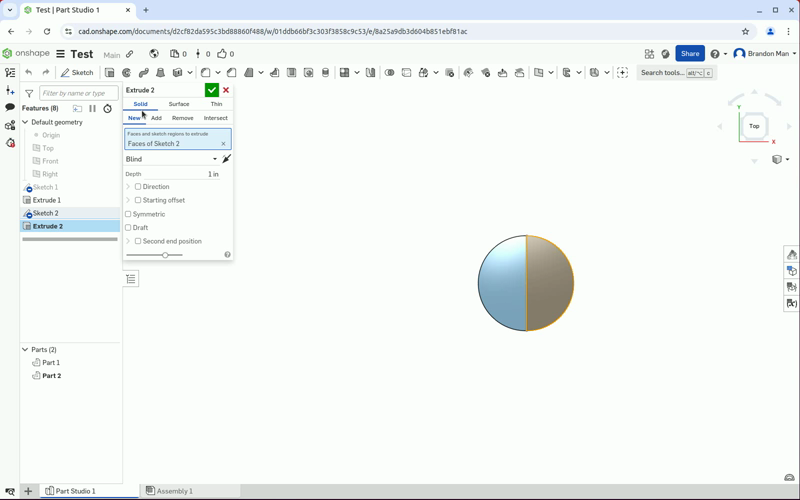
mouse_move(137, 120)
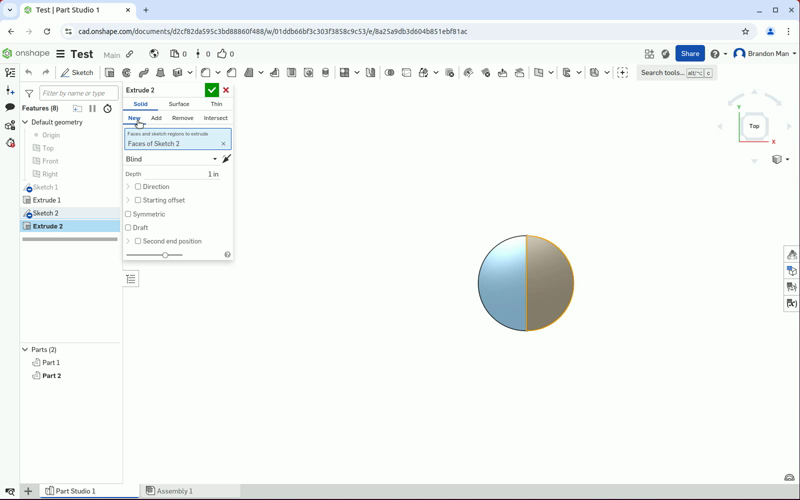
click(137, 120)
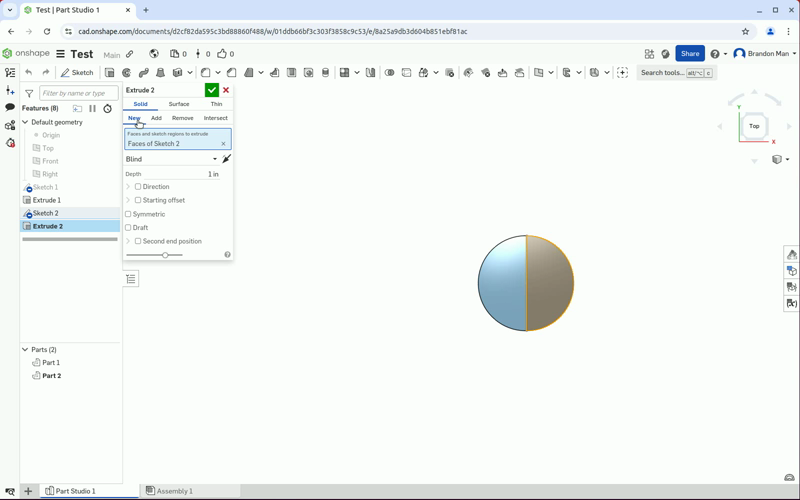
key(tab, 4)
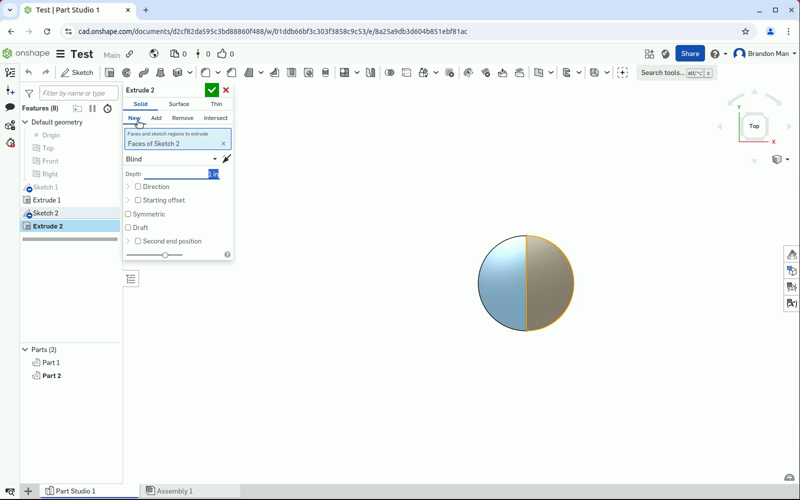
text(6.74)
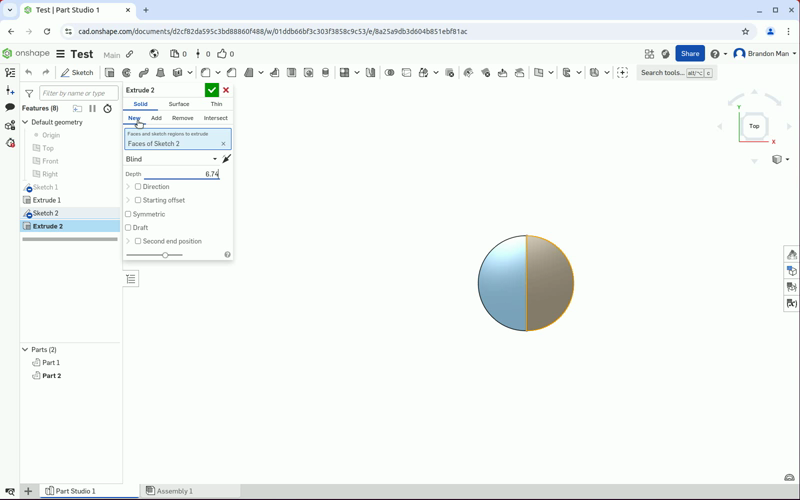
key(enter)
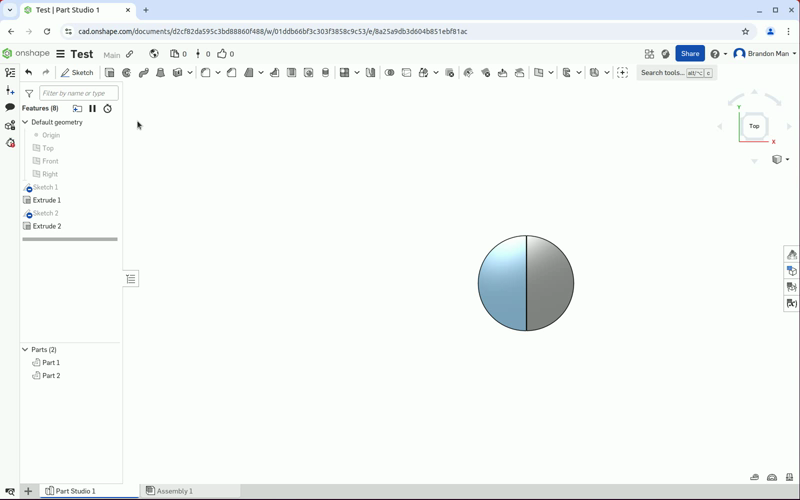
key(shift+h)
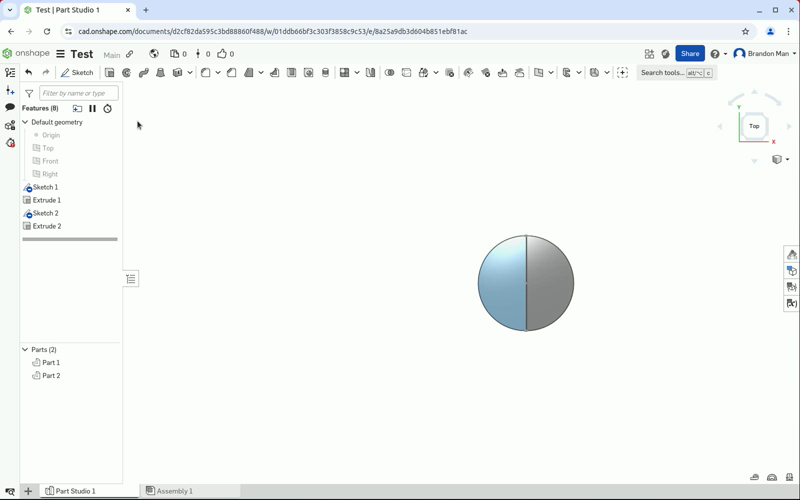
key(shift+h)
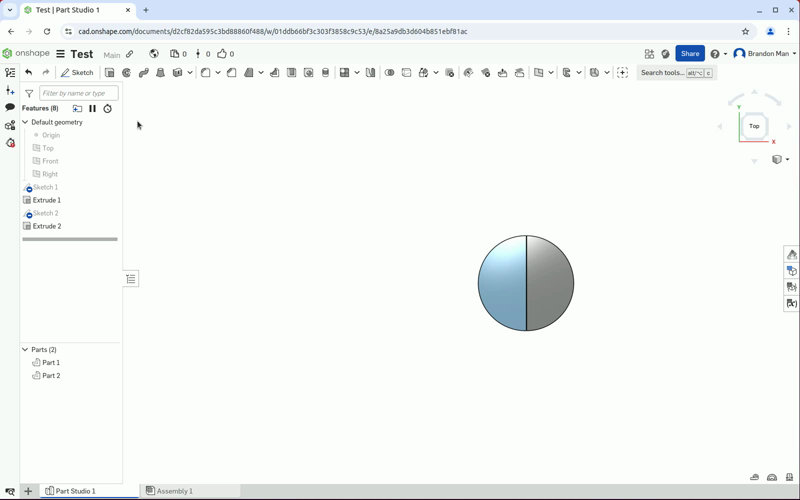
mouse_move(73, 189)
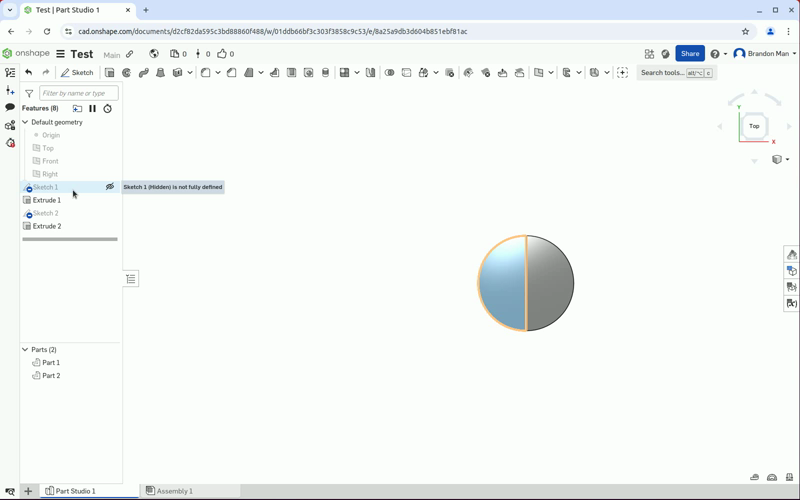
click(73, 189)
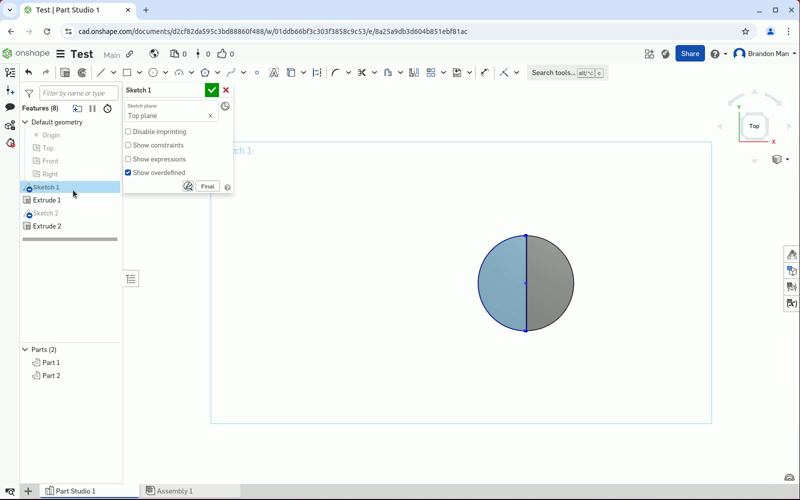
mouse_move(229, 92)
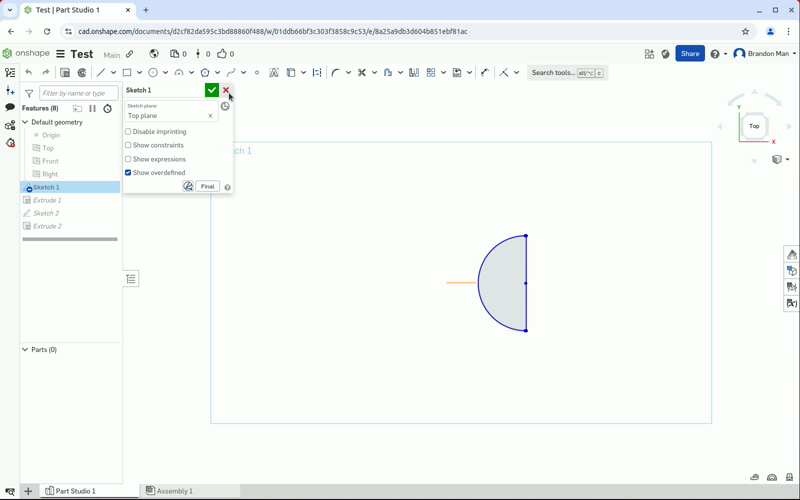
click(229, 92)
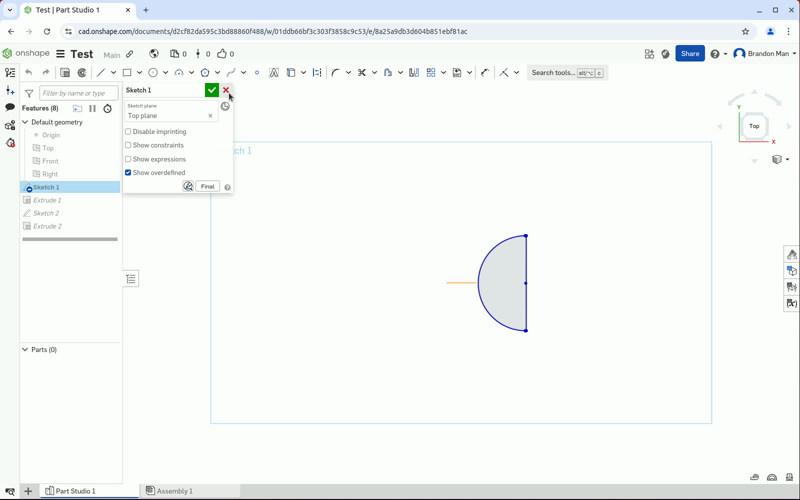
key(shift+s)
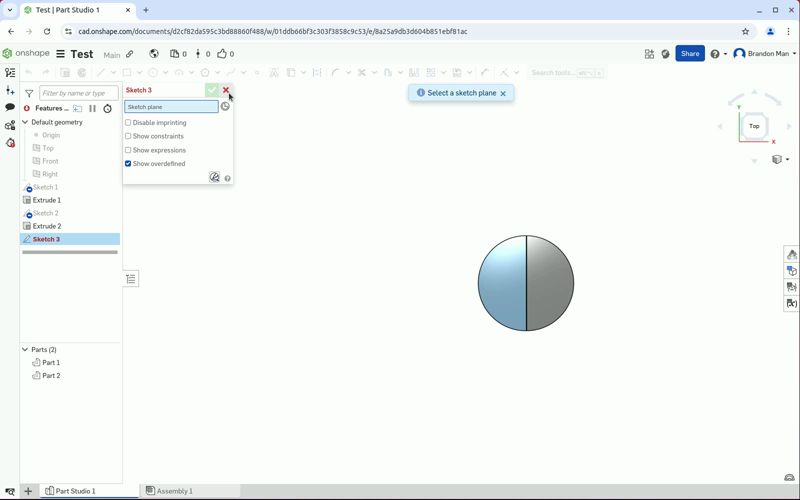
mouse_move(73, 150)
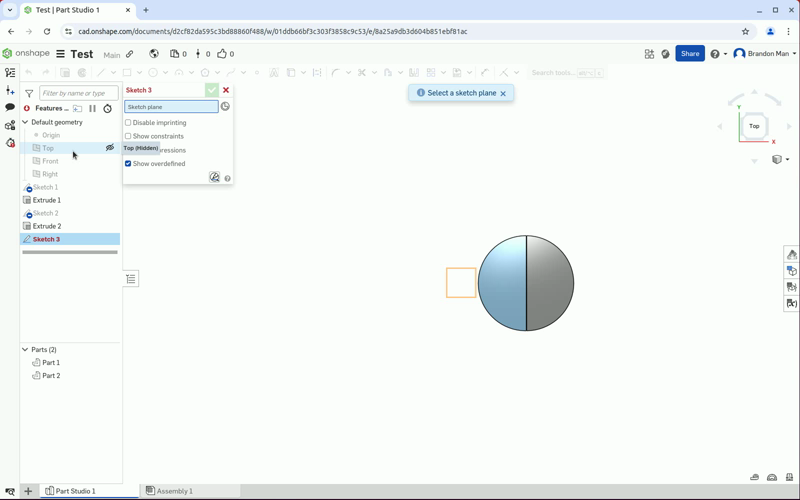
click(73, 150)
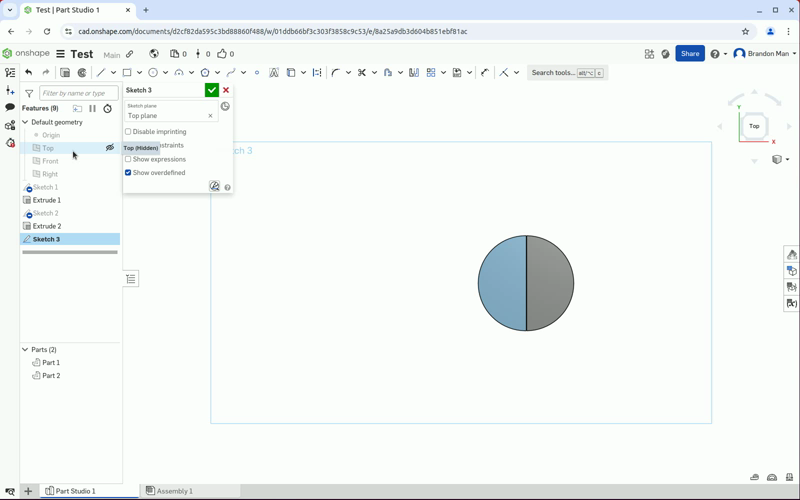
mouse_move(73, 352)
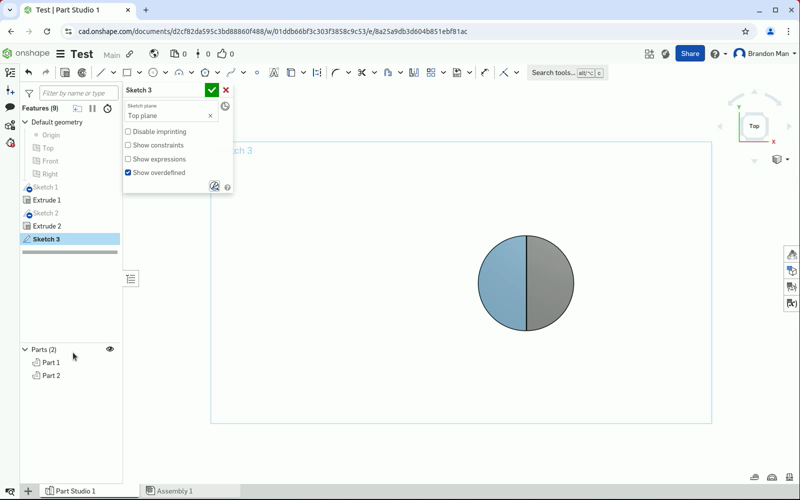
key(y)
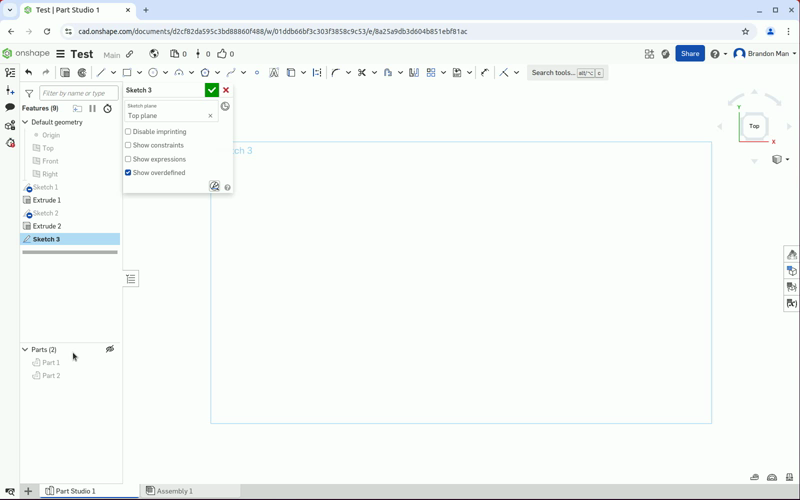
key(l)
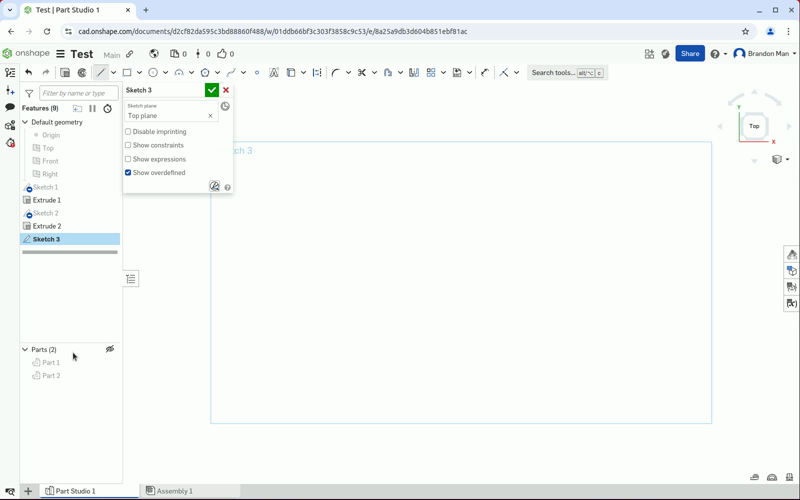
key_down(shift)
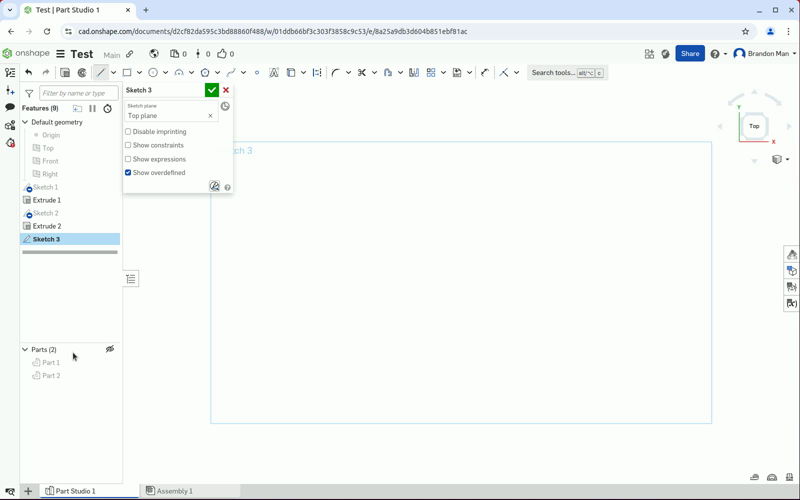
mouse_move(395, 330)
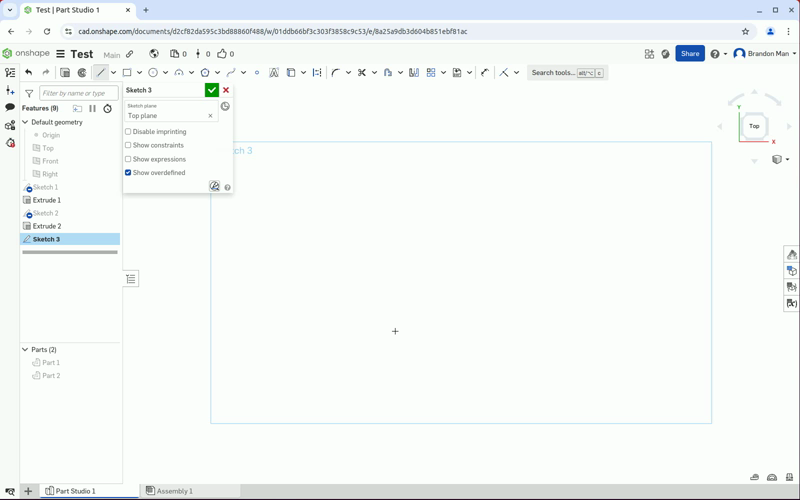
click(395, 330)
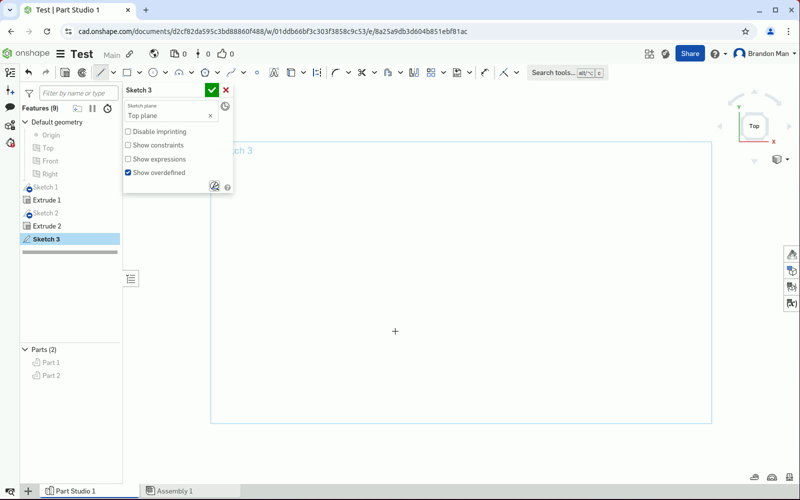
key_up(shift)
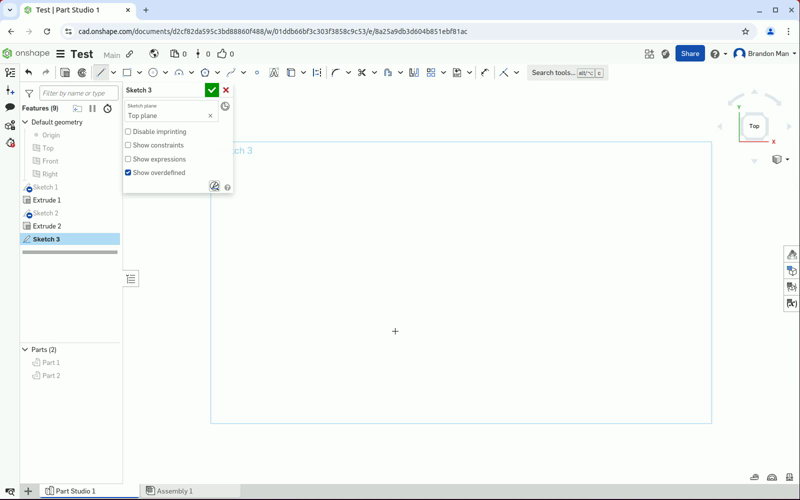
key_down(shift)
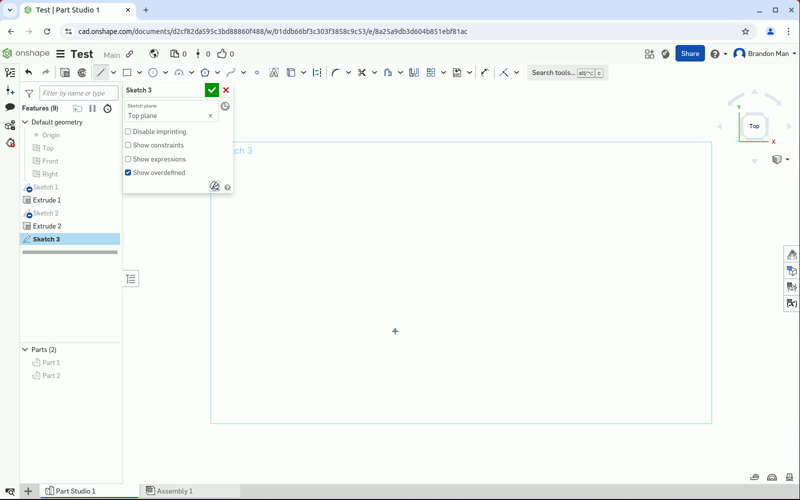
mouse_move(525, 330)
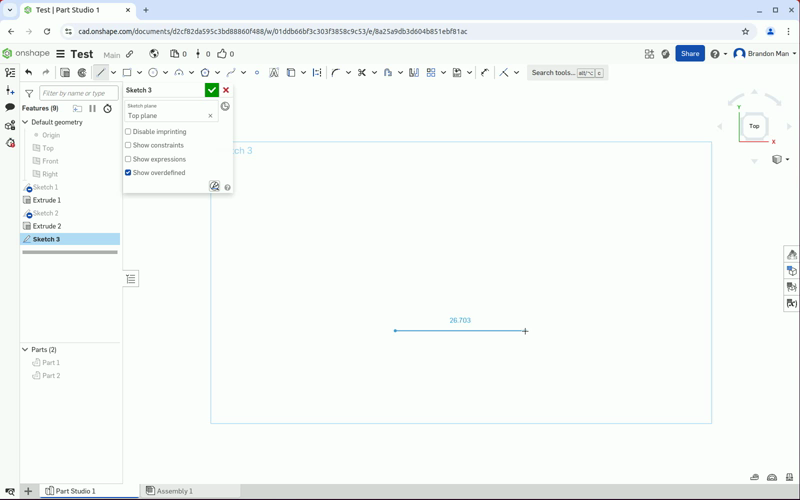
click(525, 330)
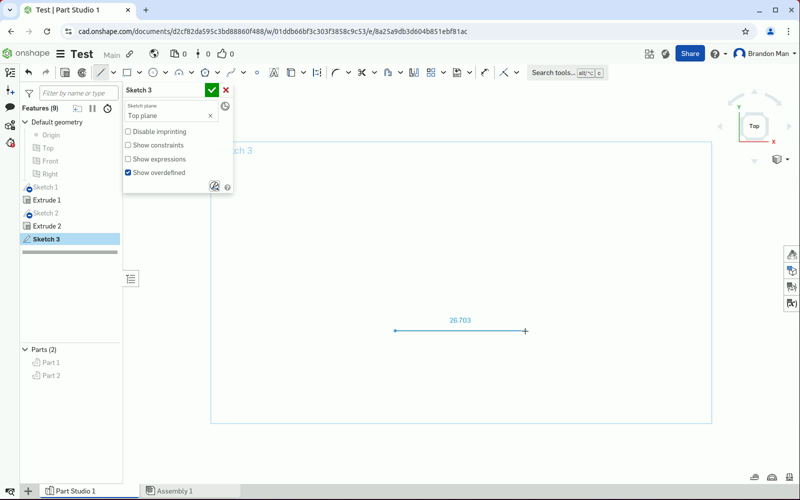
key_up(shift)
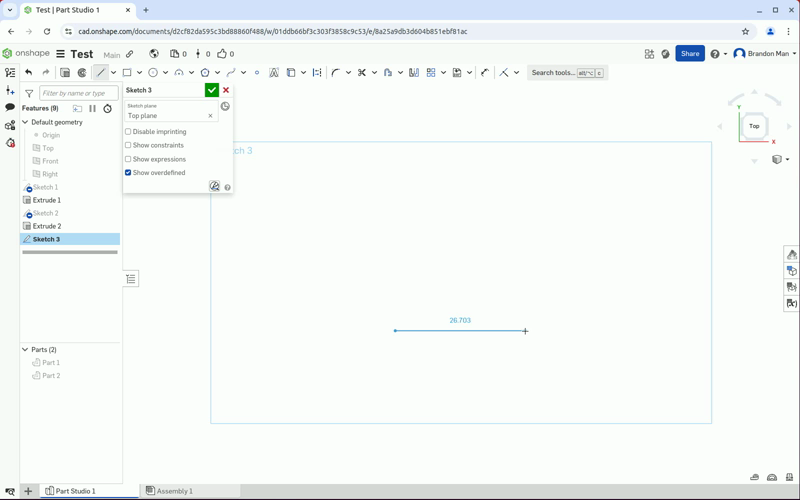
key(esc)
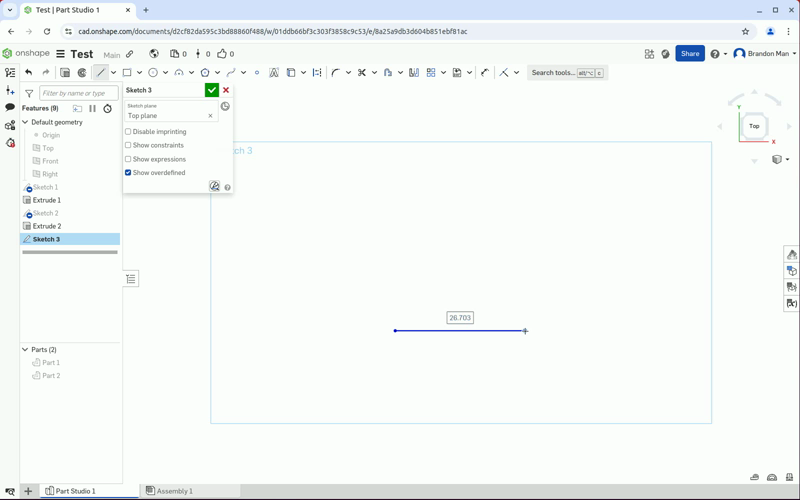
key(a)
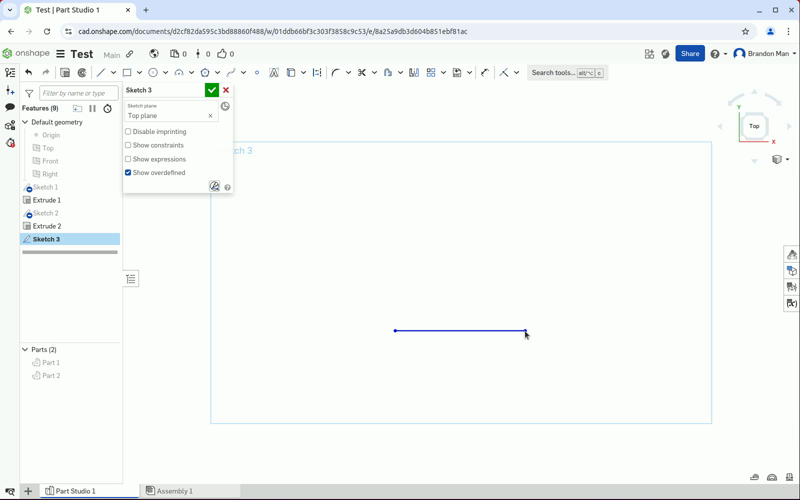
mouse_move(525, 330)
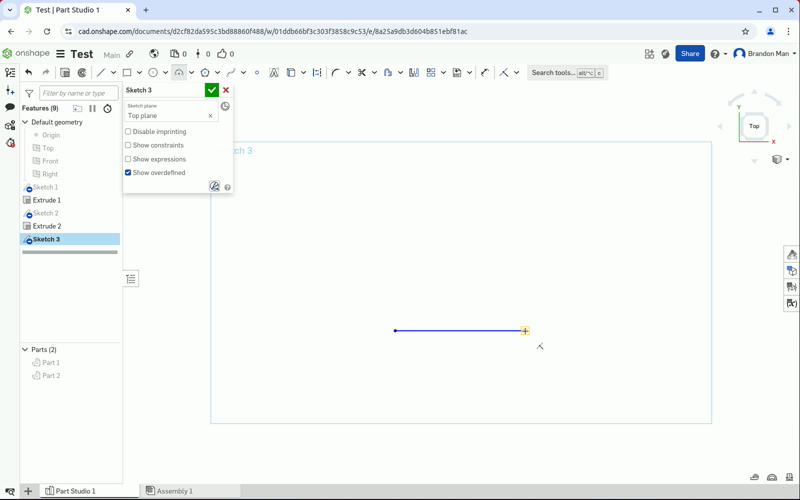
click(525, 330)
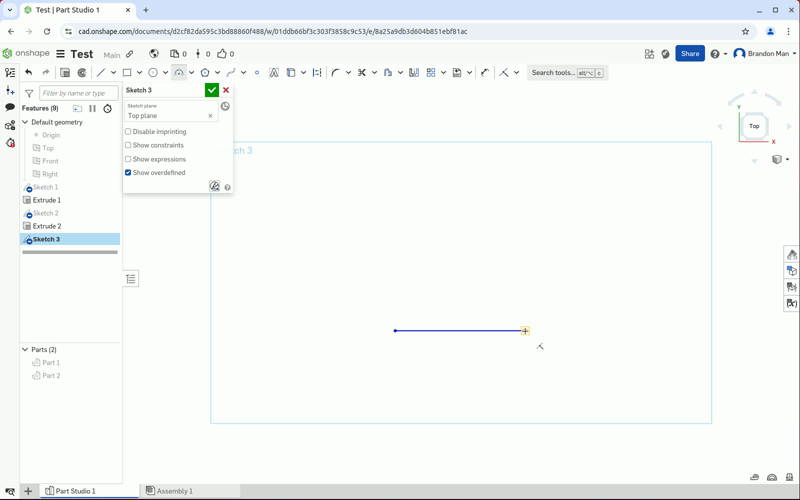
key_down(shift)
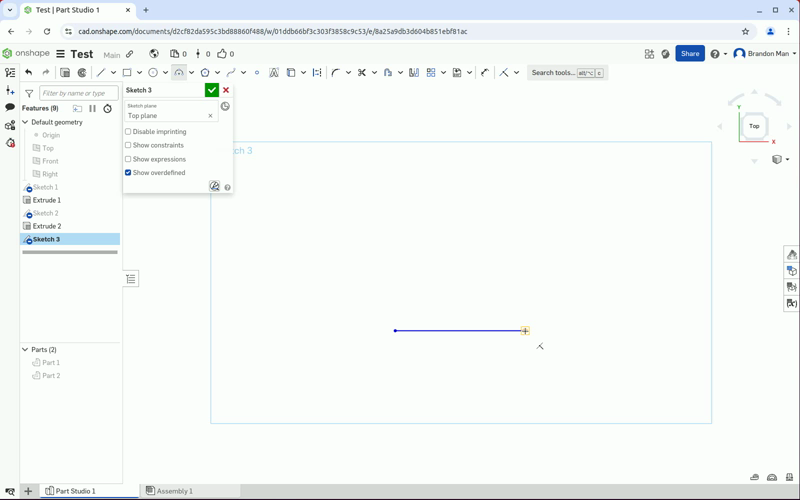
mouse_move(525, 236)
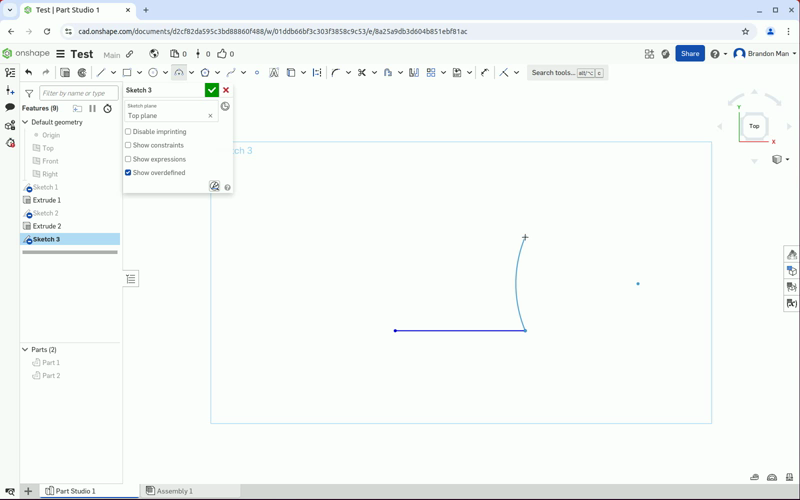
click(525, 236)
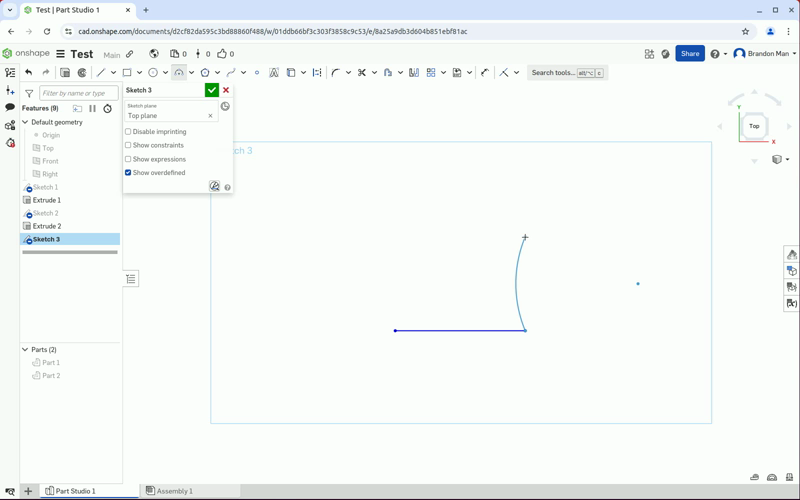
mouse_move(478, 283)
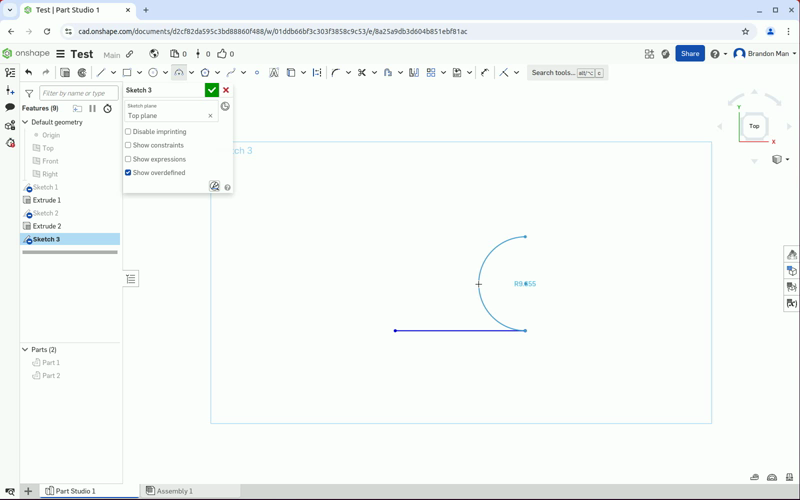
click(478, 283)
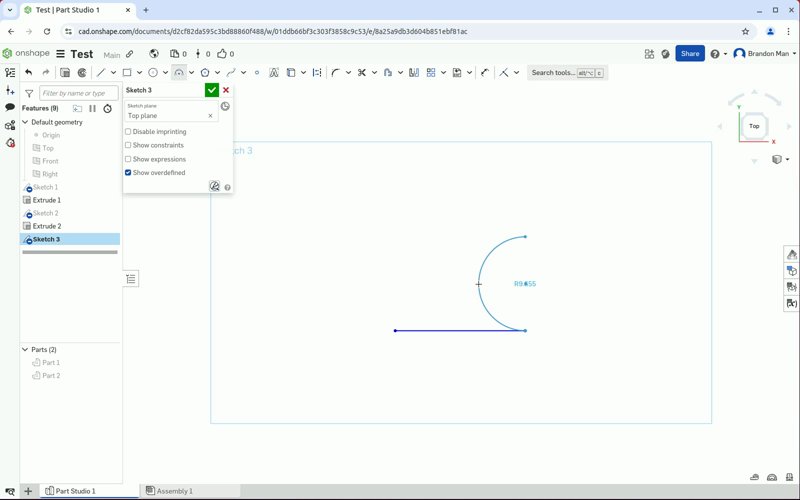
key_up(shift)
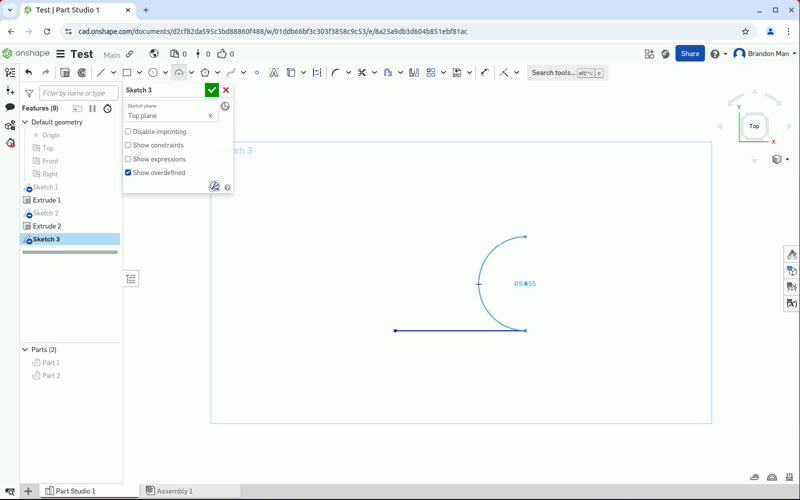
key(esc)
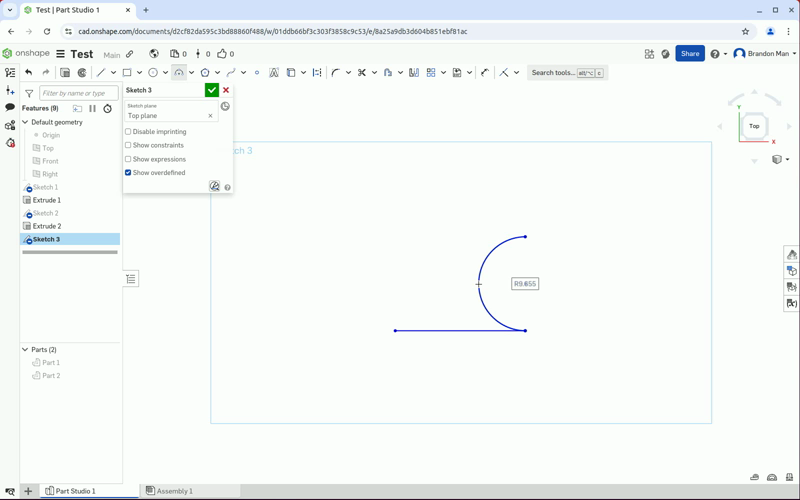
key(l)
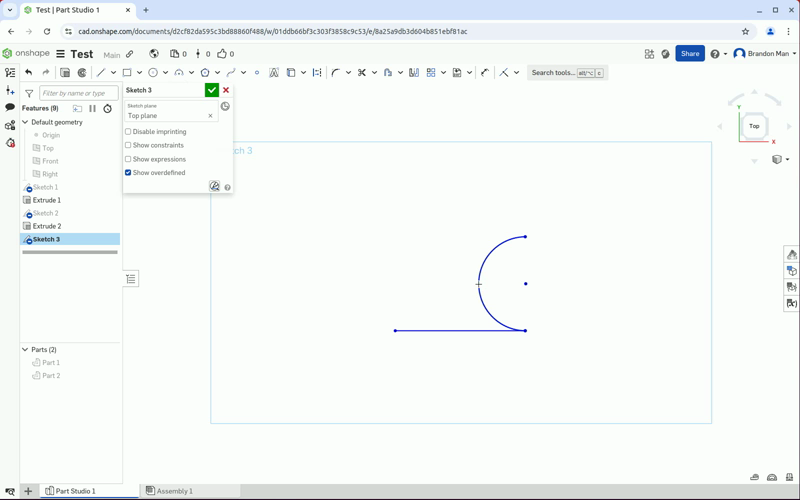
mouse_move(525, 236)
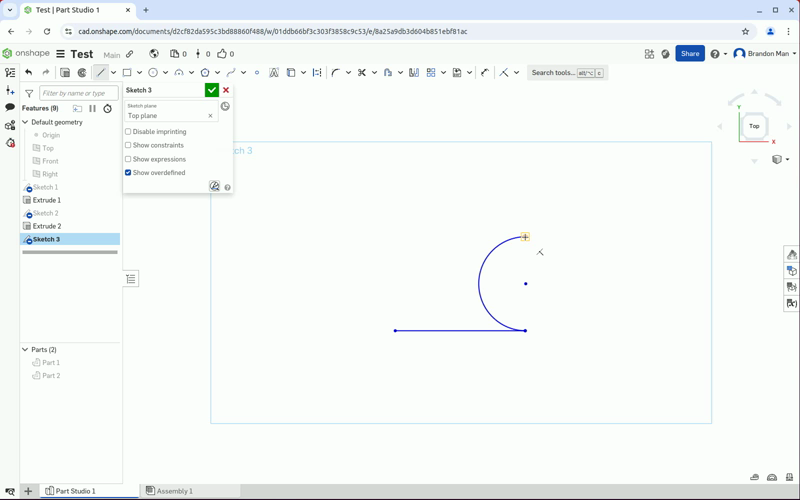
click(525, 236)
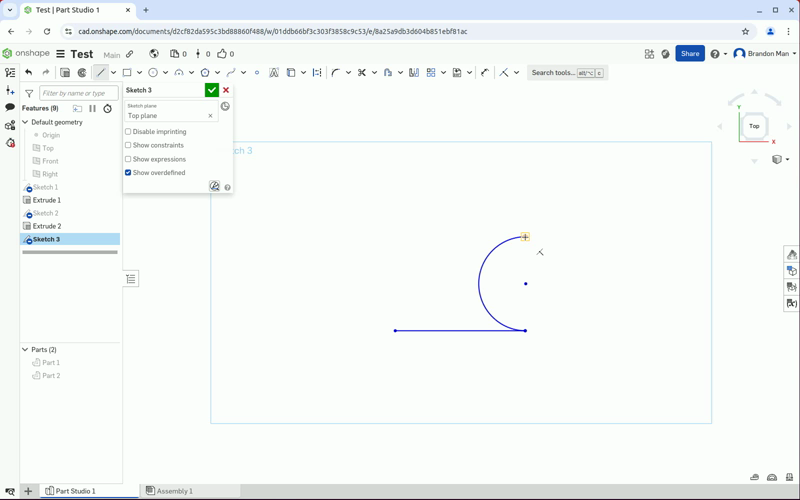
key_down(shift)
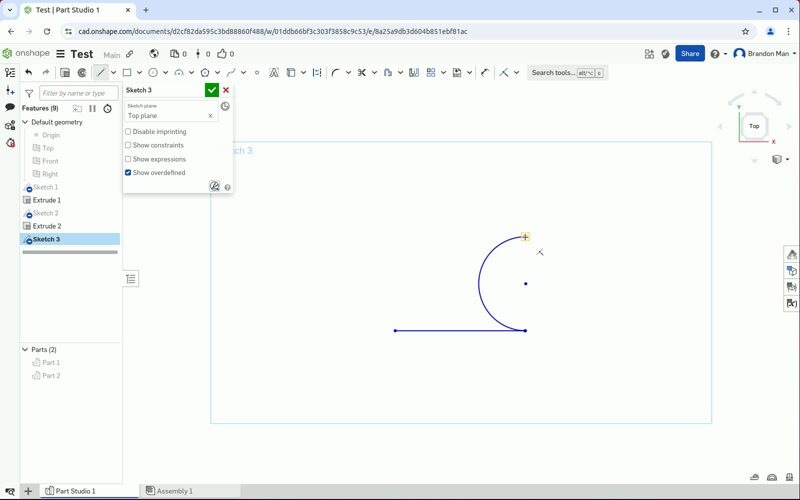
mouse_move(395, 236)
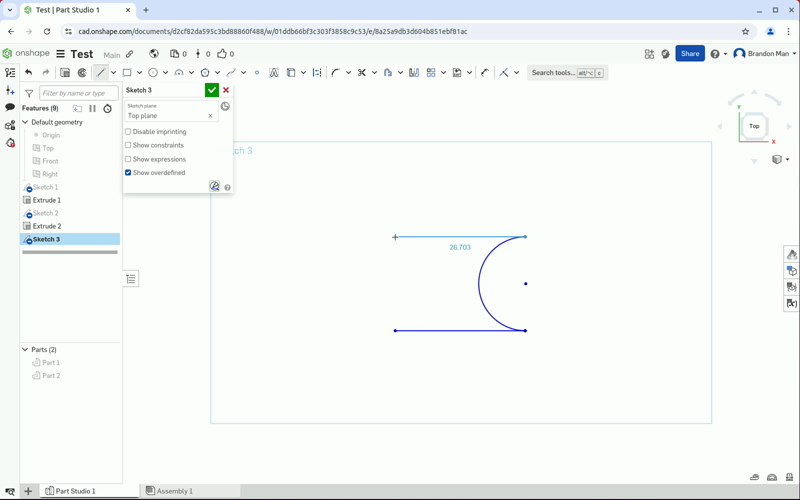
click(395, 236)
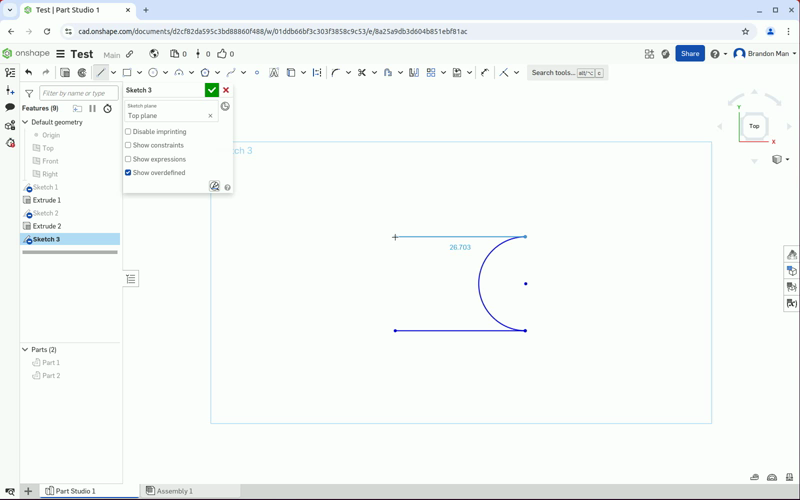
key_up(shift)
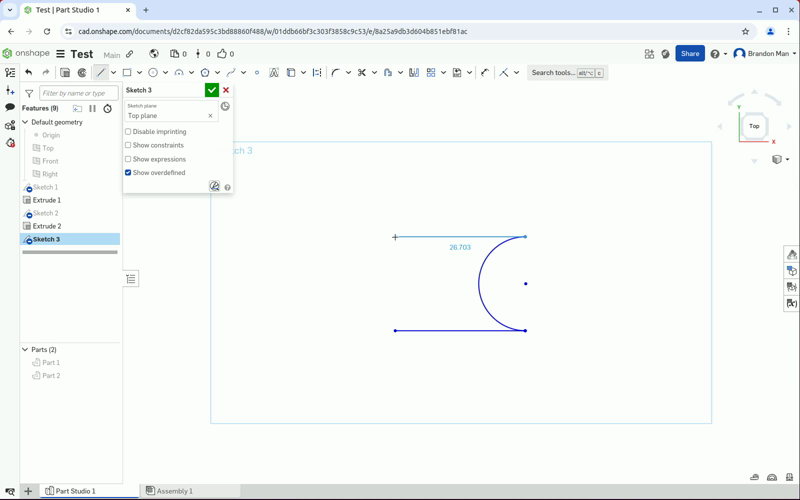
key_down(shift)
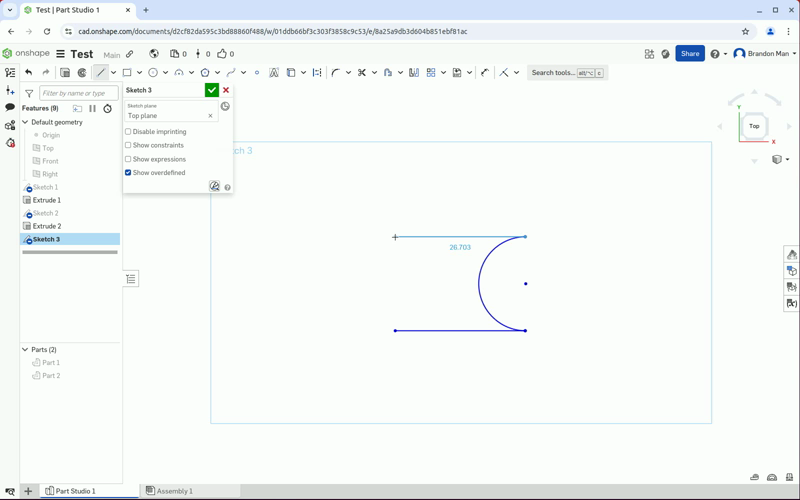
mouse_move(395, 330)
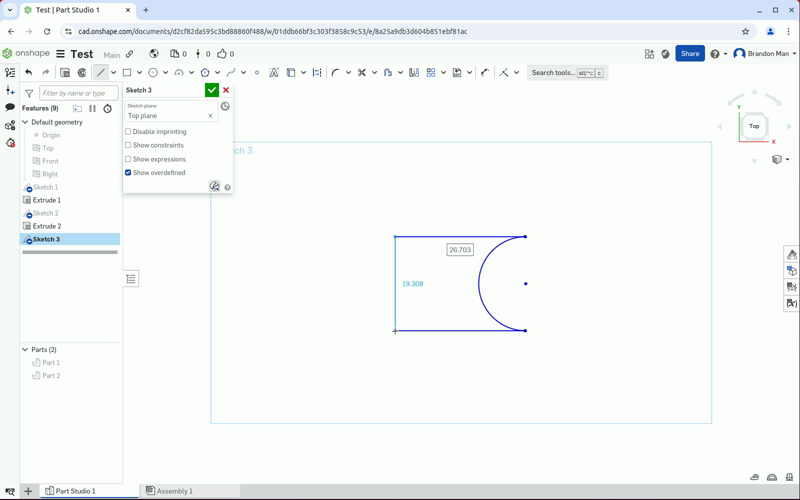
key_up(shift)
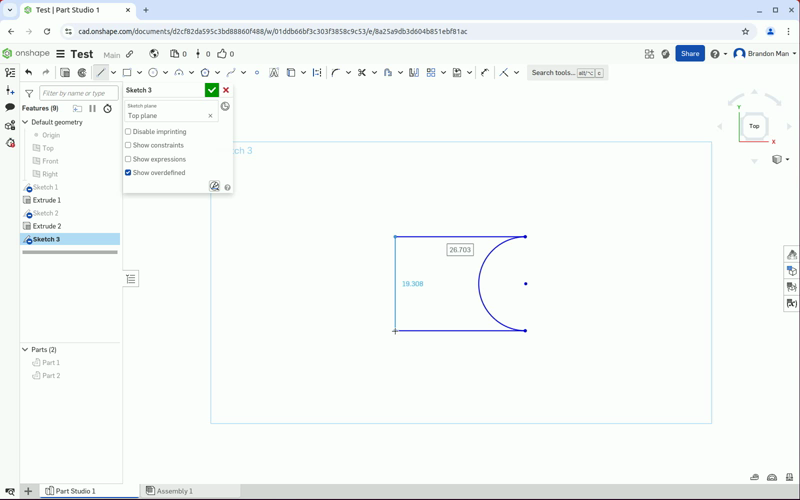
click(395, 330)
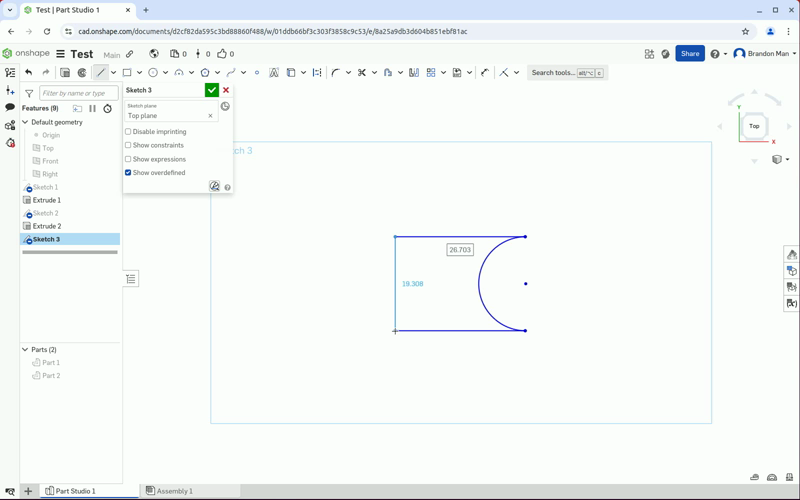
key(esc)
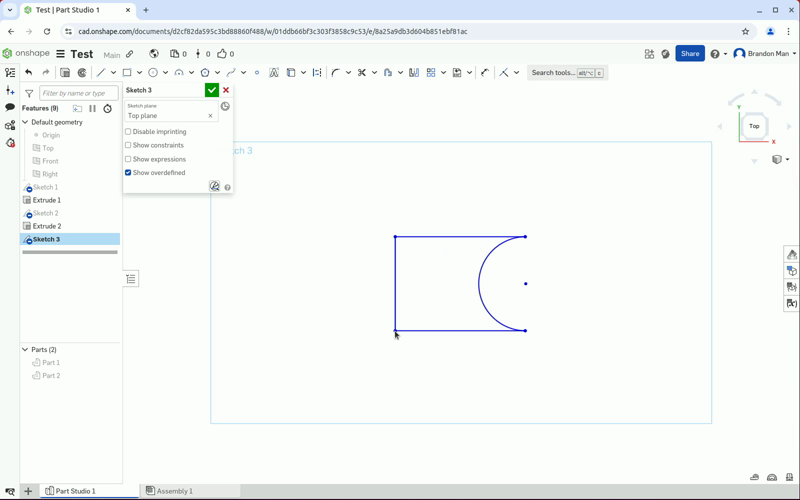
mouse_move(475, 245)
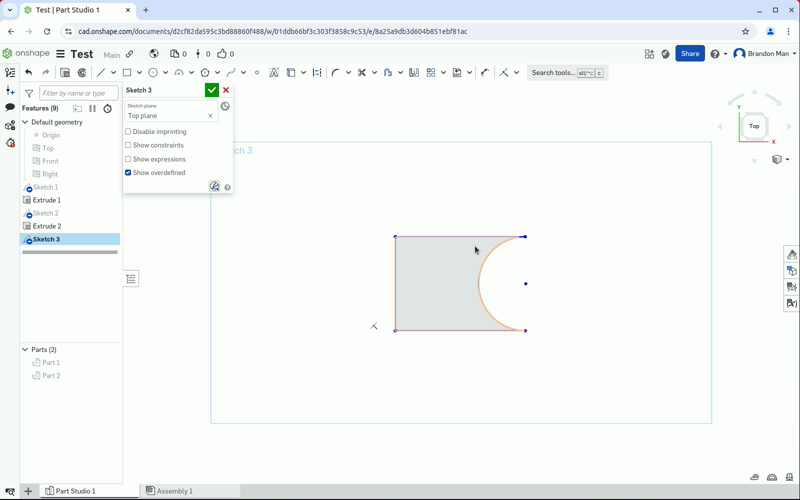
click(475, 245)
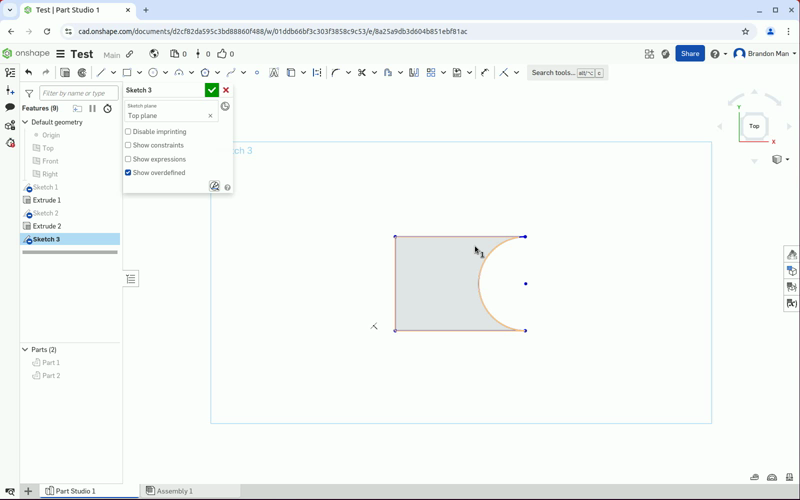
mouse_move(73, 352)
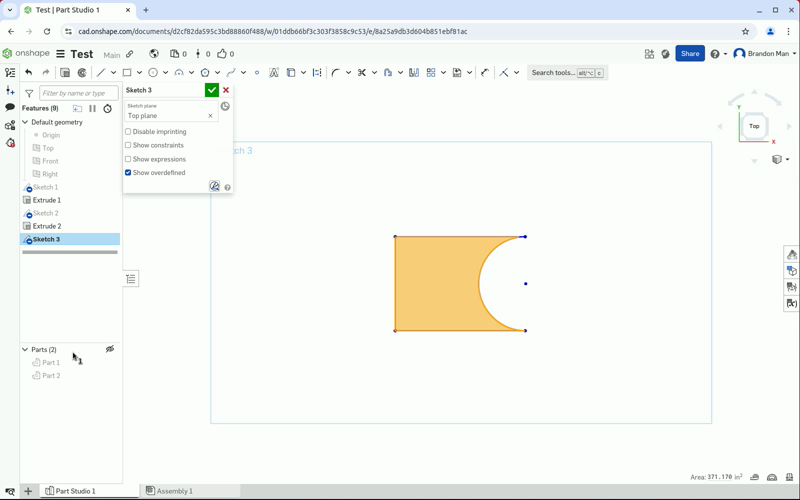
key(shift+y)
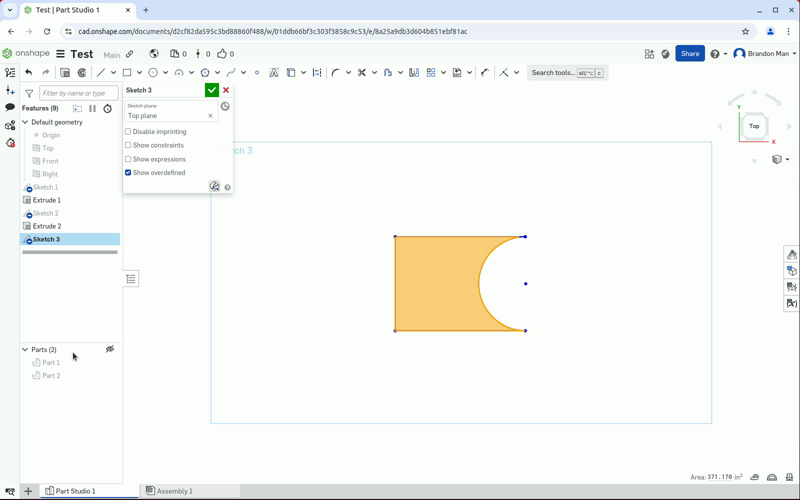
key(shift+e)
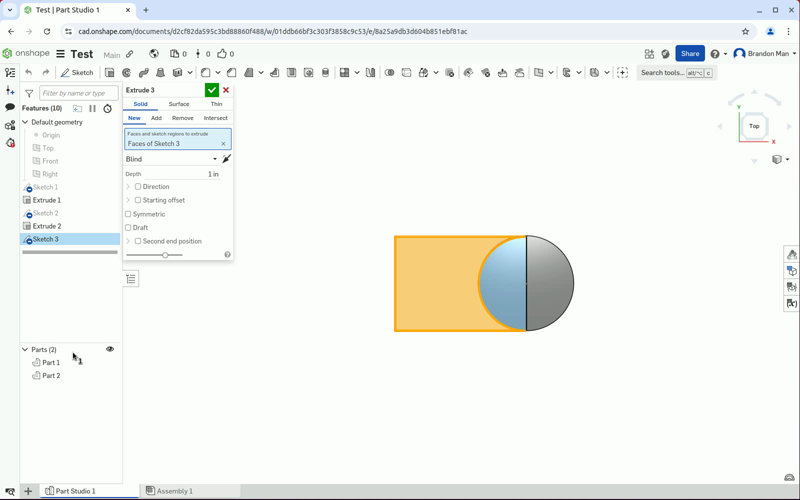
mouse_move(143, 106)
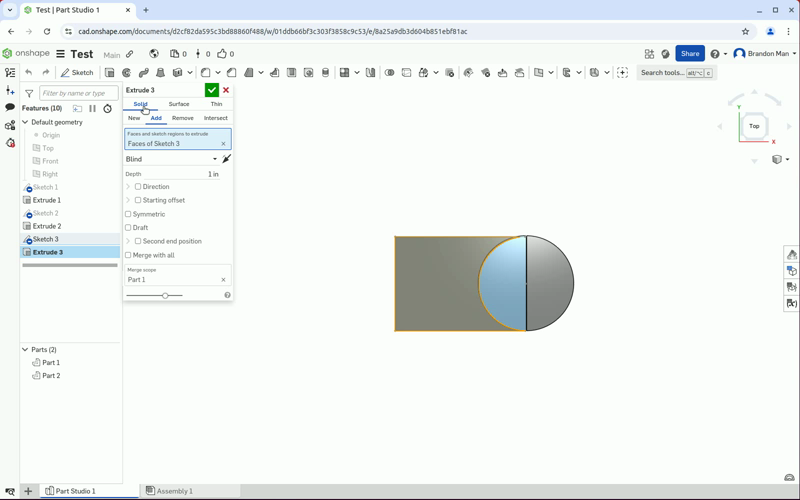
click(143, 106)
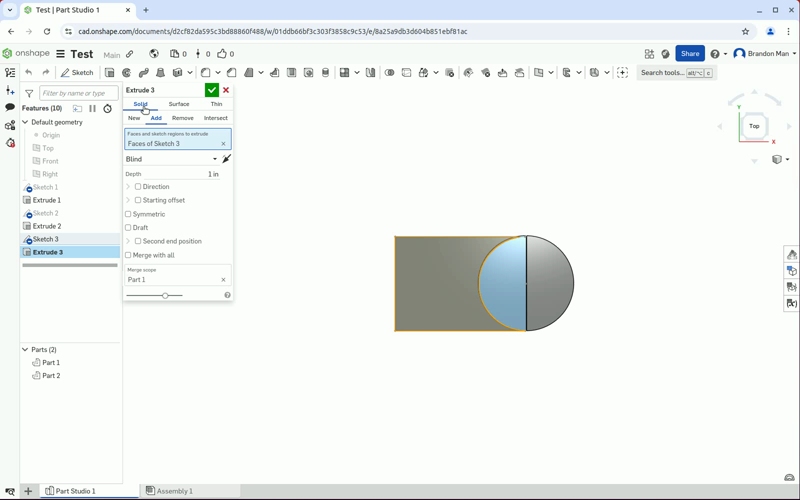
mouse_move(137, 120)
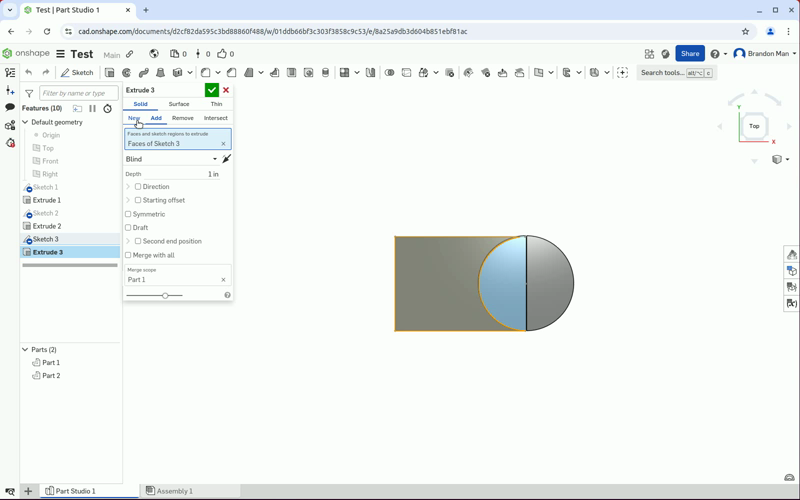
click(137, 120)
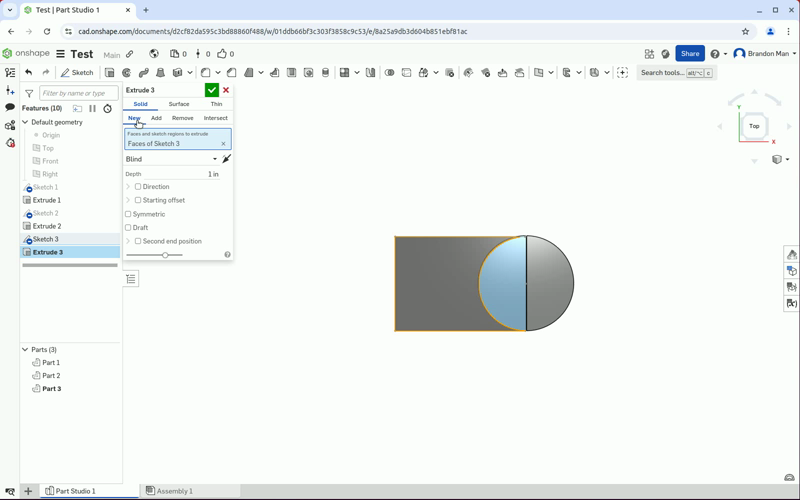
key(tab, 4)
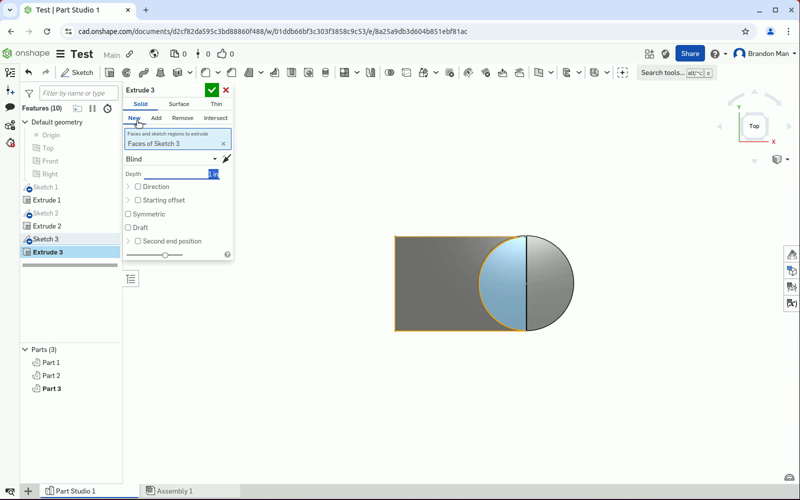
text(1.685)
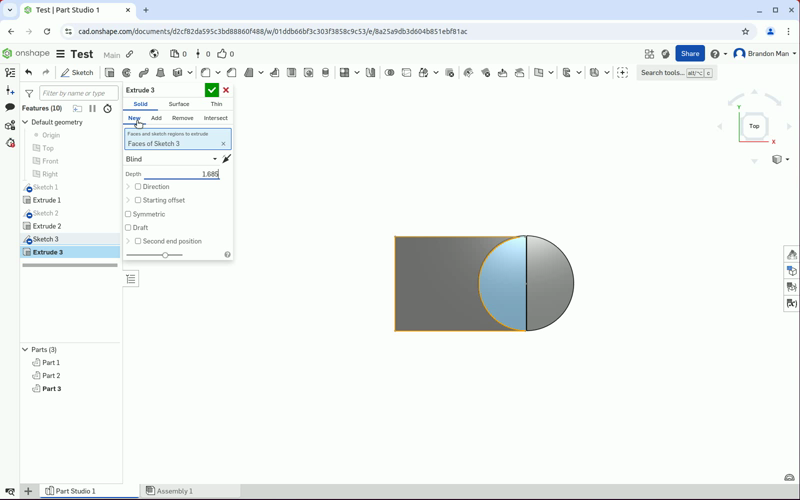
key(enter)
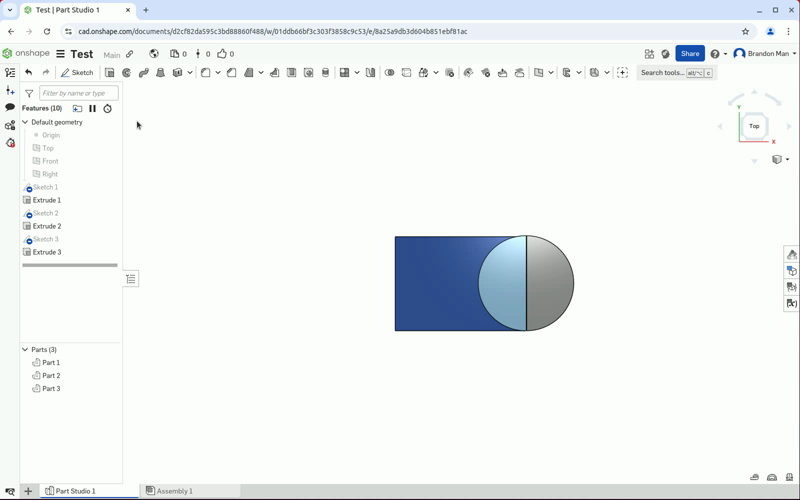
key(shift+h)
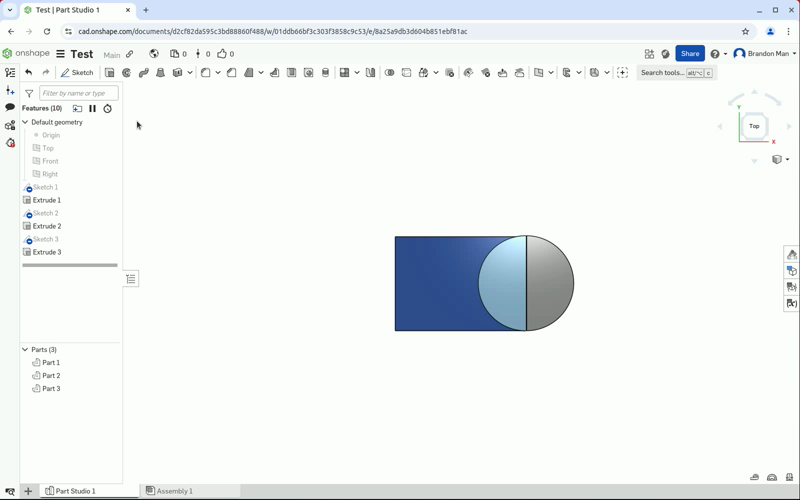
key(shift+h)
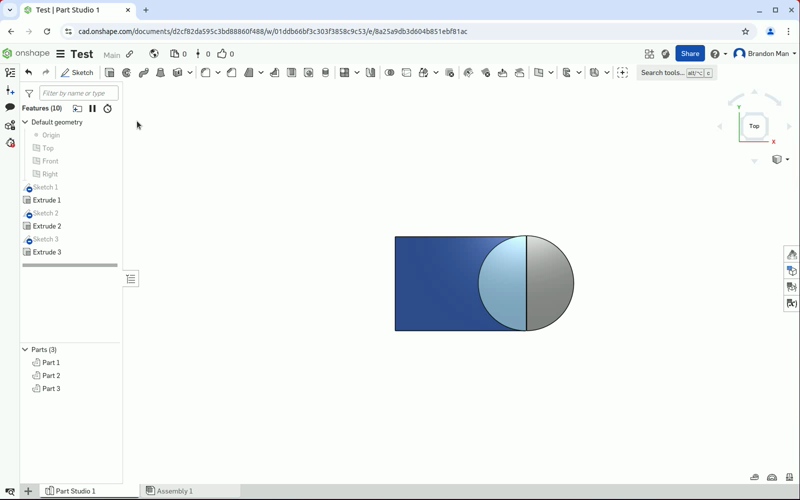
mouse_move(73, 189)
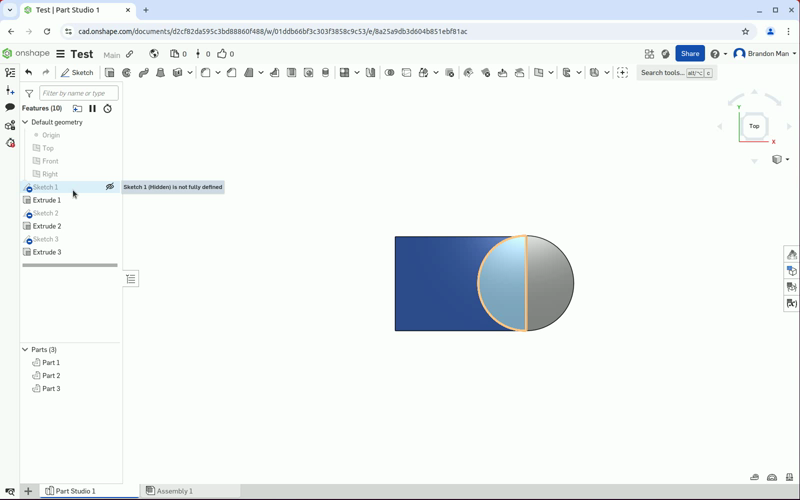
click(73, 189)
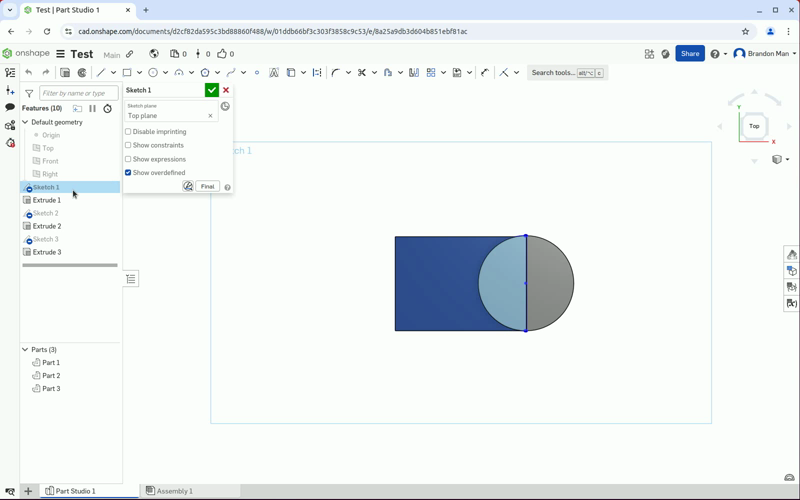
mouse_move(229, 92)
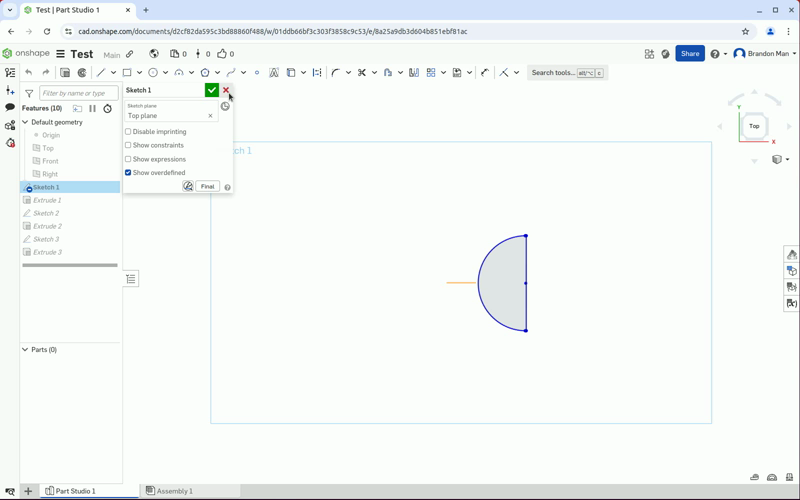
click(229, 92)
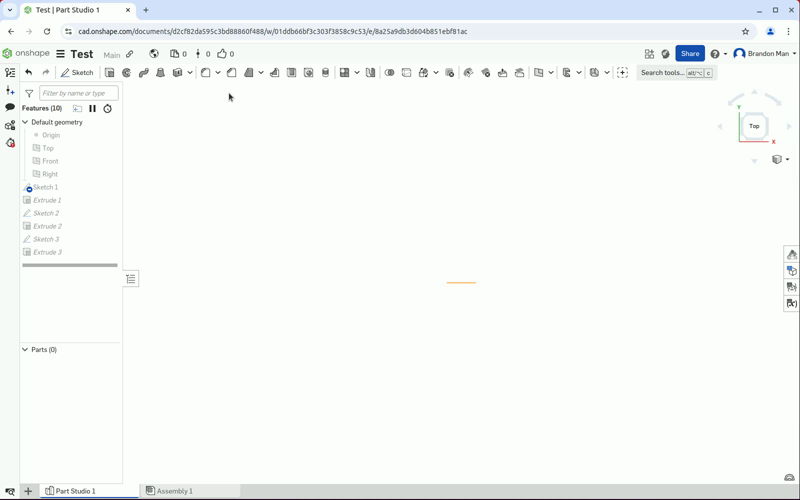
mouse_move(73, 352)
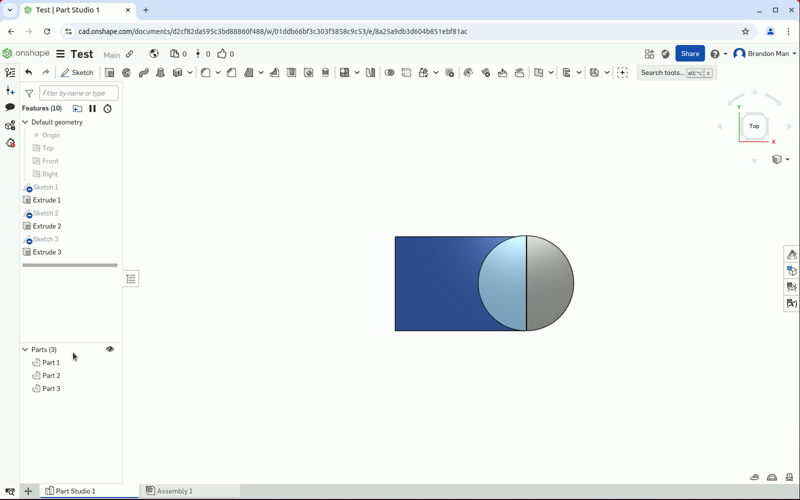
key(y)
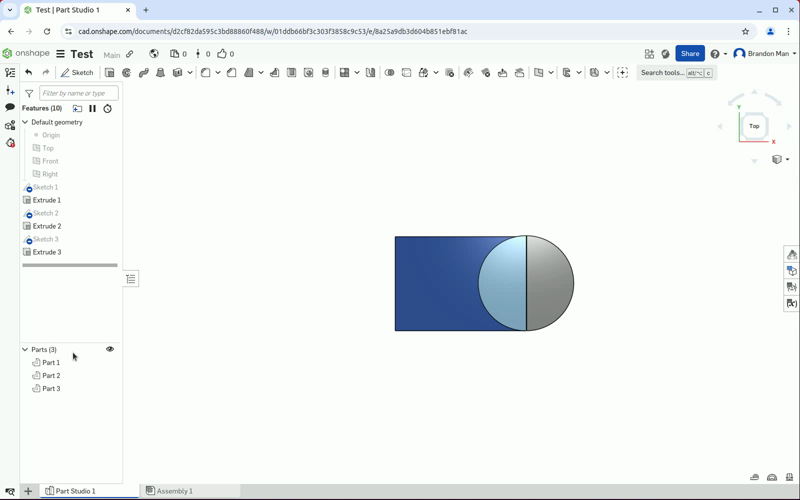
key(shift+p)
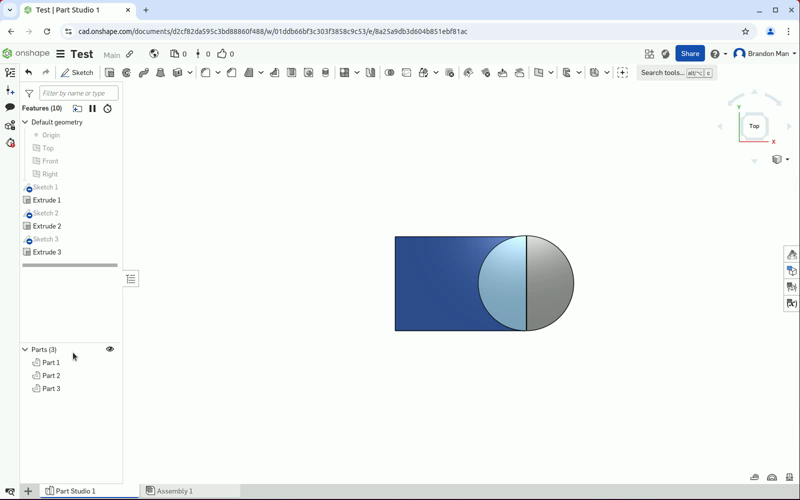
key(space)
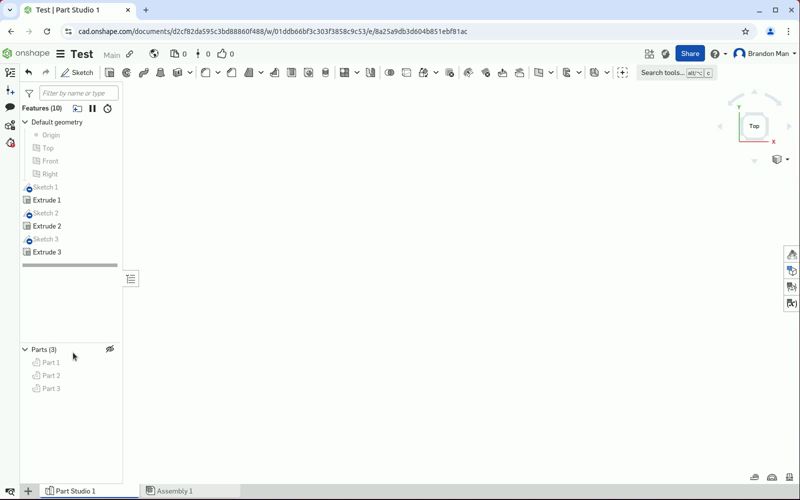
key_down(shift)
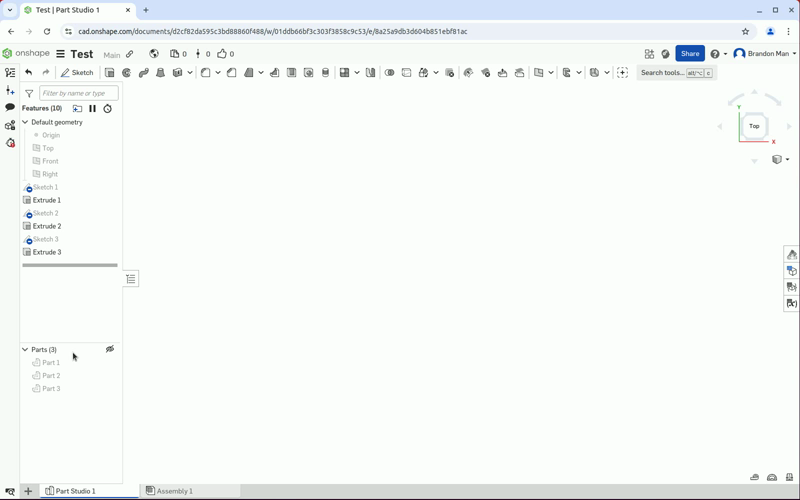
key(up)
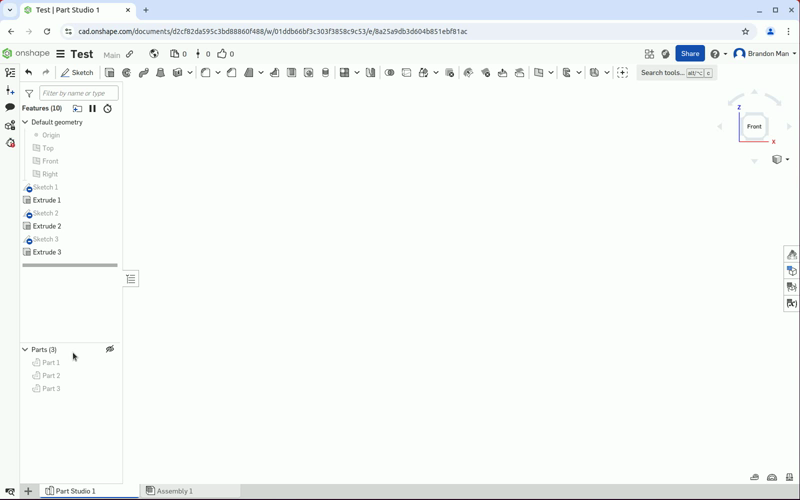
key_up(shift)
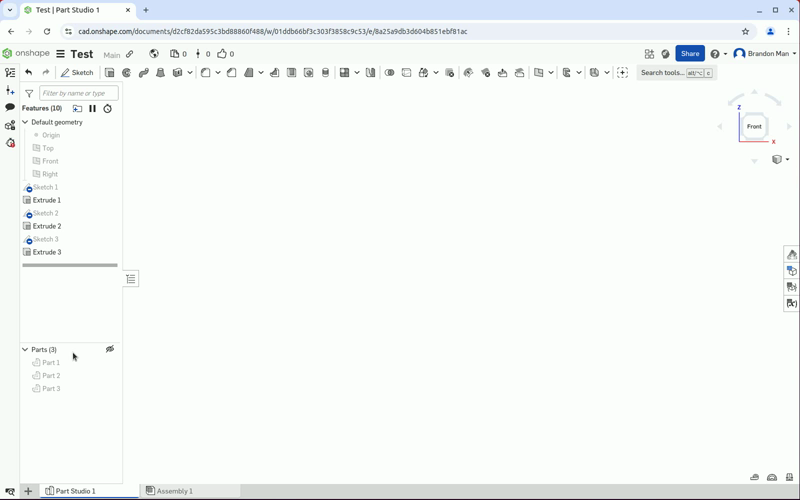
mouse_move(73, 352)
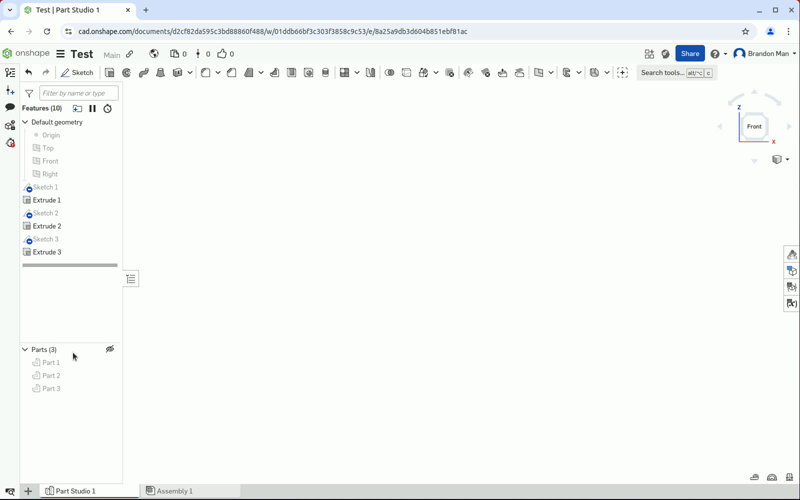
key(shift+y)
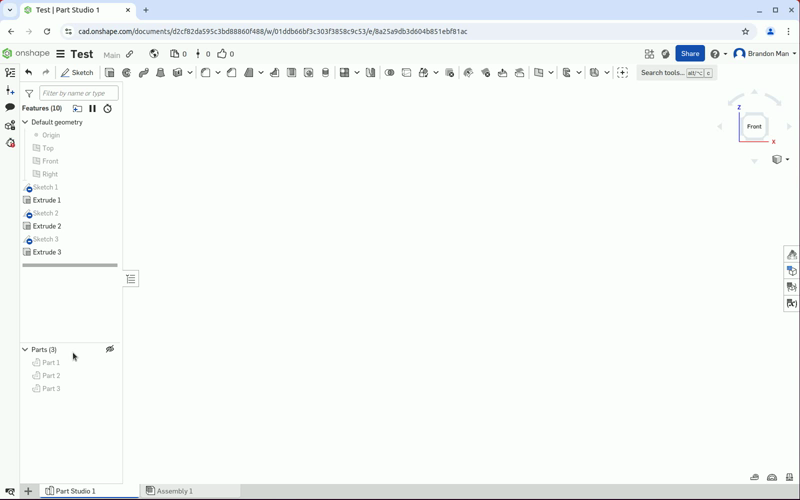
key(shift+s)
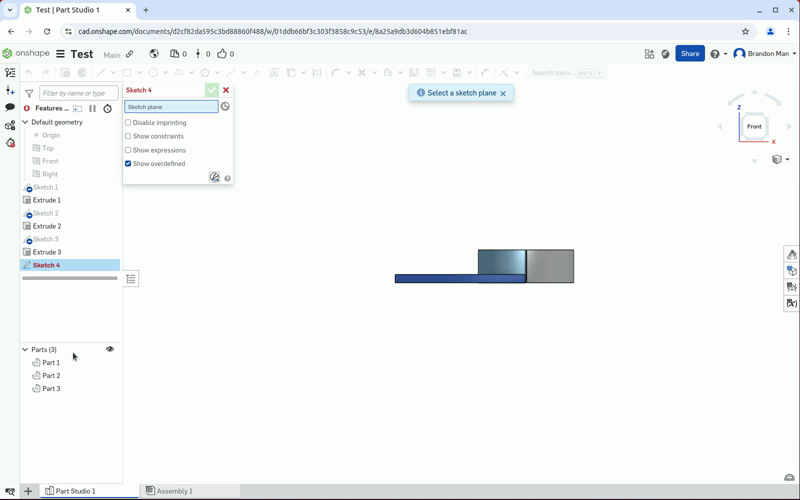
mouse_move(73, 163)
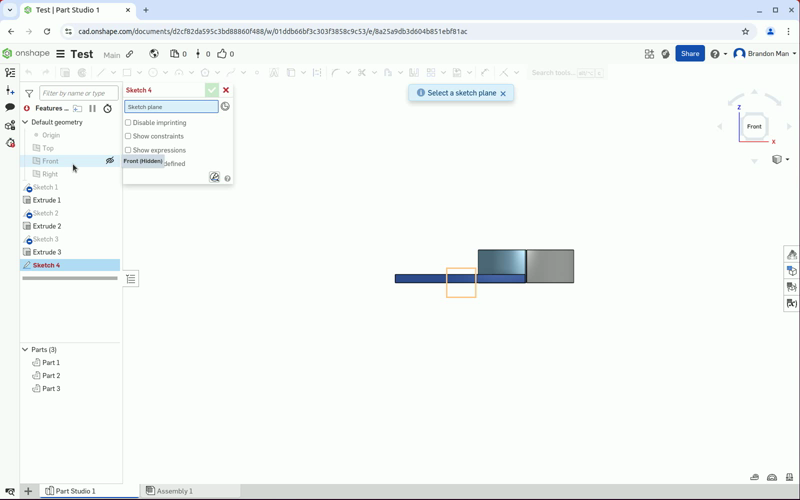
click(73, 163)
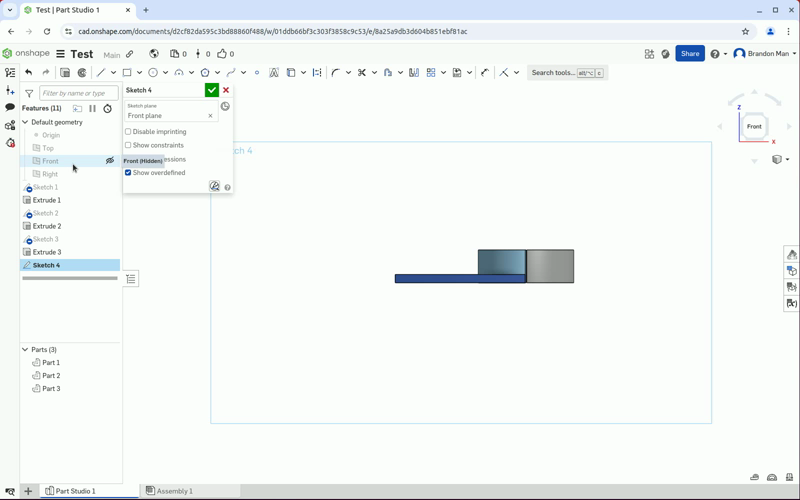
mouse_move(73, 352)
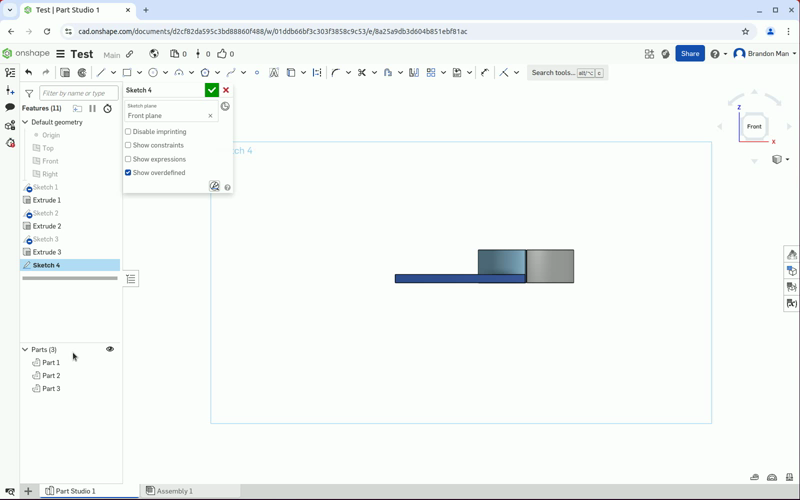
key(y)
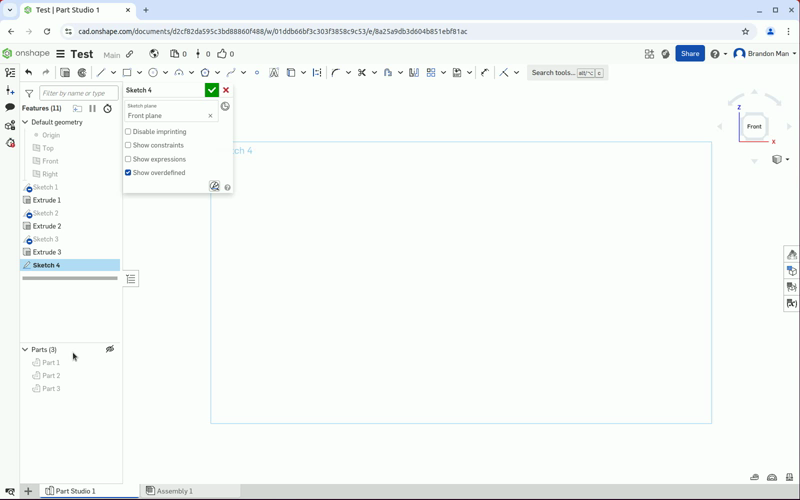
key(l)
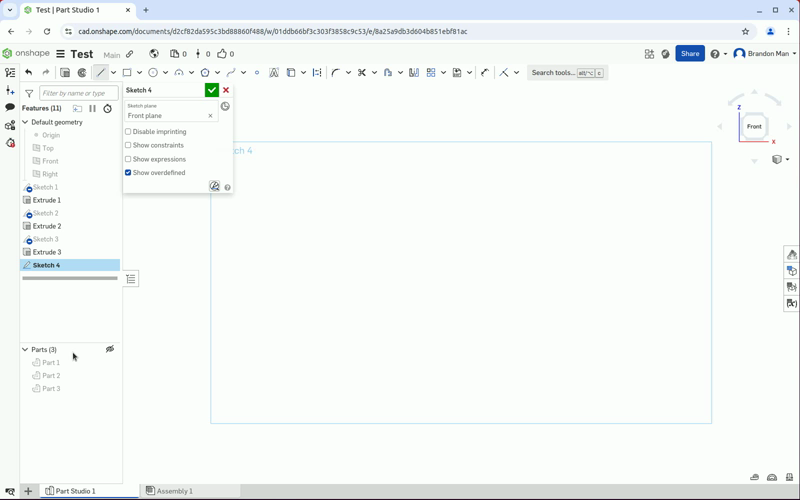
key_down(shift)
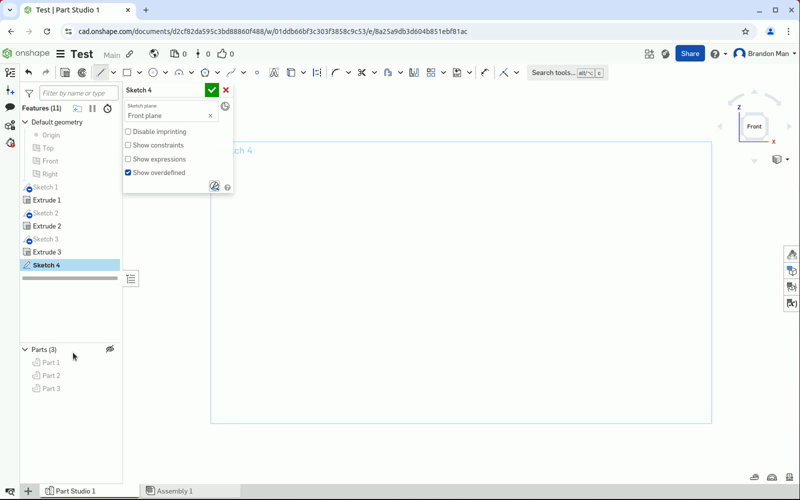
mouse_move(460, 282)
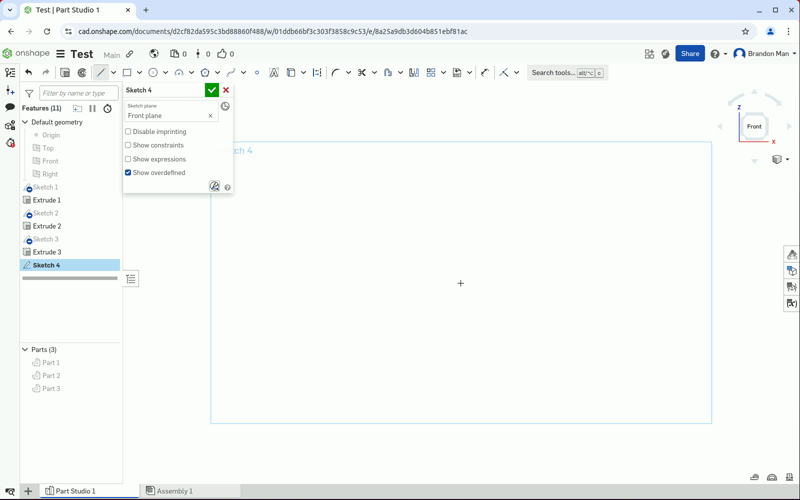
click(460, 282)
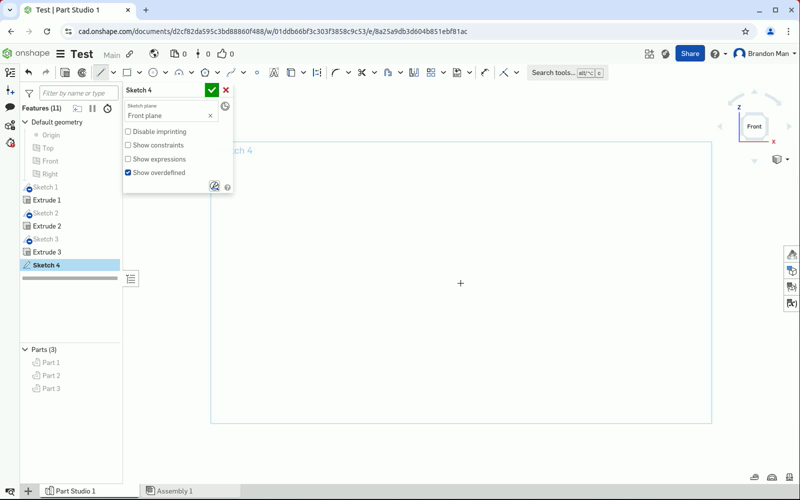
key_up(shift)
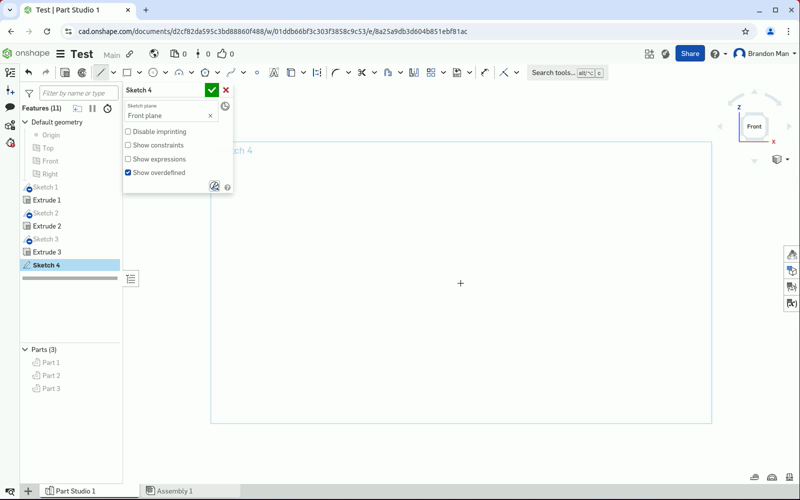
key_down(shift)
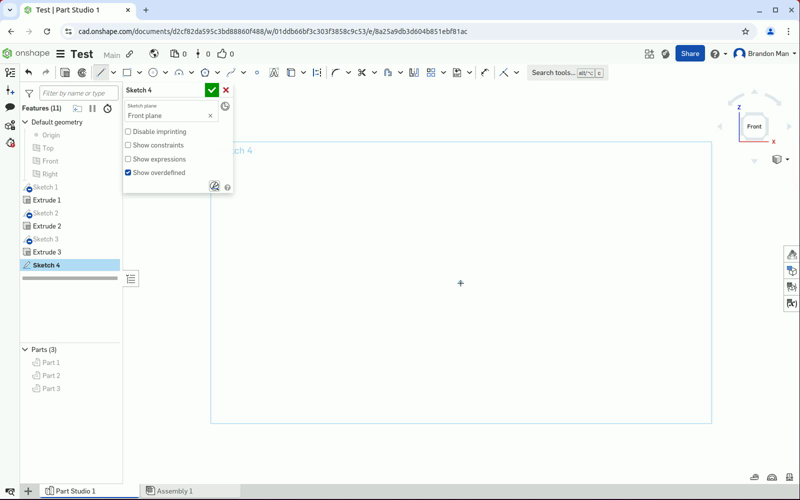
mouse_move(490, 282)
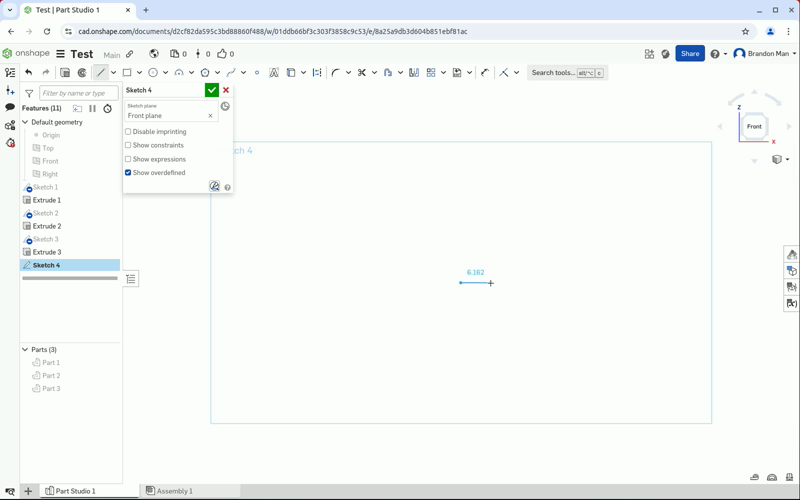
mouse_move(478, 282)
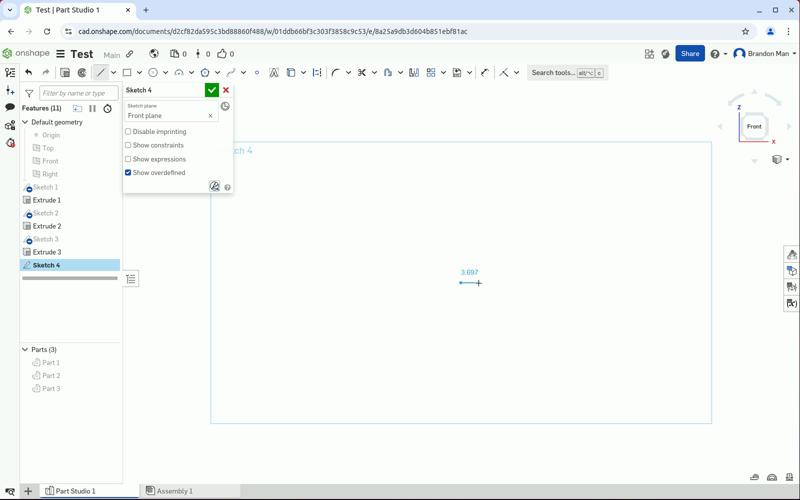
click(478, 282)
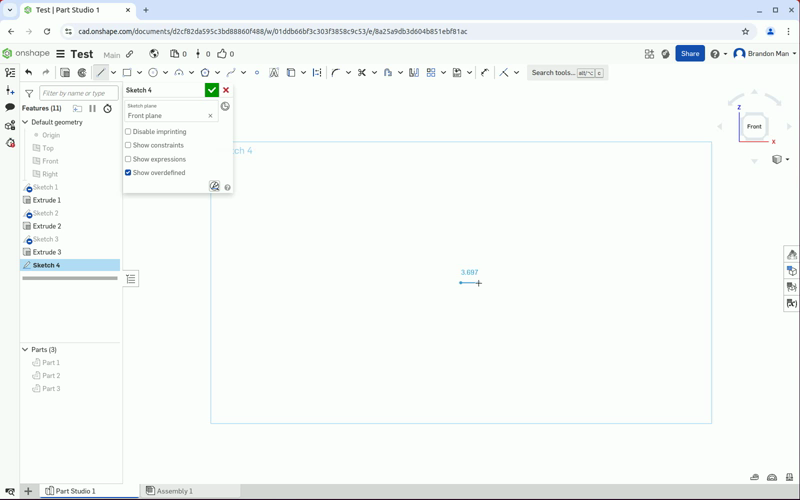
key_up(shift)
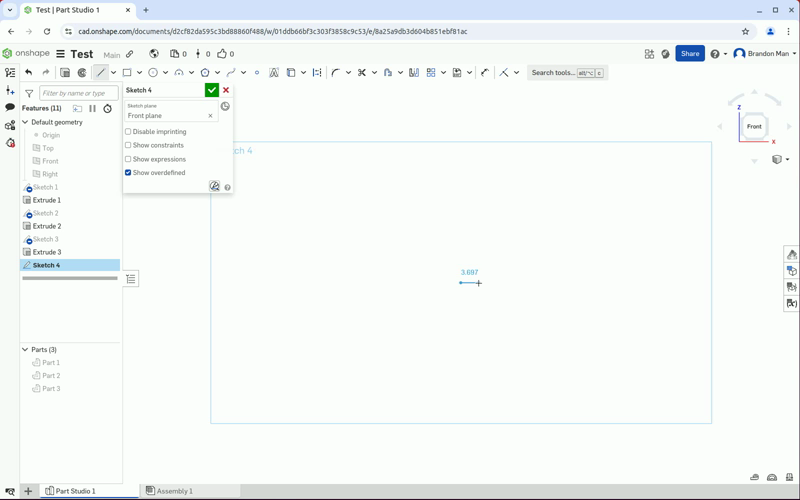
key_down(shift)
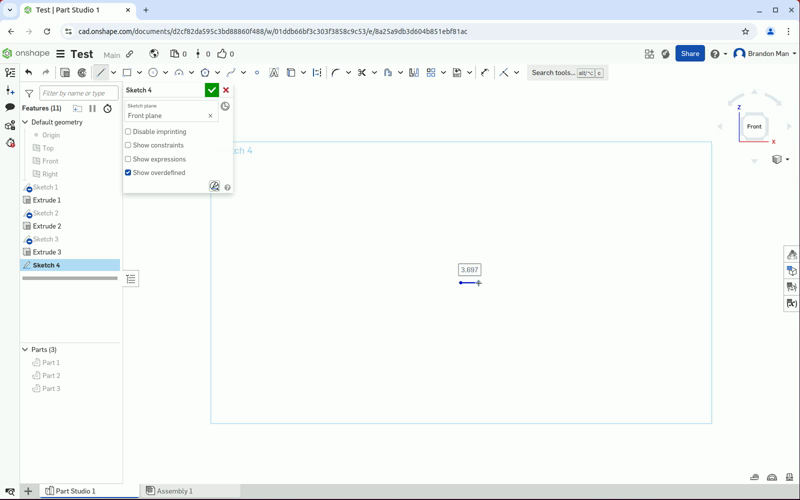
mouse_move(508, 282)
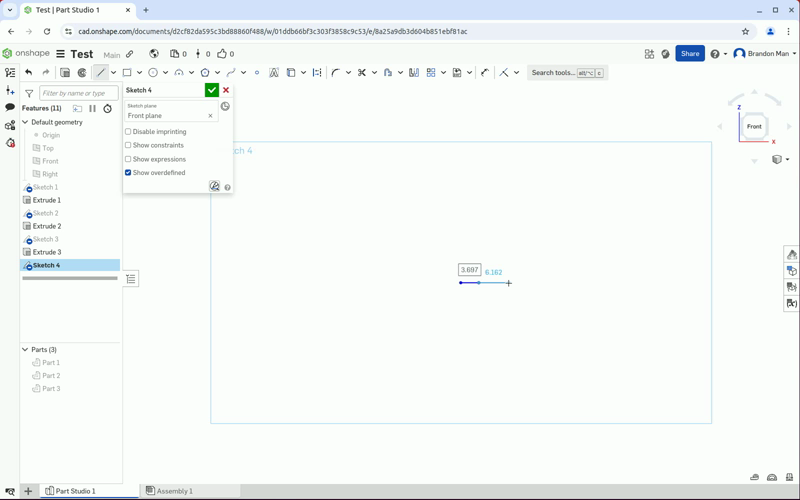
mouse_move(478, 249)
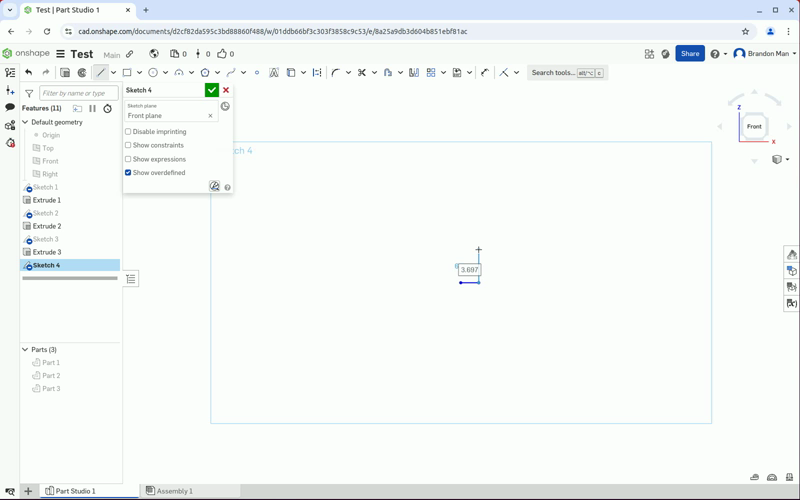
click(478, 249)
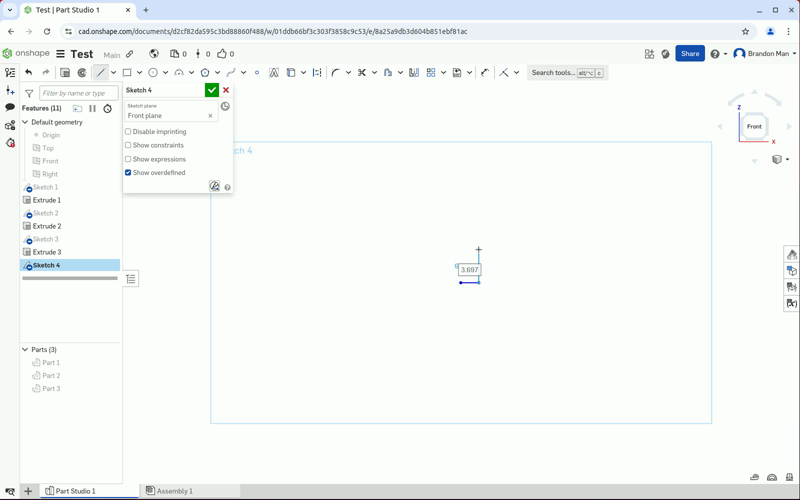
key_up(shift)
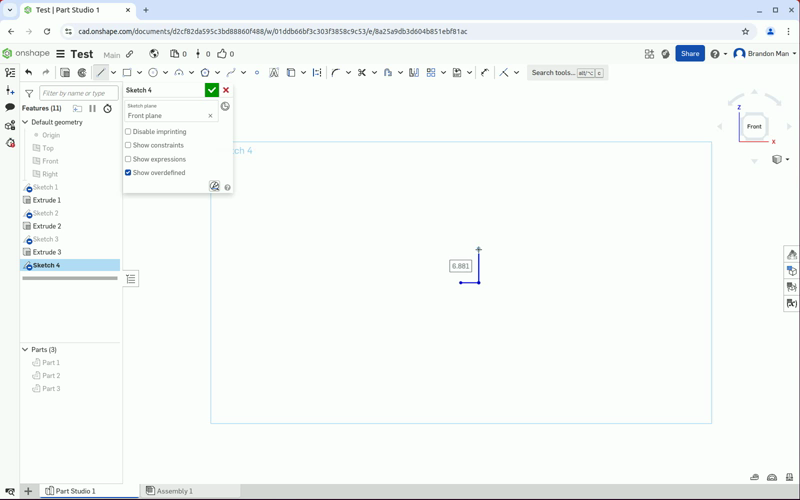
mouse_move(508, 249)
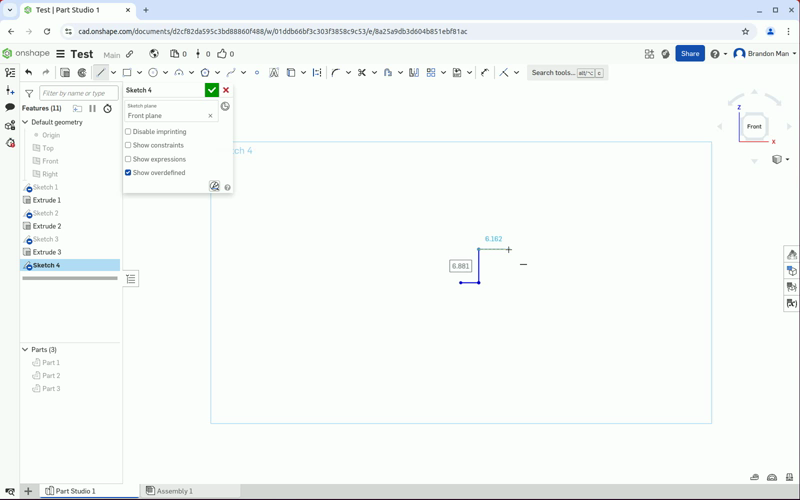
key_down(shift)
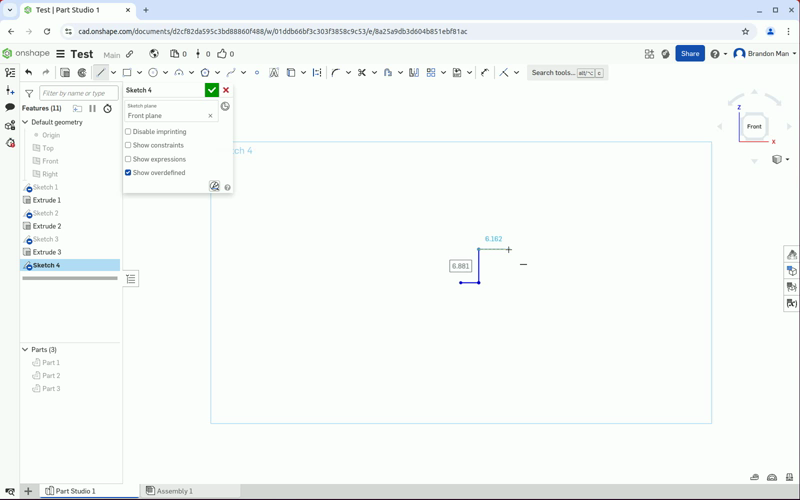
mouse_move(460, 282)
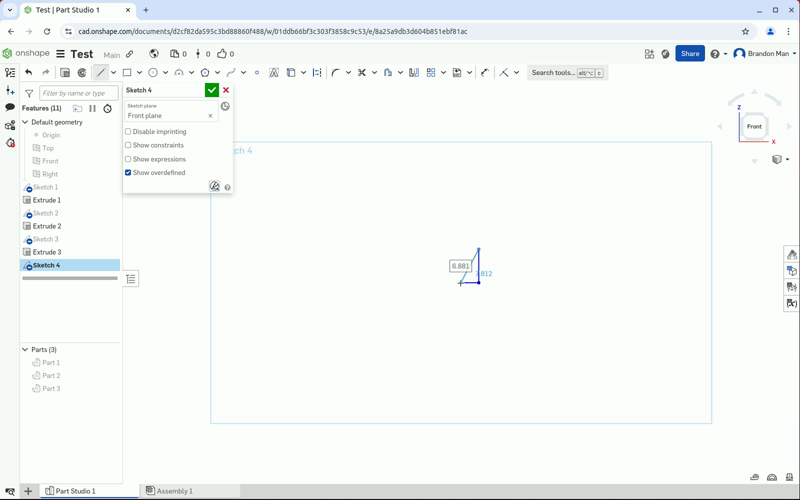
key_up(shift)
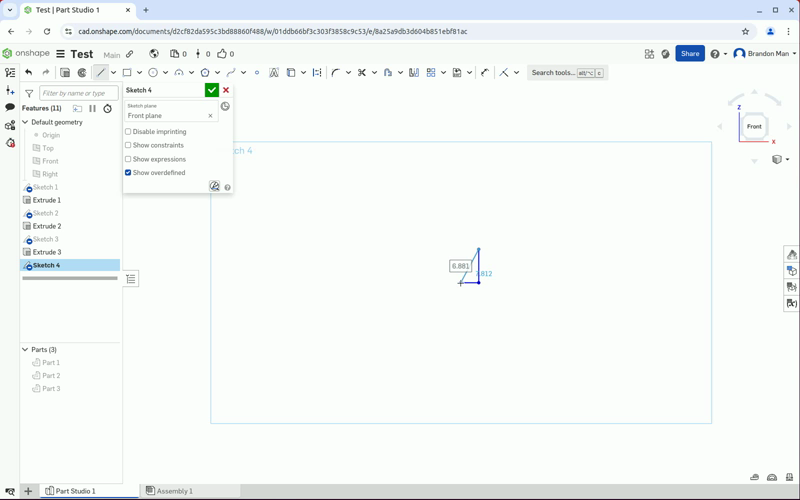
click(460, 282)
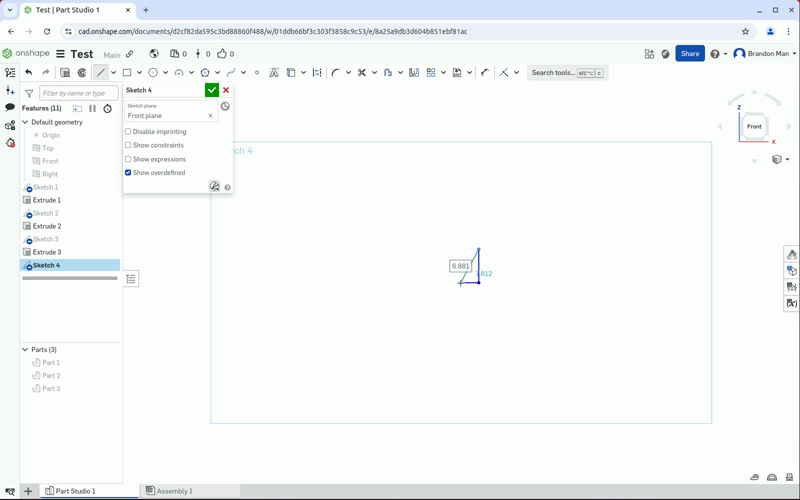
key(esc)
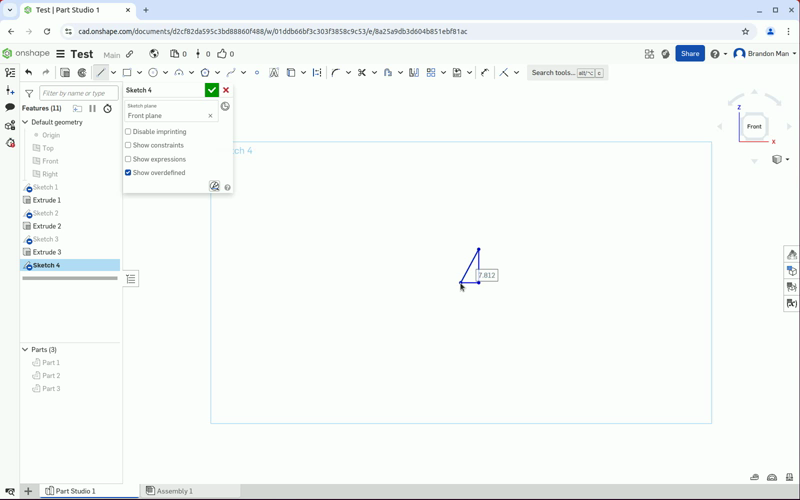
mouse_move(473, 279)
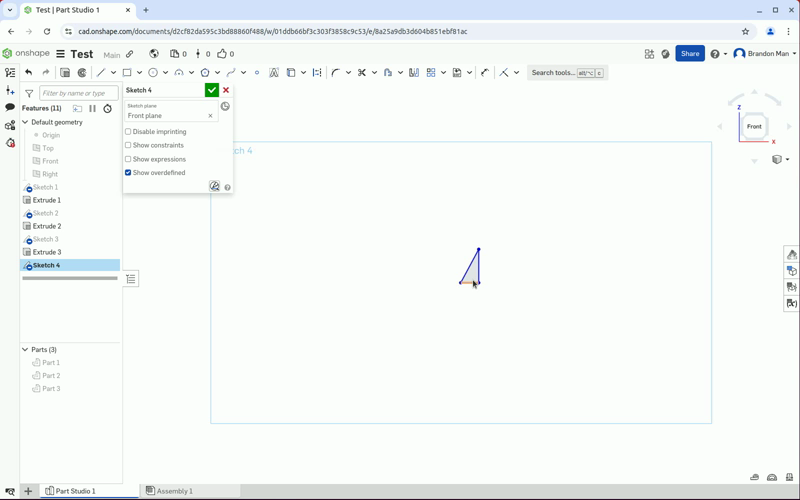
scroll(6)
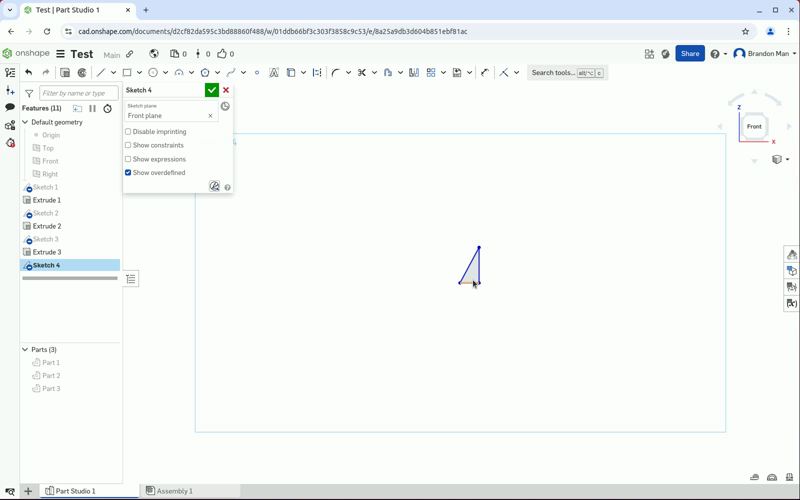
scroll(6)
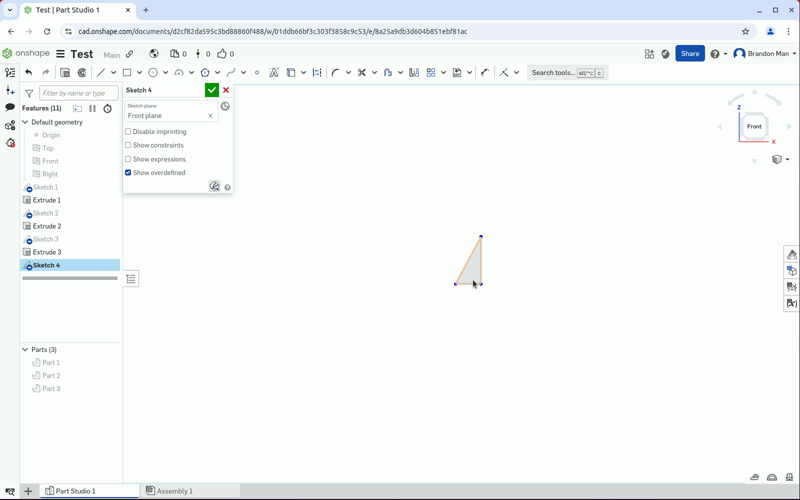
scroll(6)
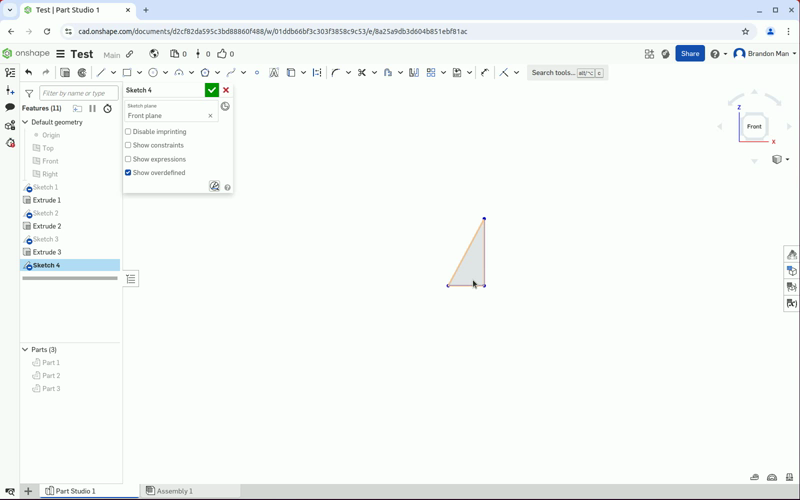
scroll(6)
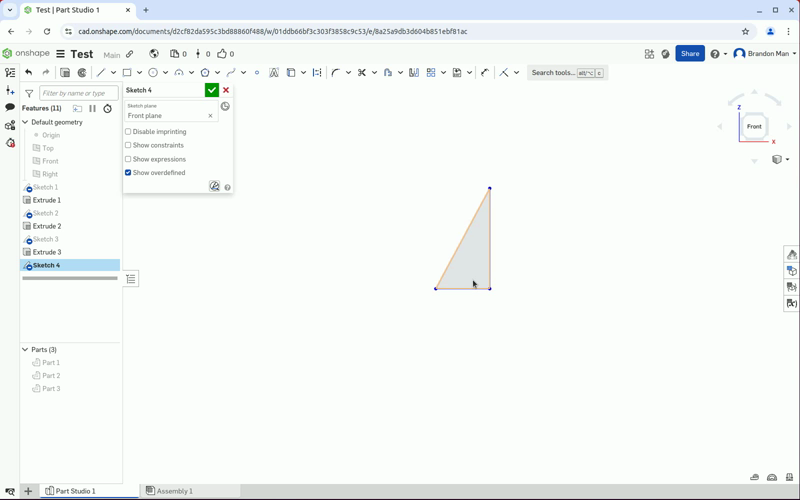
scroll(6)
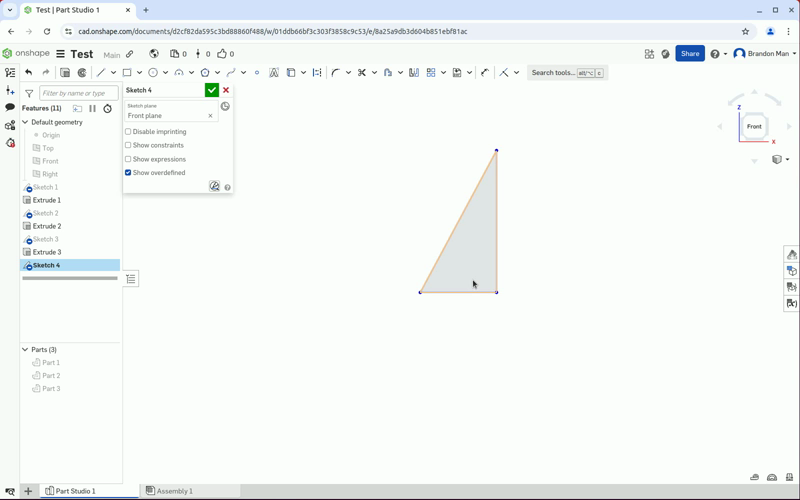
scroll(6)
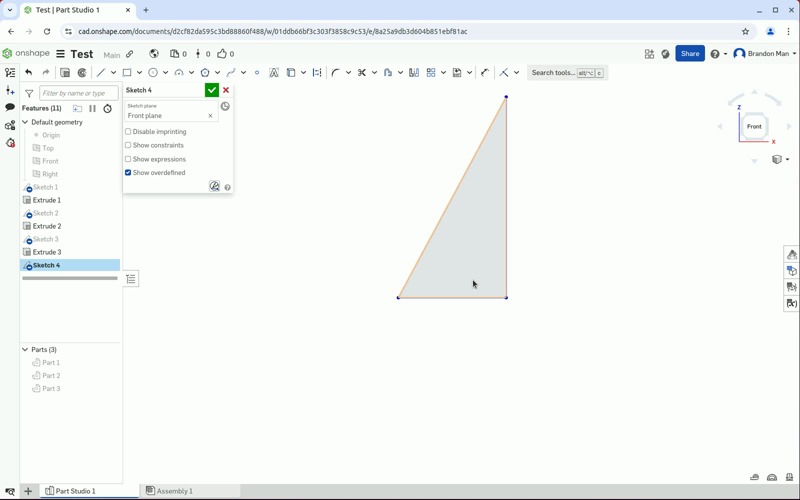
scroll(6)
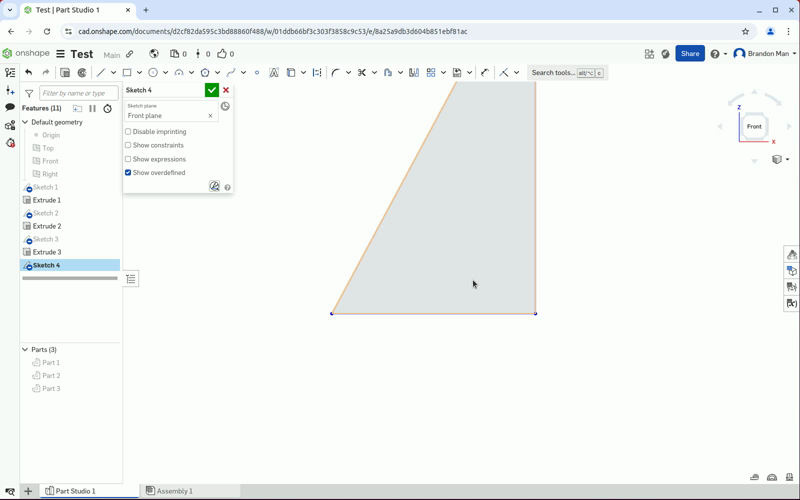
click(473, 279)
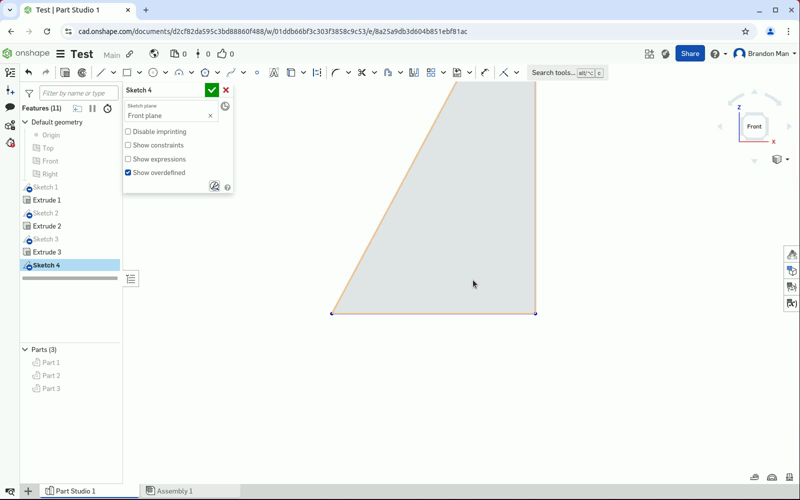
scroll(-6)
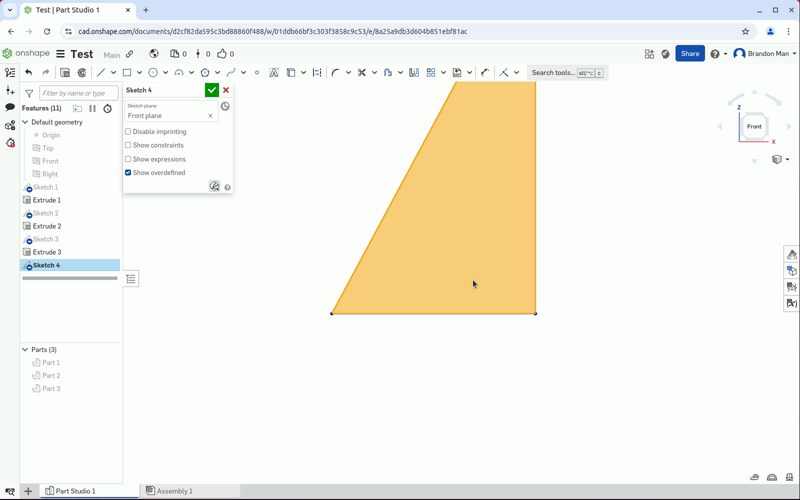
scroll(-6)
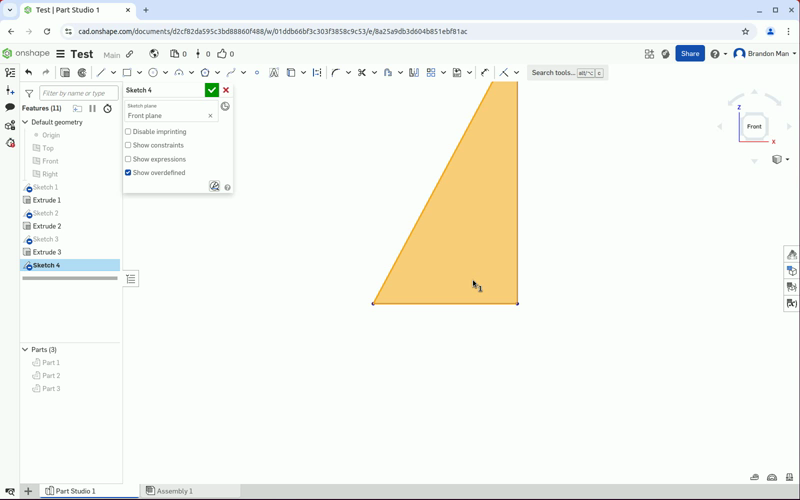
scroll(-6)
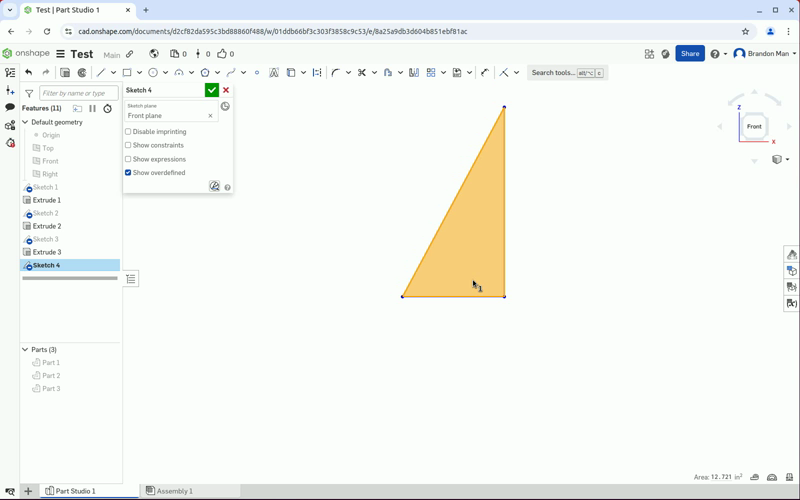
scroll(-6)
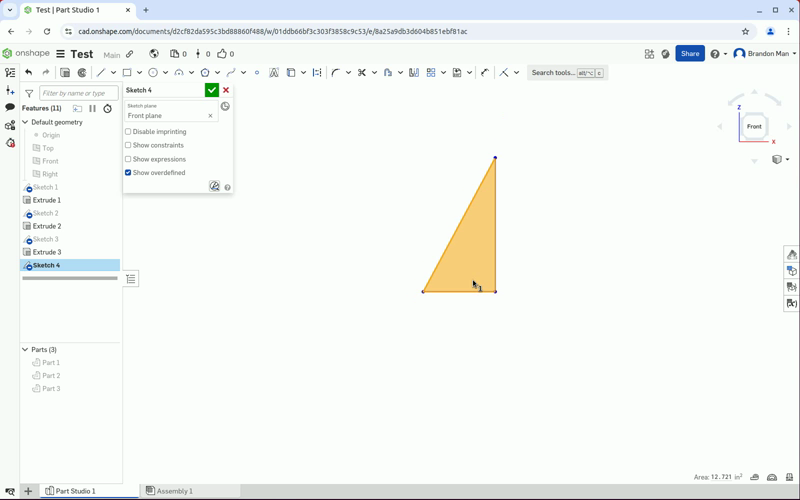
scroll(-6)
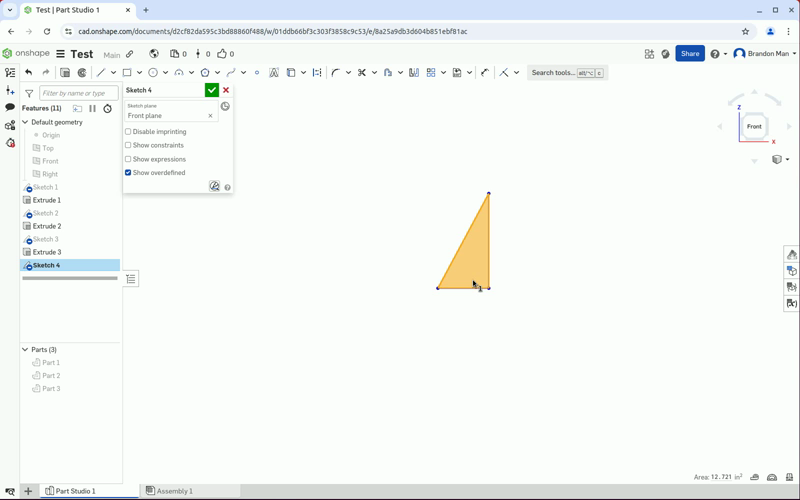
scroll(-6)
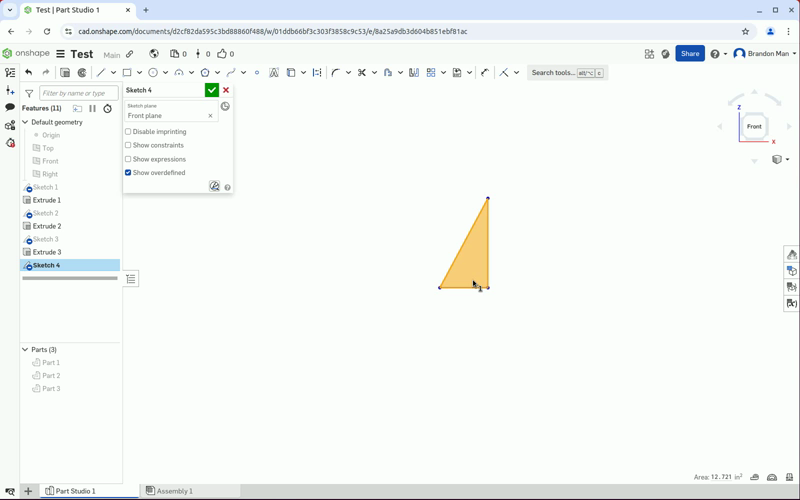
scroll(-6)
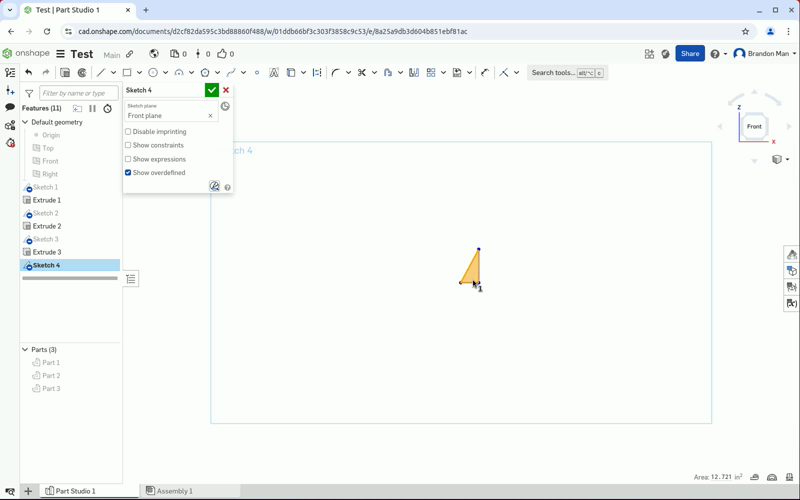
mouse_move(73, 352)
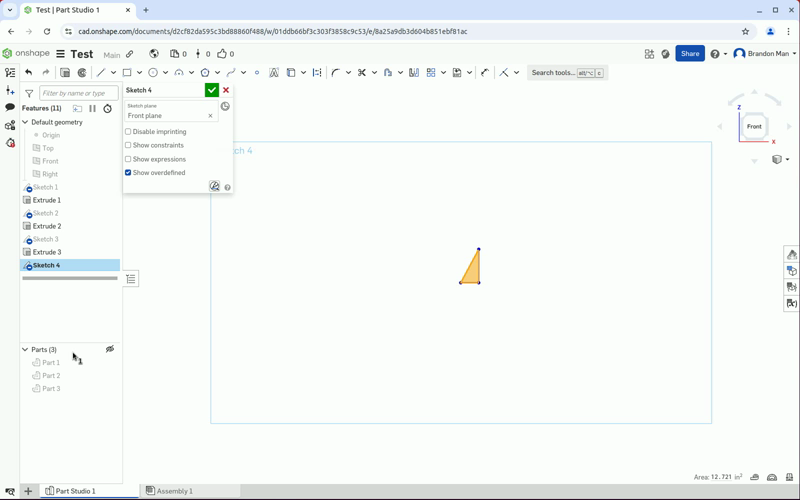
key(shift+y)
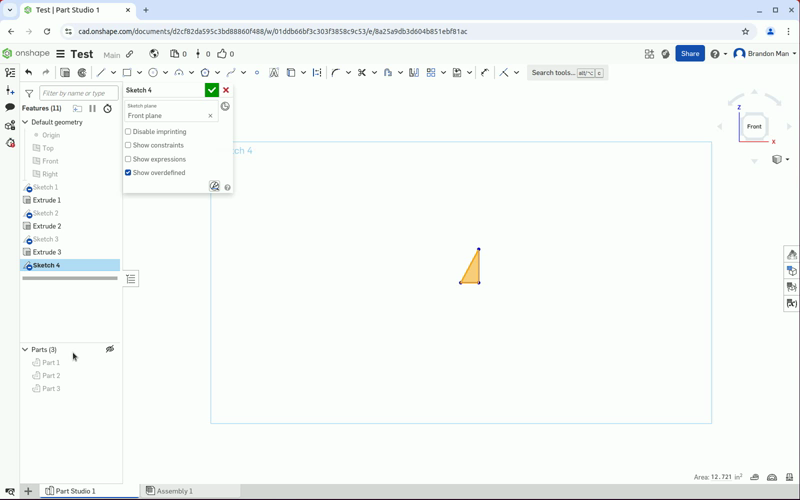
key(shift+e)
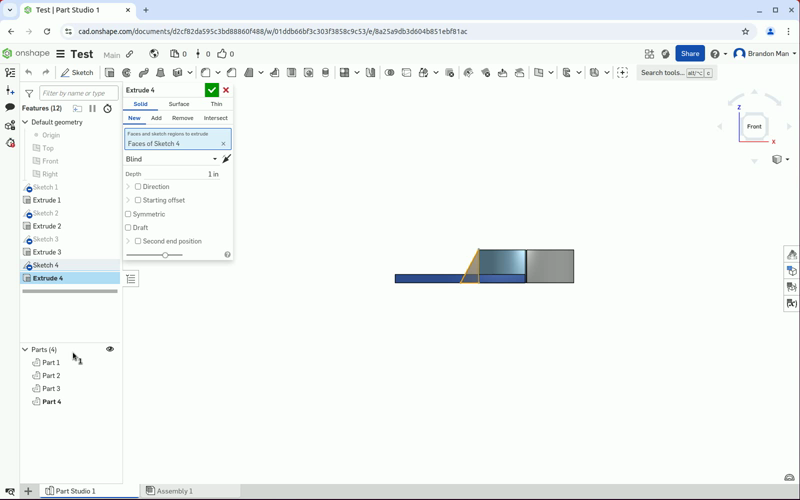
mouse_move(143, 106)
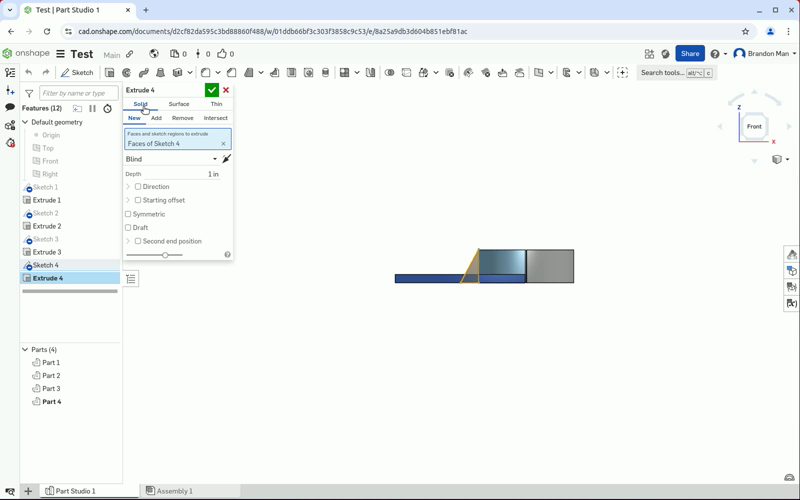
click(143, 106)
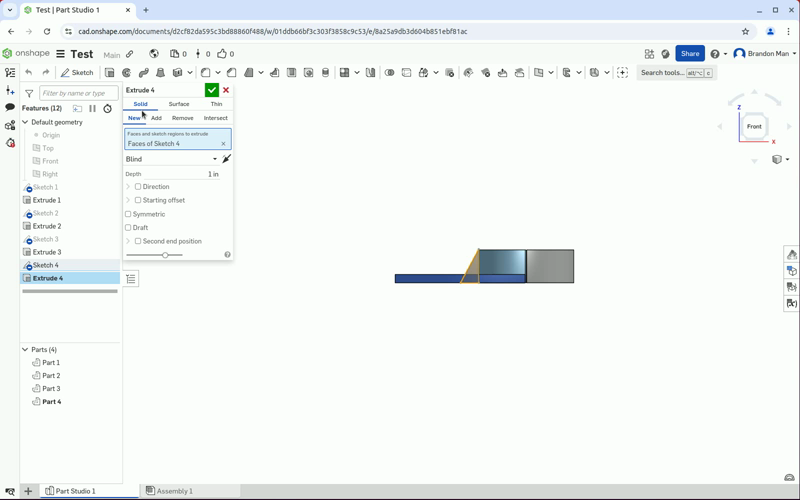
mouse_move(137, 120)
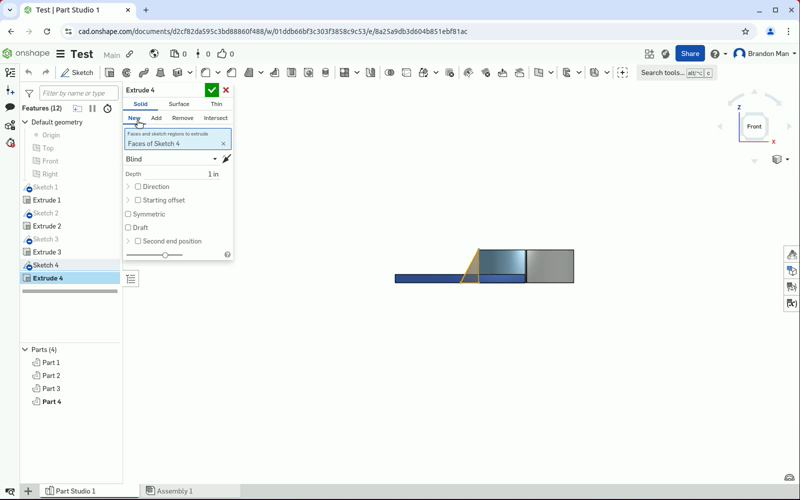
click(137, 120)
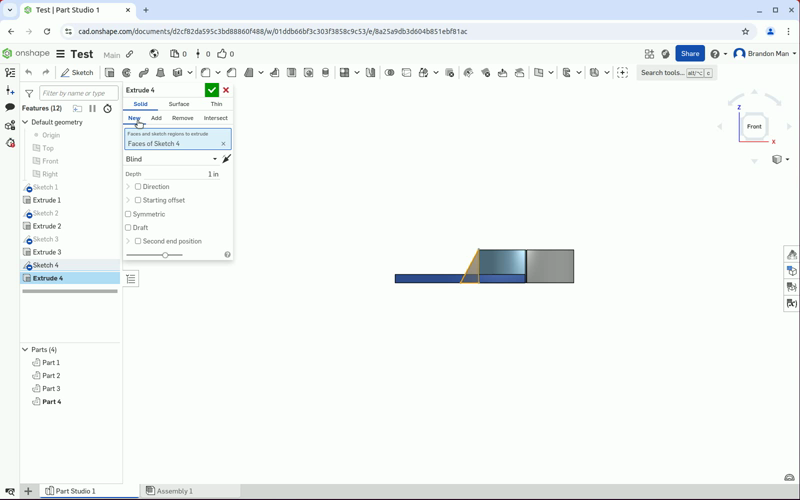
key(tab, 4)
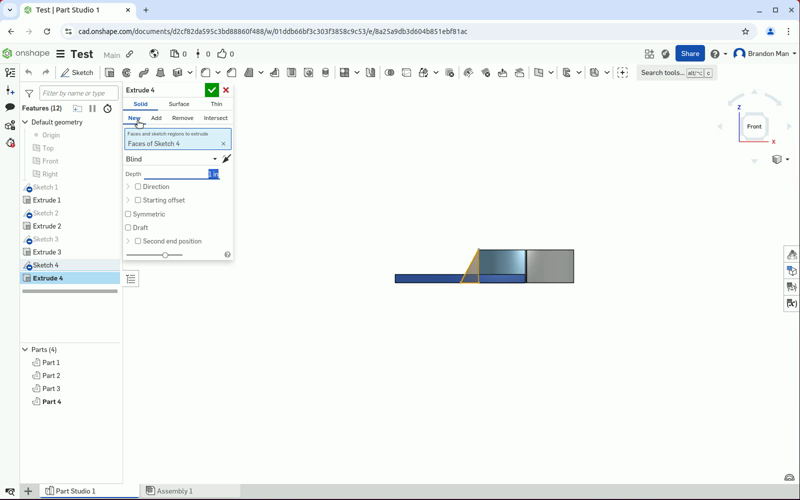
text(1.444)
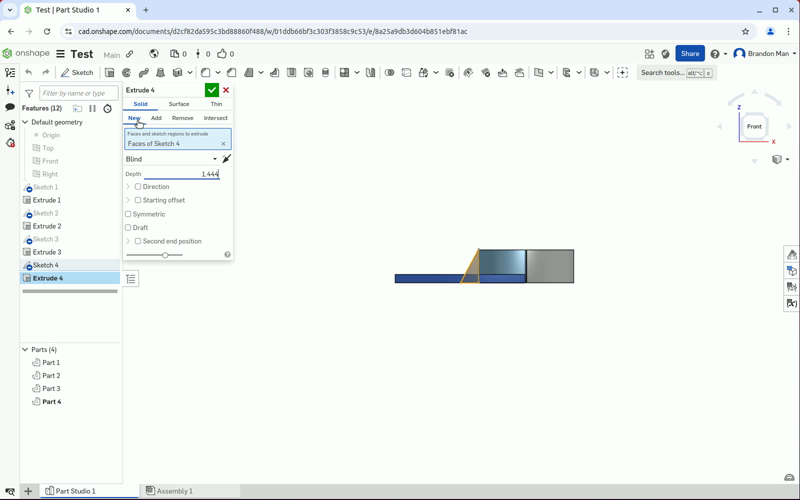
key(tab, 3)
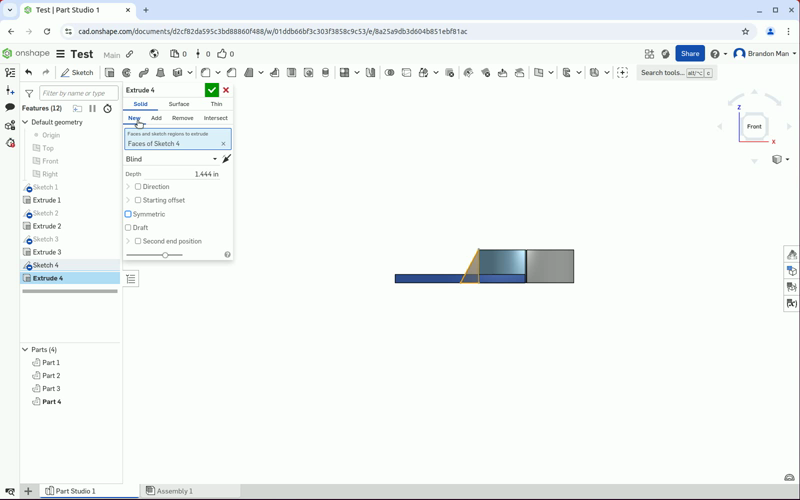
key(space)
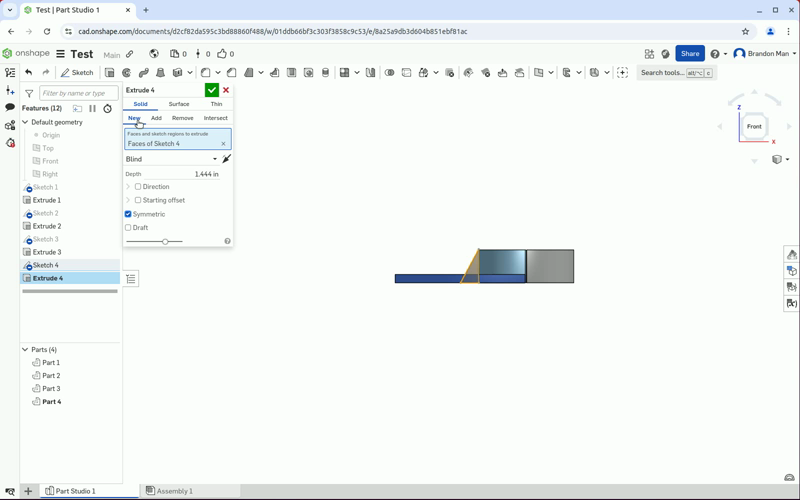
key(enter)
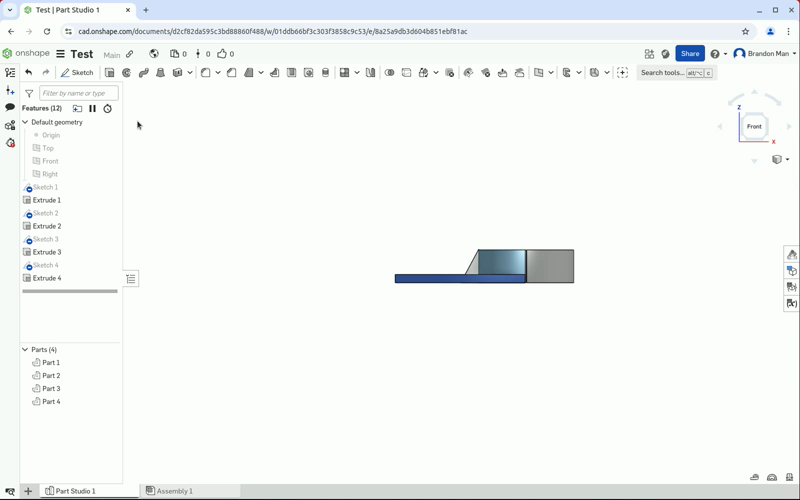
key(shift+h)
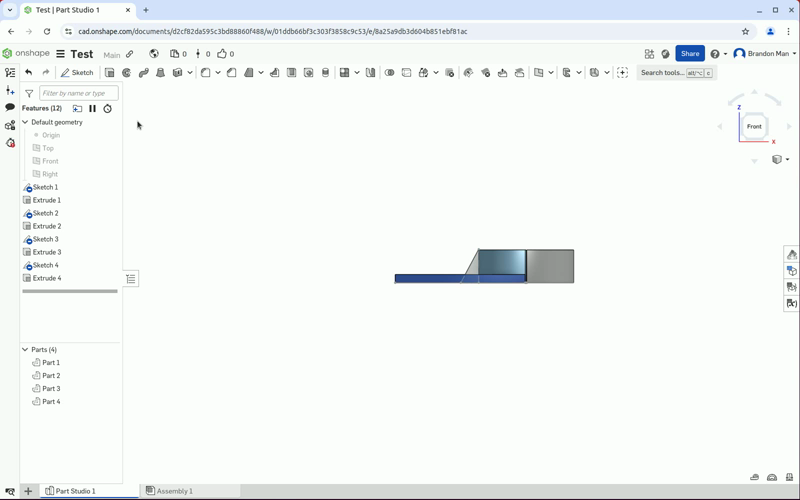
key(shift+h)
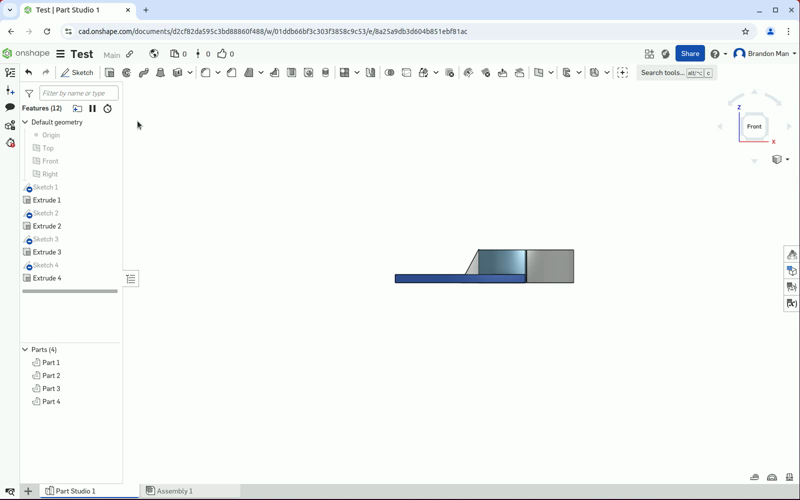
mouse_move(73, 189)
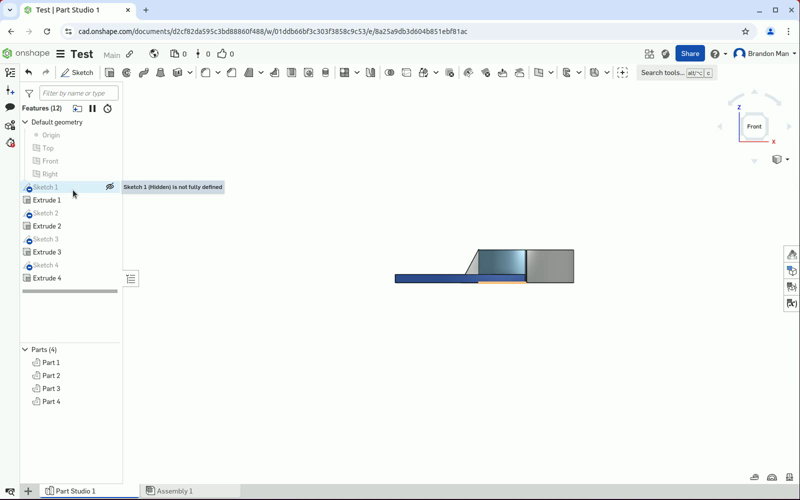
click(73, 189)
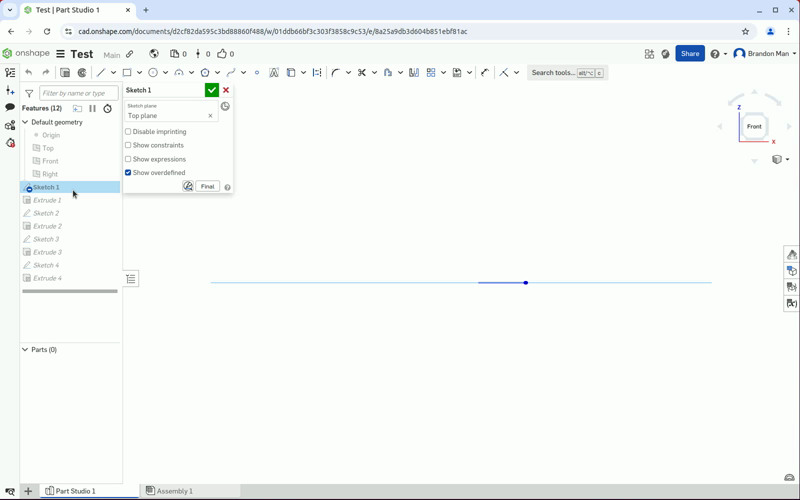
mouse_move(229, 92)
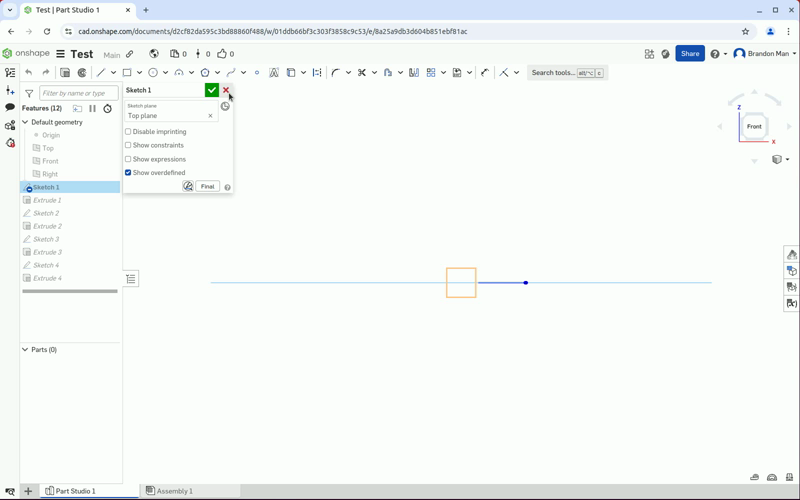
click(229, 92)
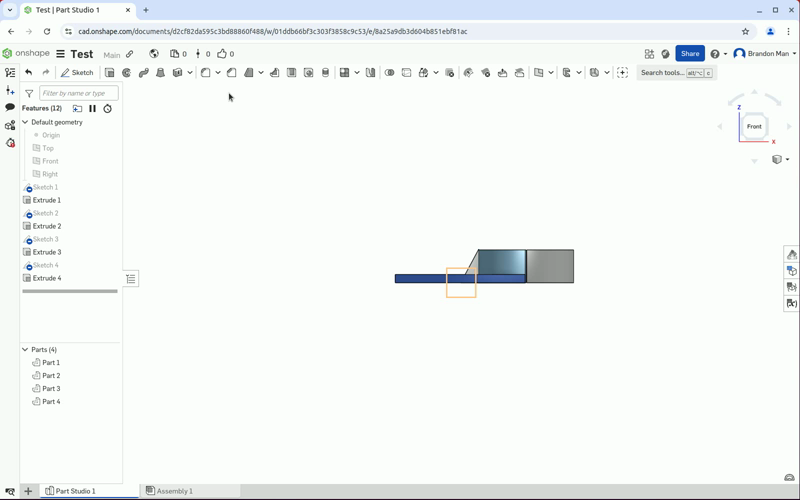
mouse_move(73, 352)
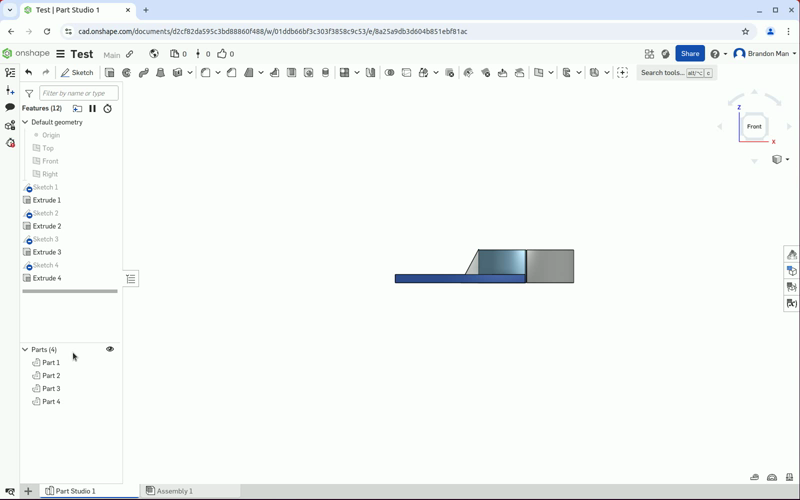
key(y)
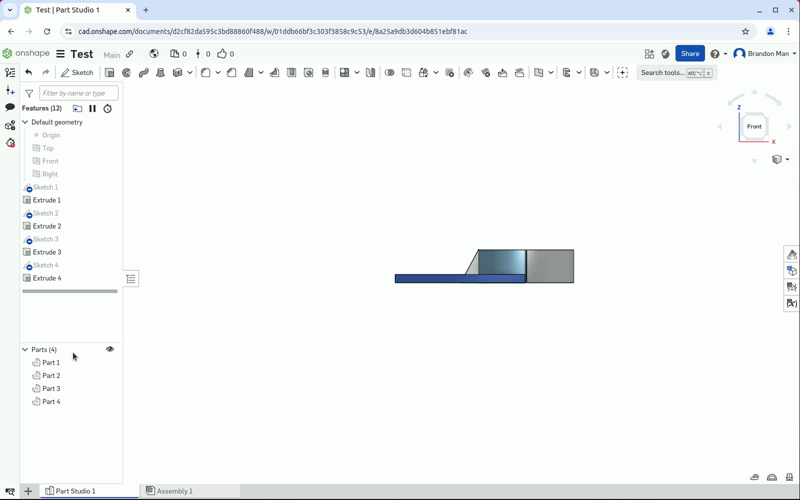
key(shift+p)
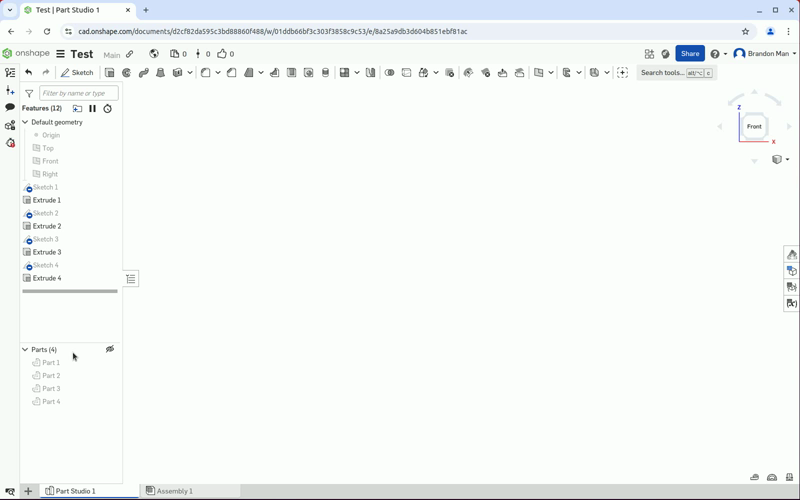
key(space)
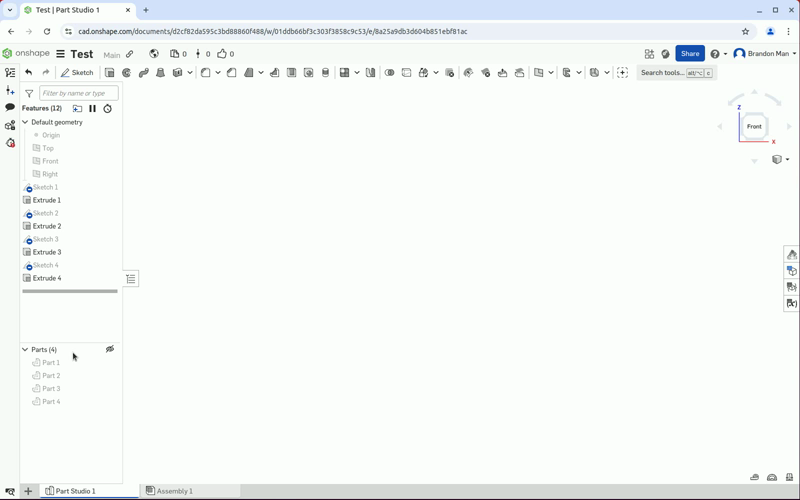
key_down(shift)
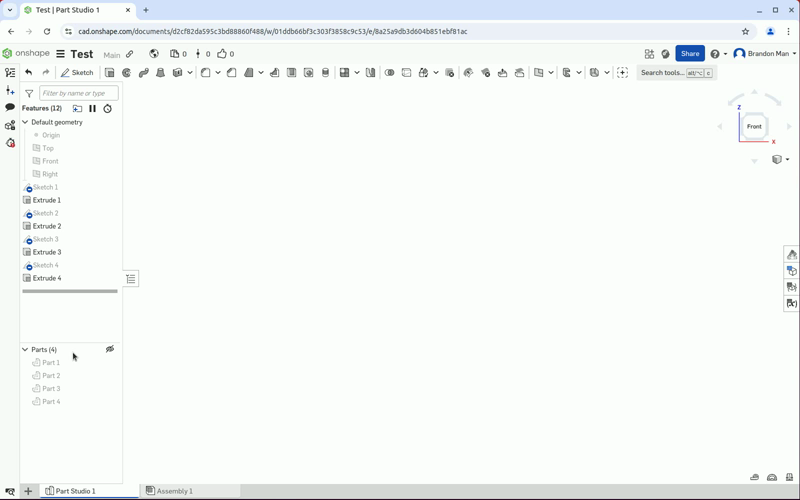
key(down)
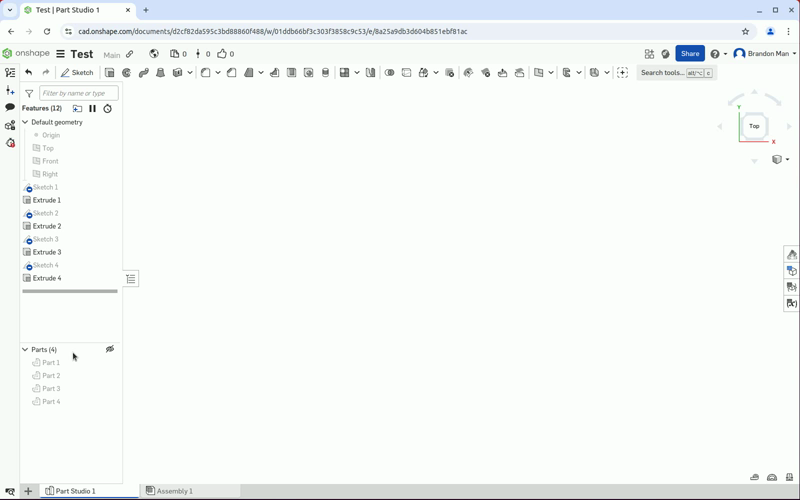
key_up(shift)
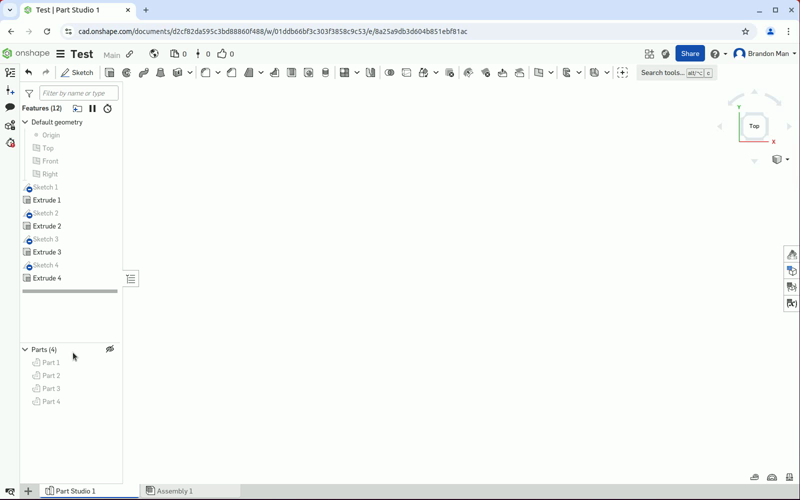
mouse_move(73, 352)
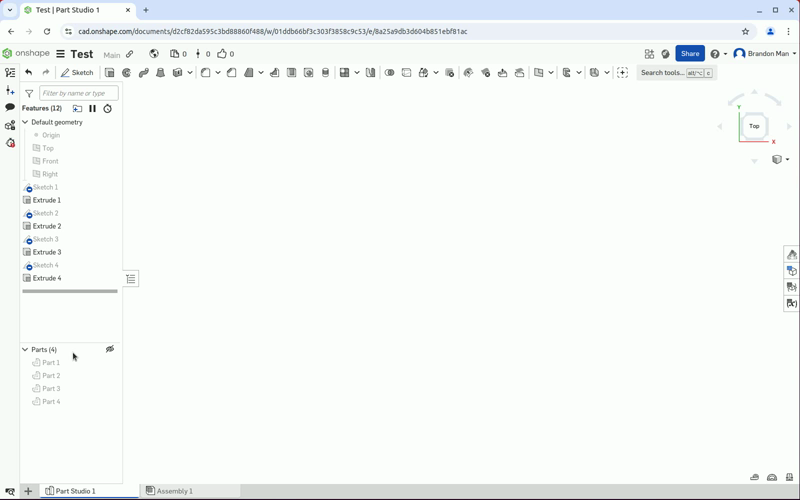
key(shift+y)
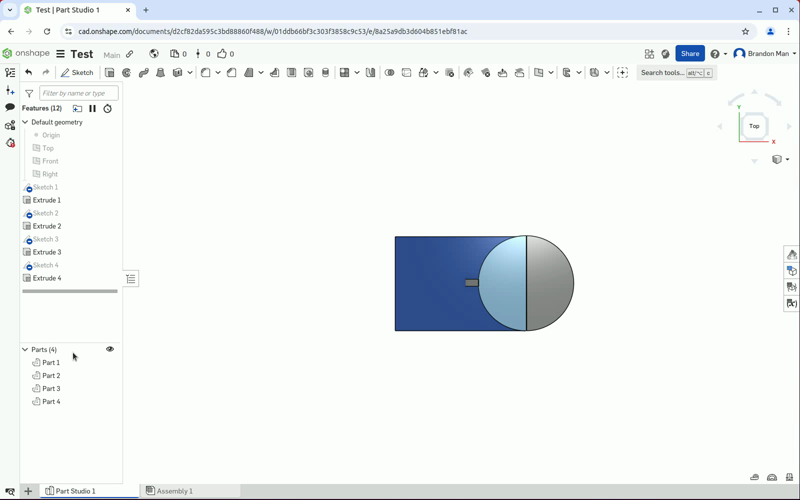
mouse_move(541, 75)
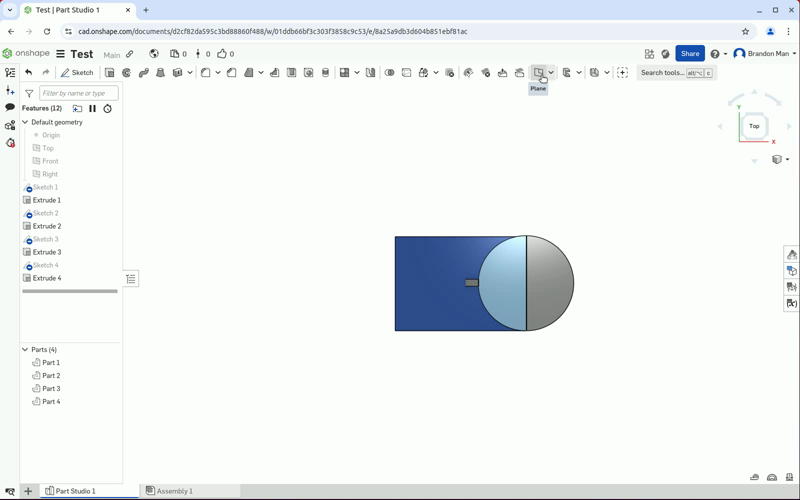
click(541, 75)
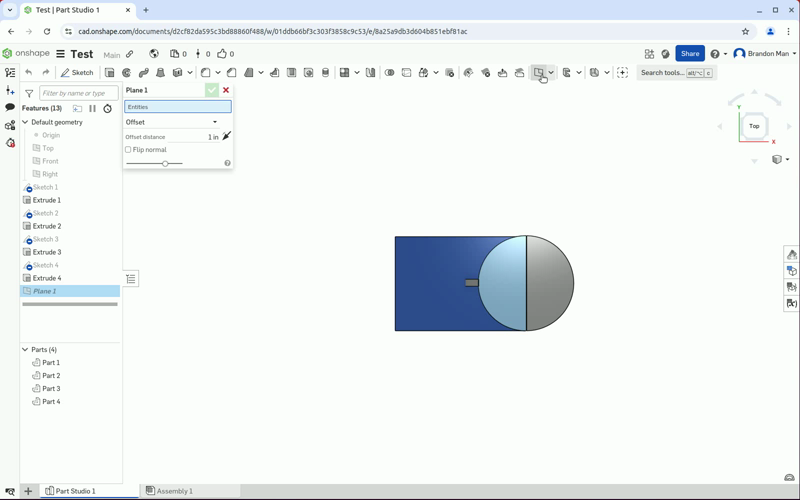
mouse_move(73, 150)
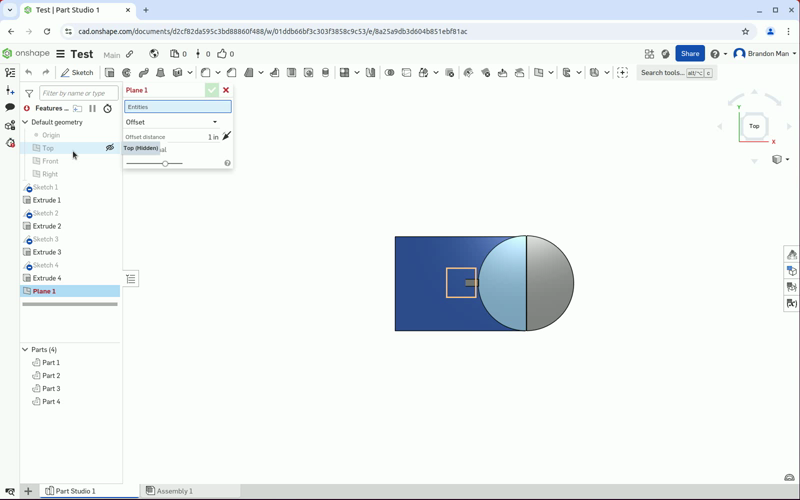
click(73, 150)
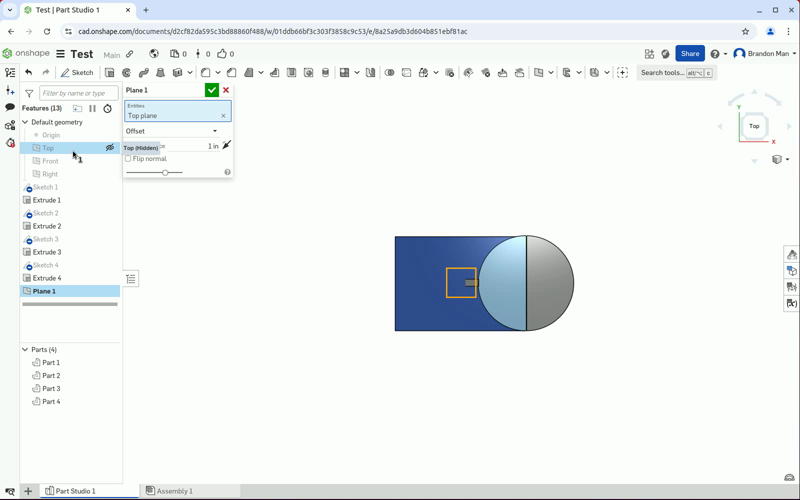
key(tab, 2)
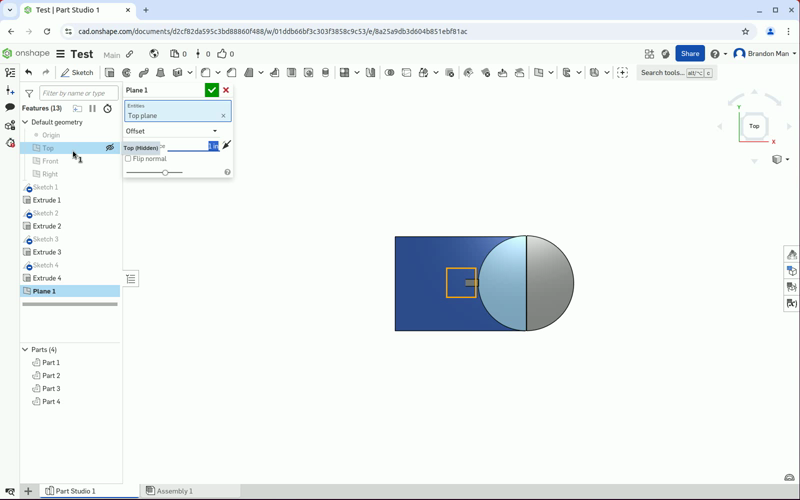
text(6.748)
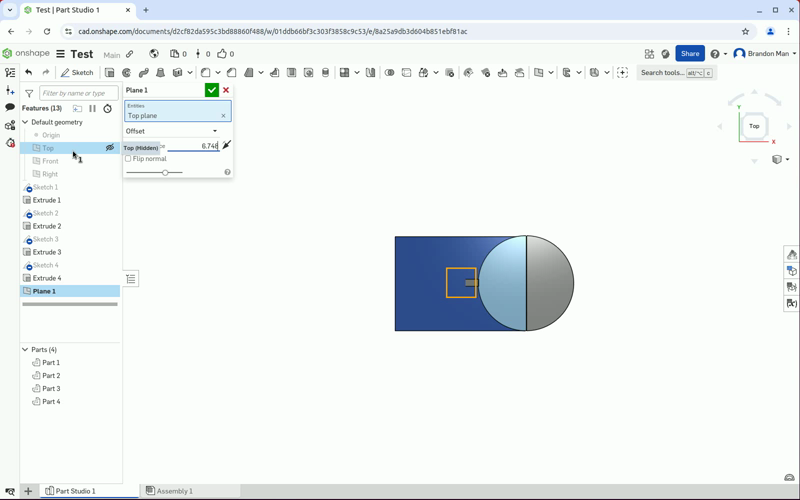
key(enter, 2)
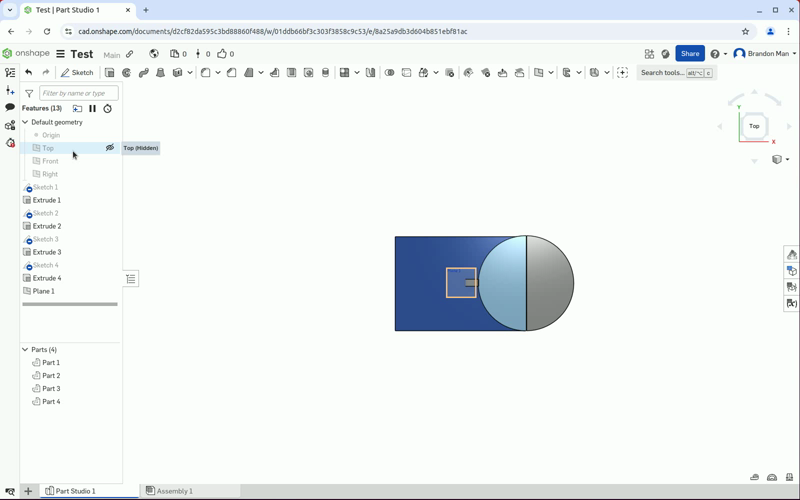
key(shift+s)
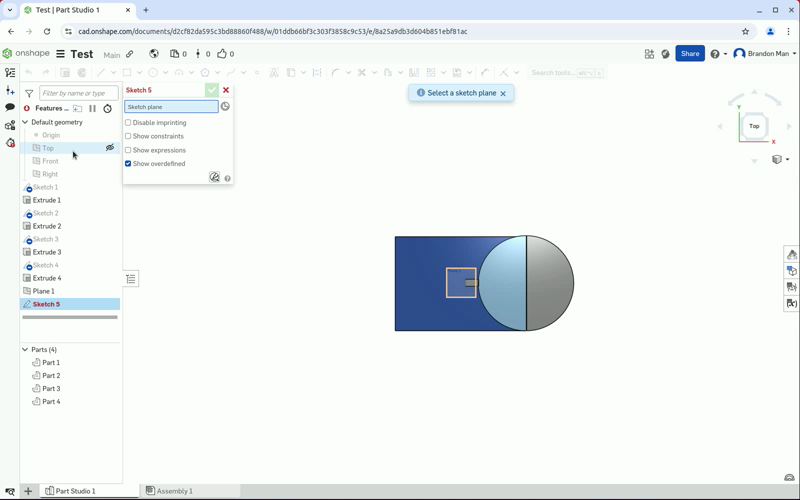
mouse_move(73, 293)
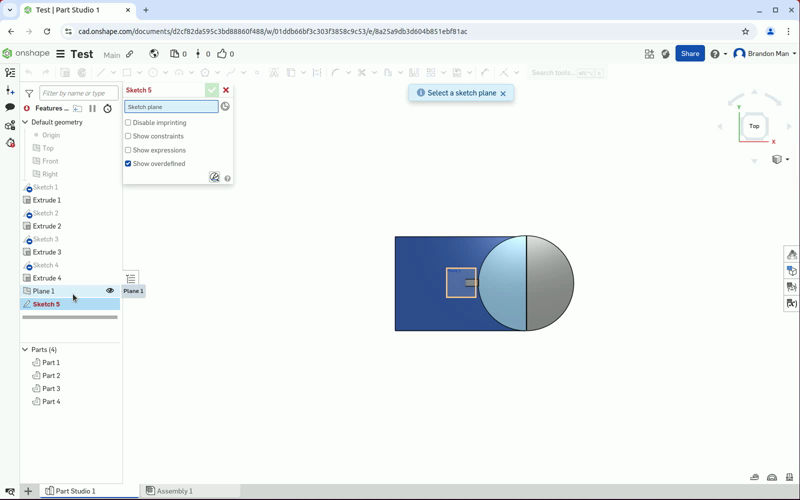
click(73, 293)
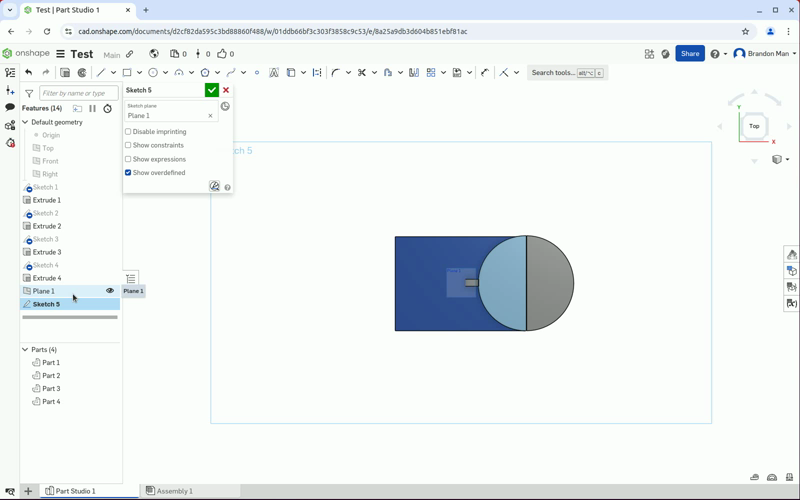
mouse_move(73, 352)
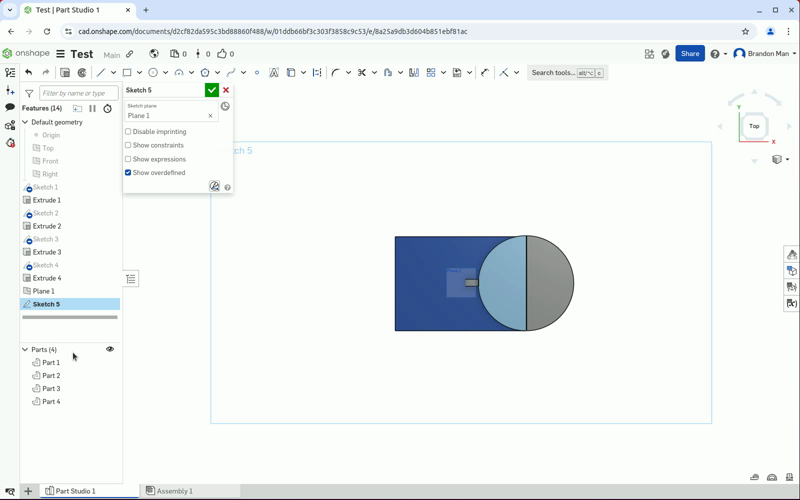
key(y)
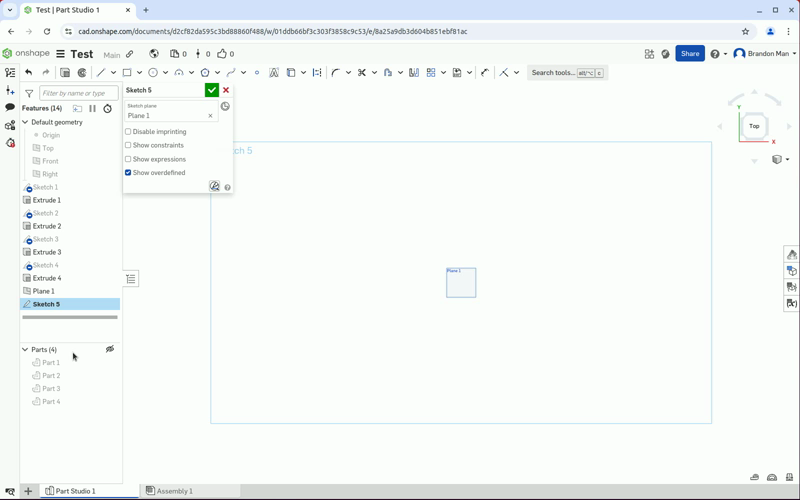
key(c)
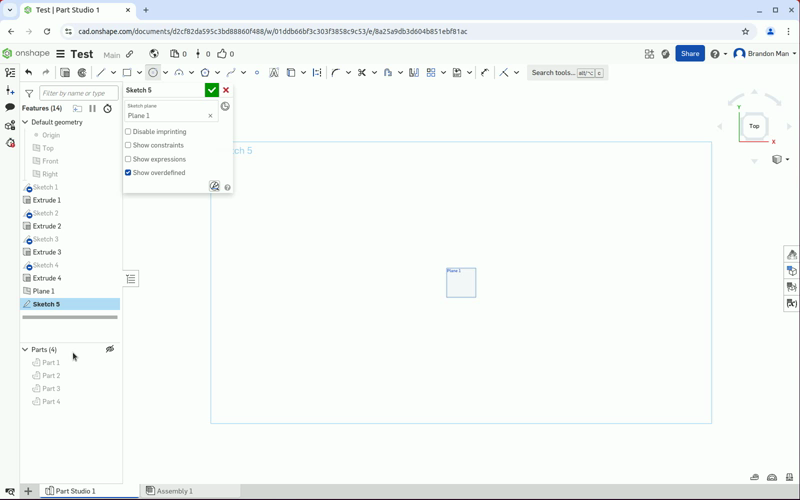
key_down(shift)
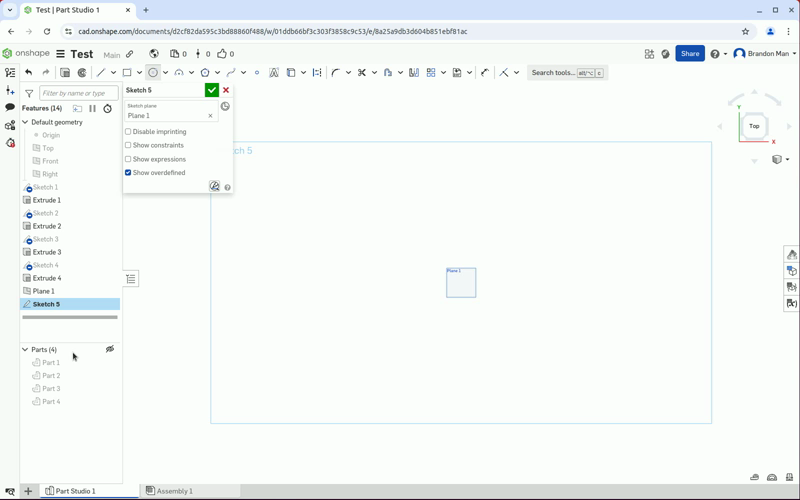
mouse_move(525, 282)
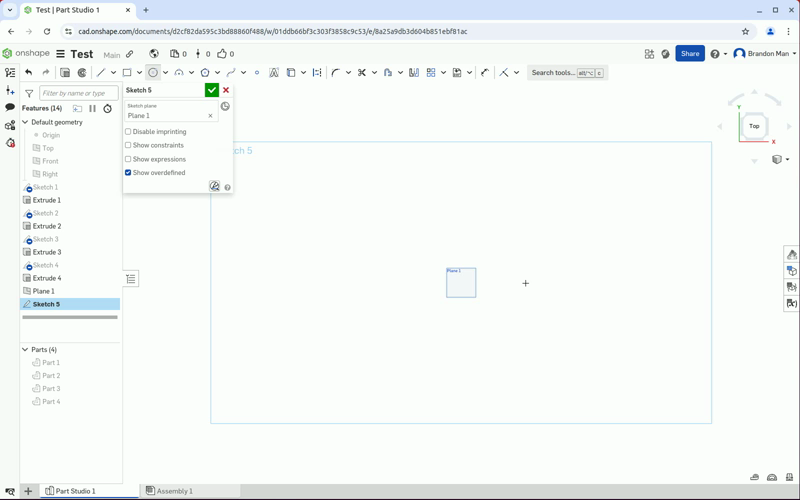
click(525, 282)
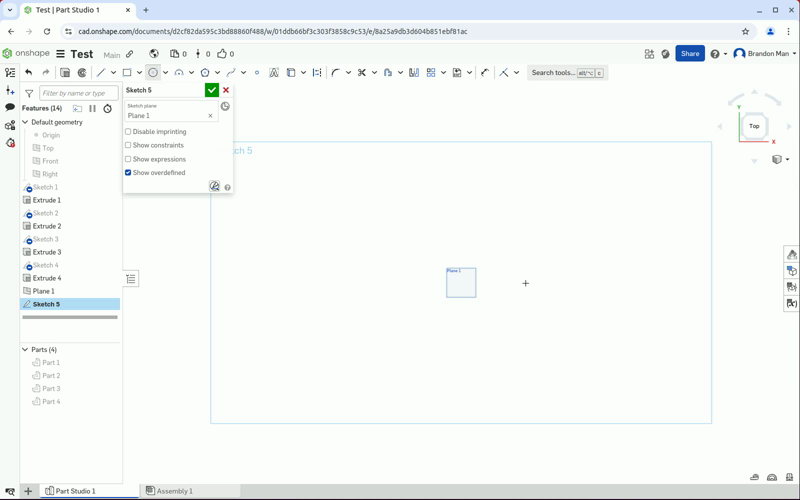
key_up(shift)
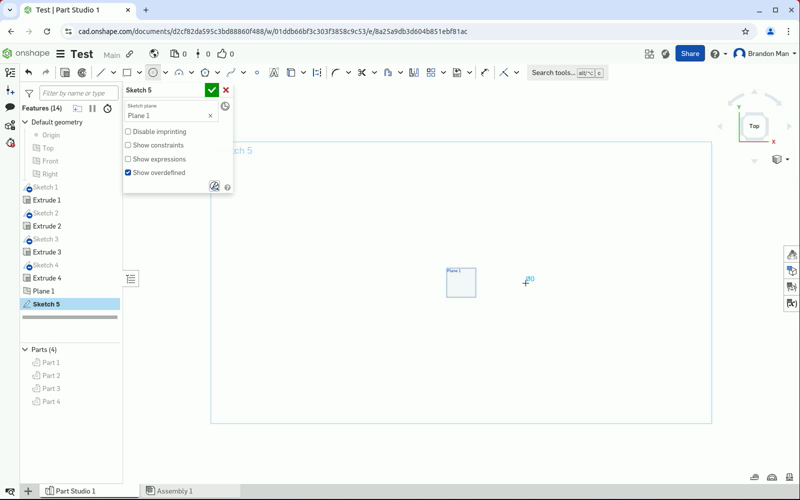
mouse_move(558, 282)
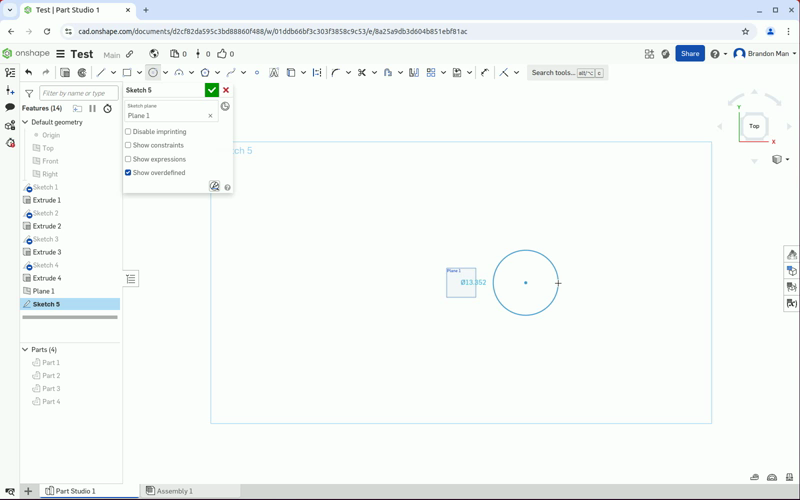
click(558, 282)
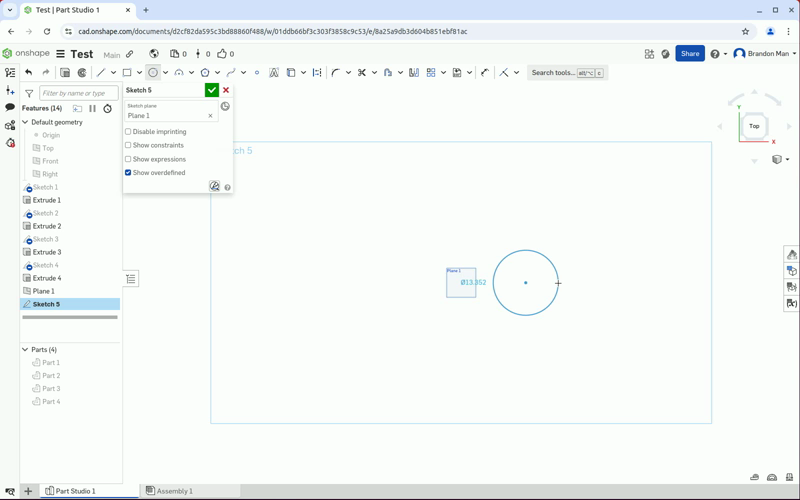
key(esc)
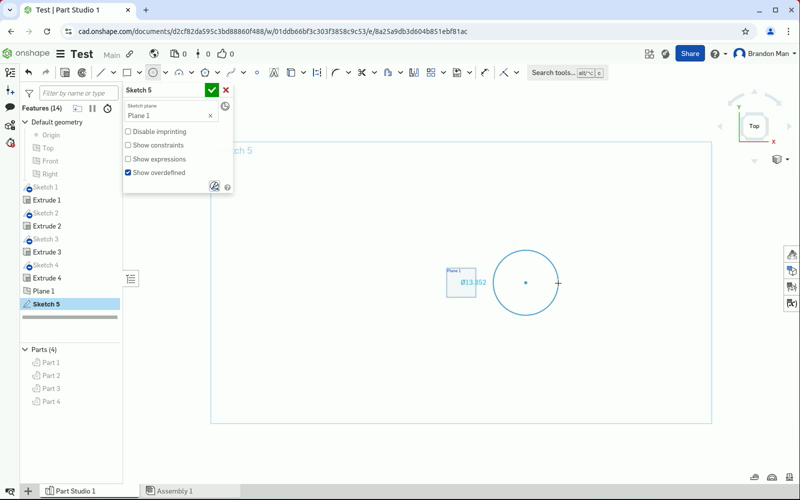
mouse_move(510, 257)
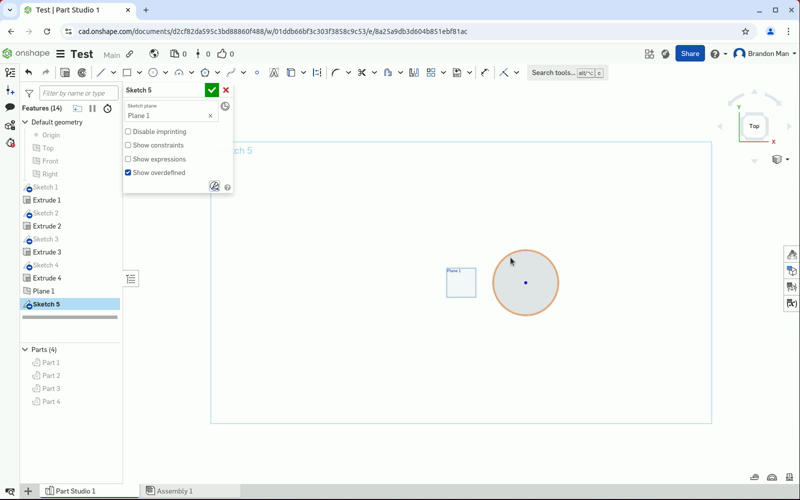
click(510, 257)
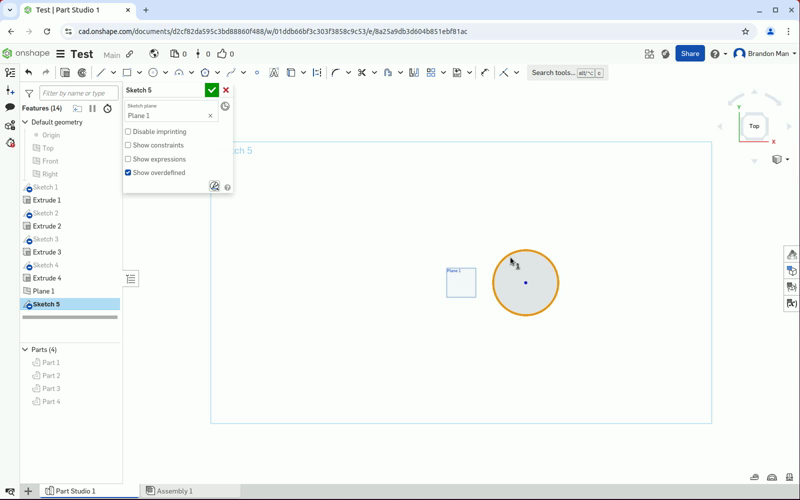
mouse_move(73, 352)
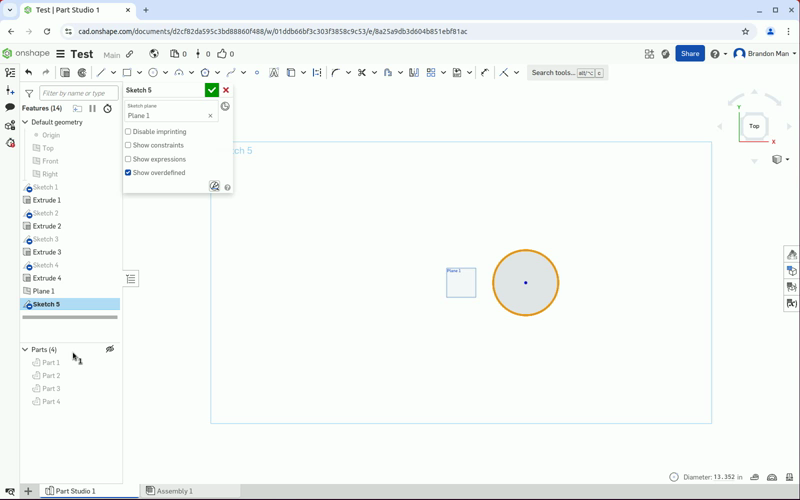
key(shift+y)
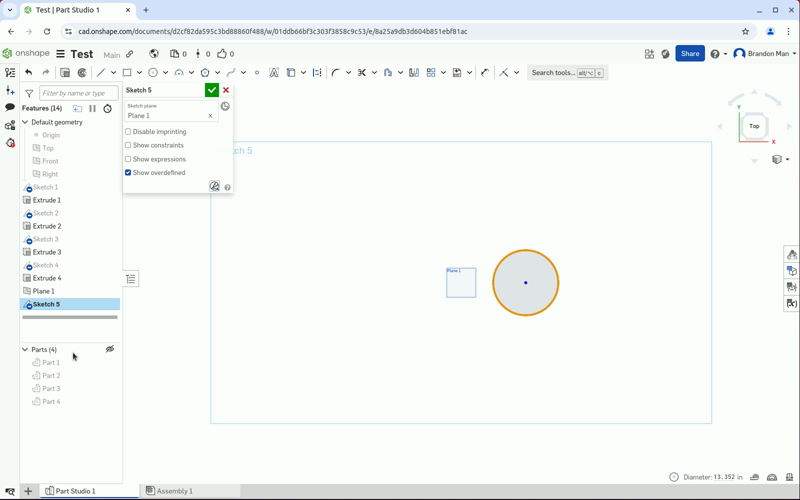
key(shift+e)
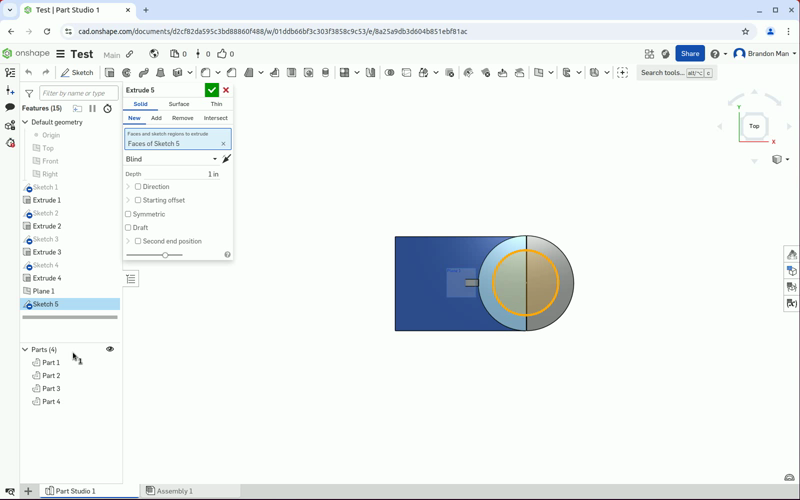
mouse_move(143, 106)
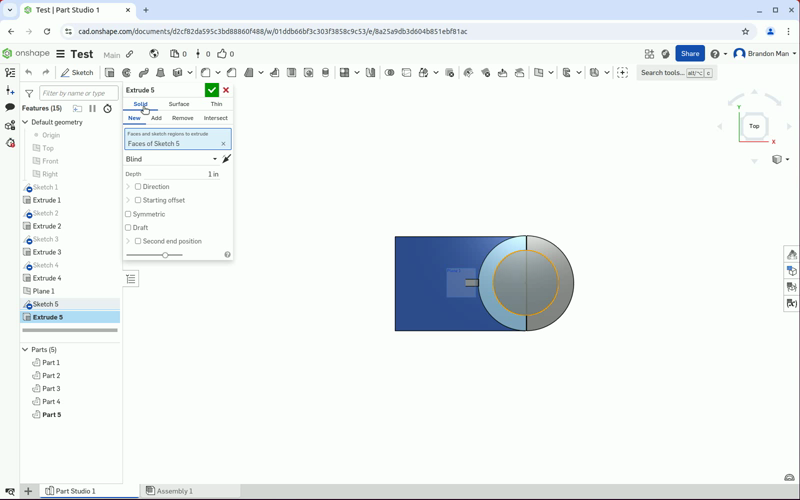
click(143, 106)
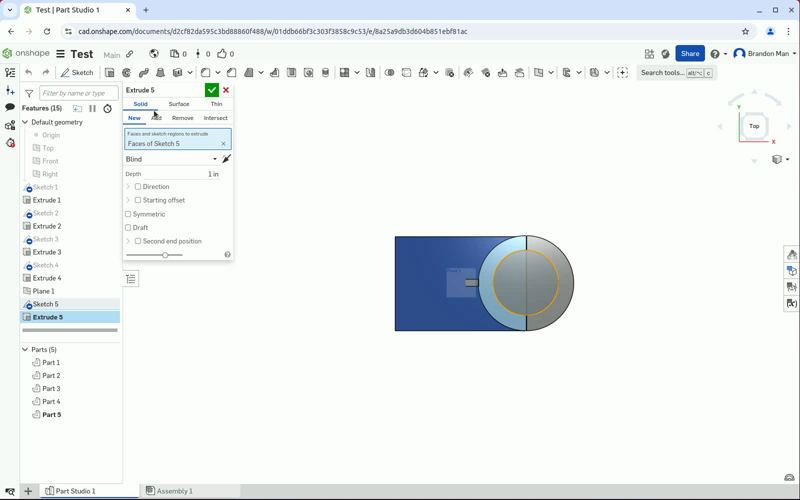
mouse_move(186, 120)
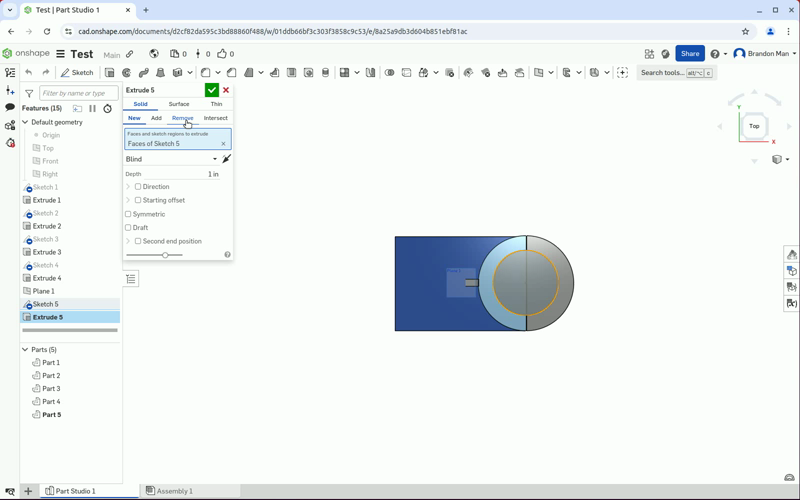
click(186, 120)
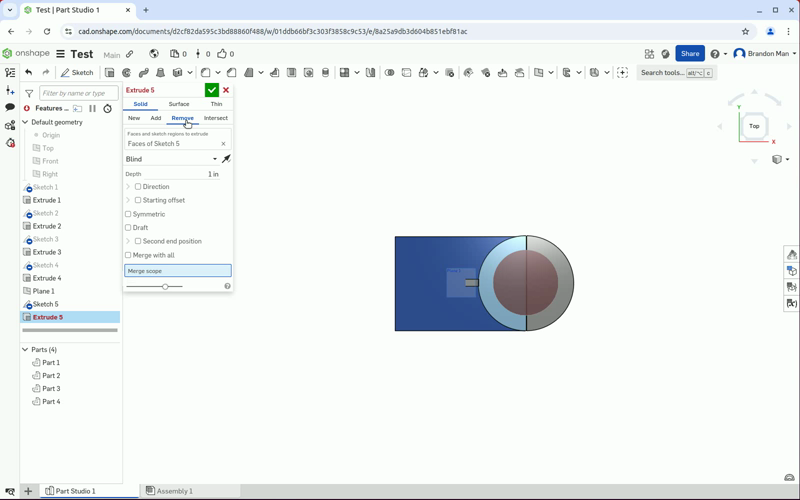
key(tab, 4)
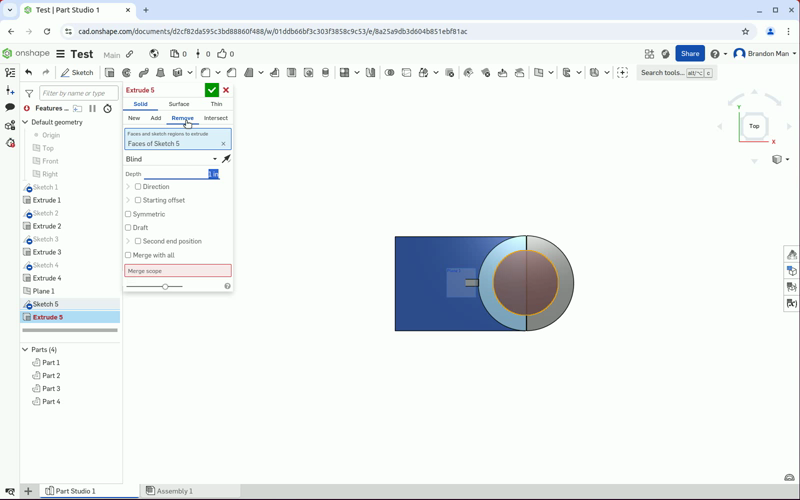
text(23.59)
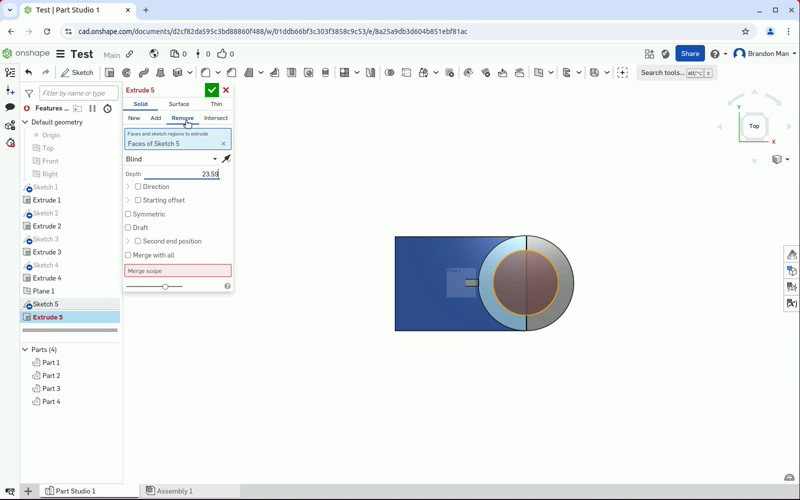
key(tab, 6)
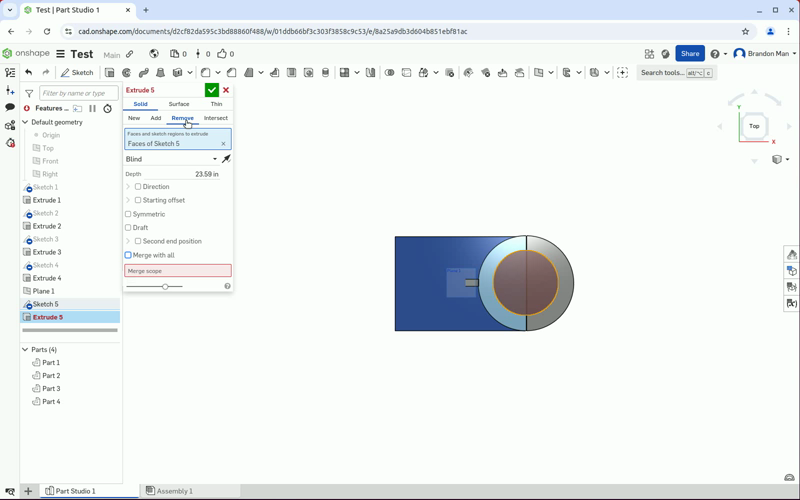
key(space)
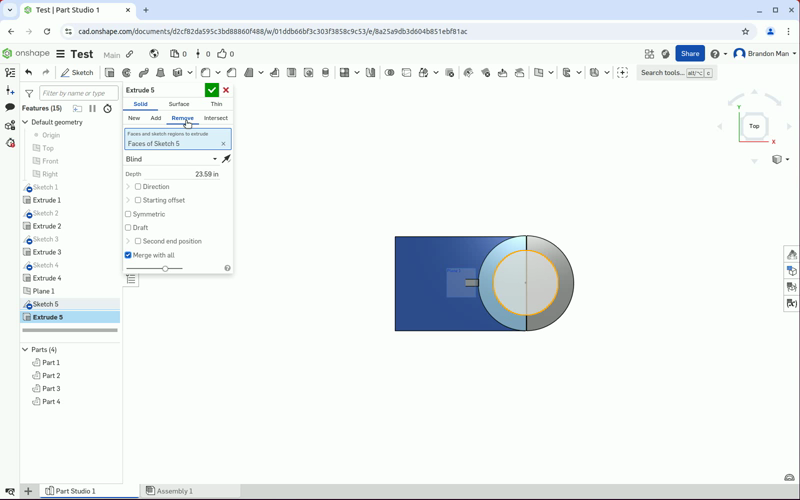
key(enter)
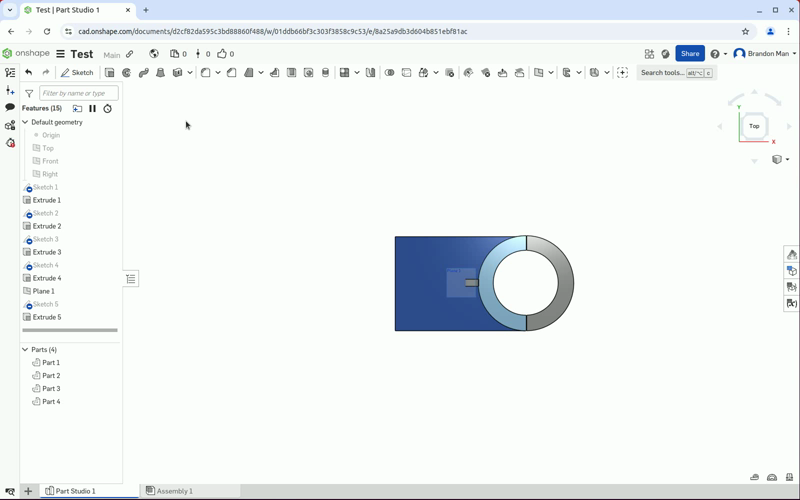
key(shift+h)
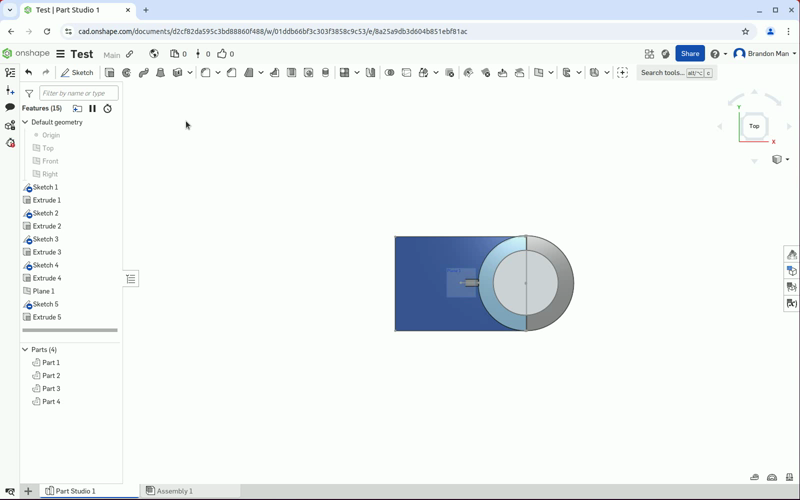
key(shift+h)
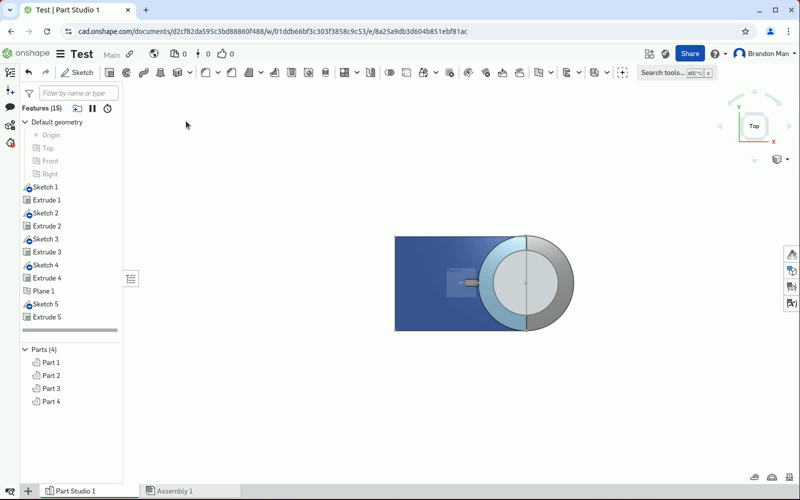
key(shift+7)
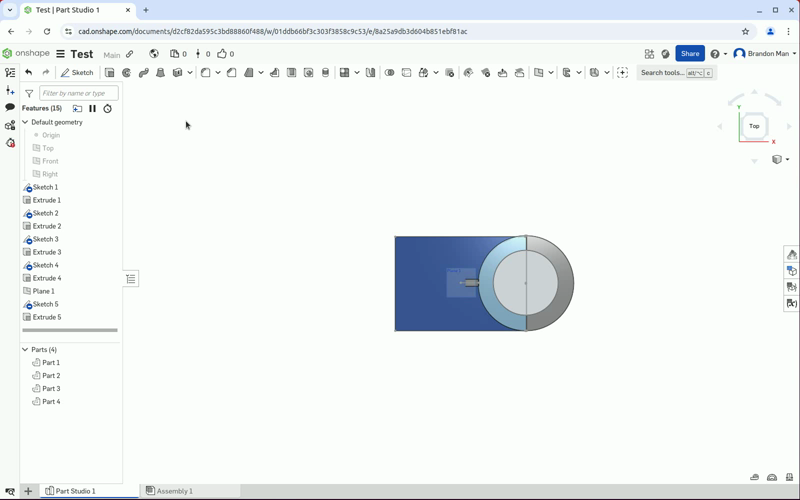
key(up, 3)
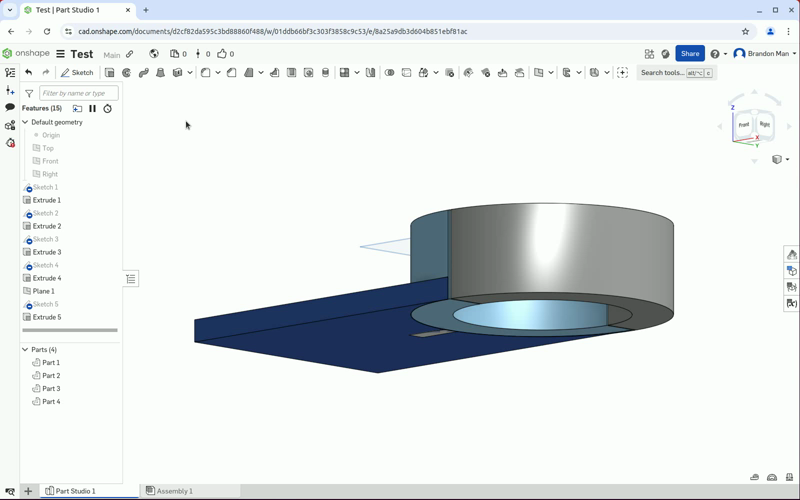
key(left, 3)
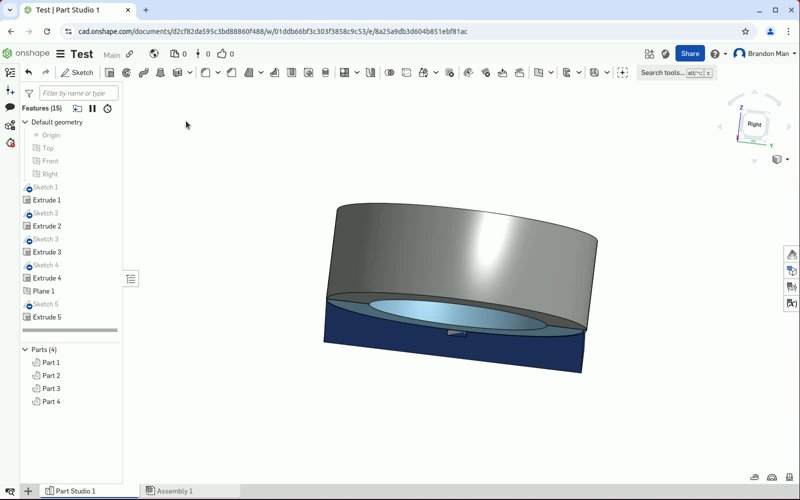
key(right, 3)
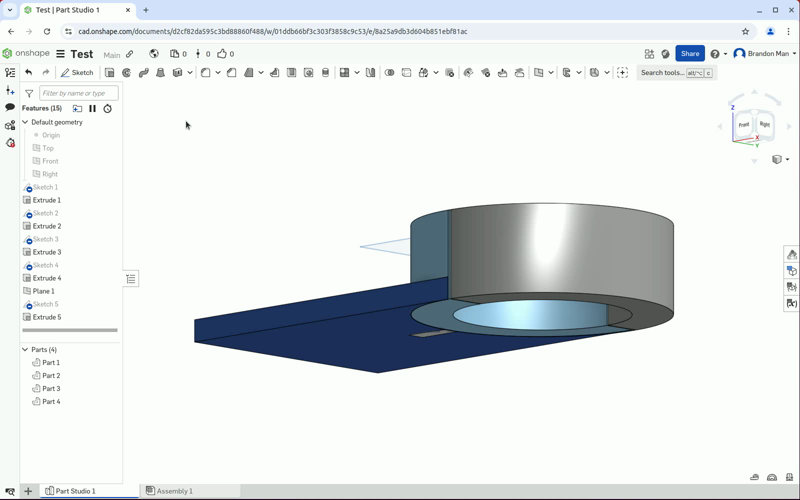
key(down, 3)
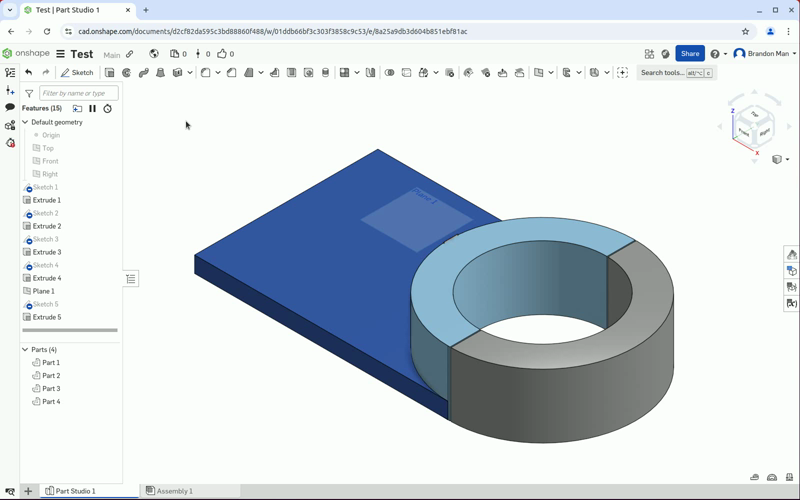
mouse_move(73, 189)
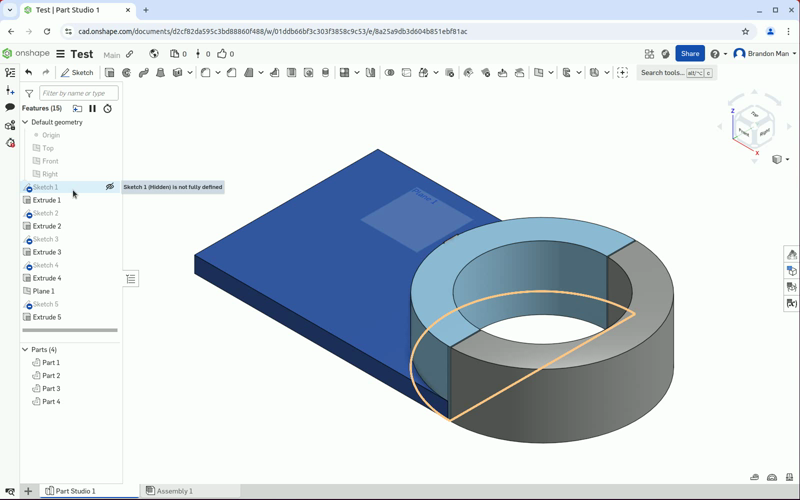
click(73, 189)